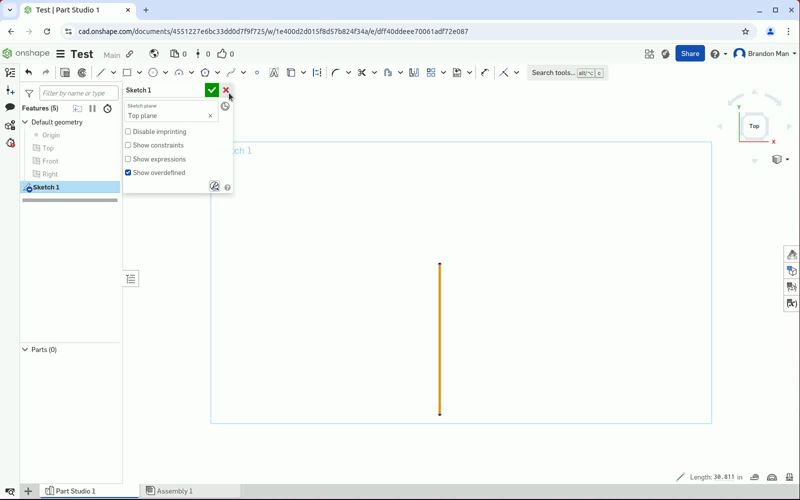
key(shift+h)
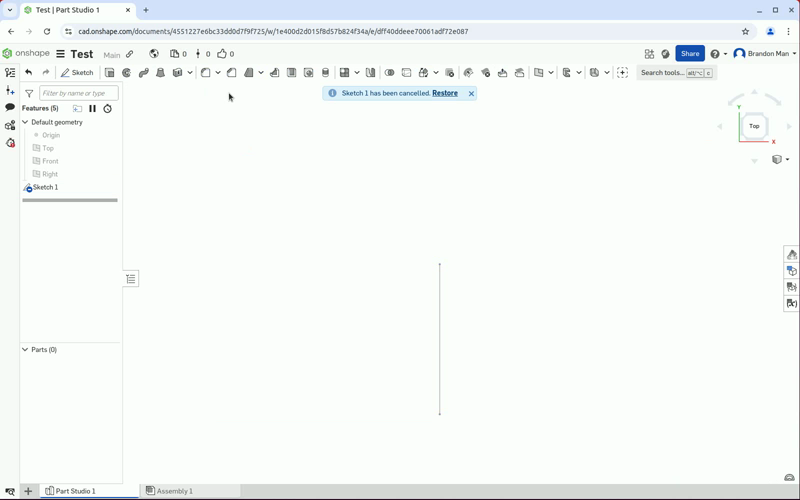
key(shift+s)
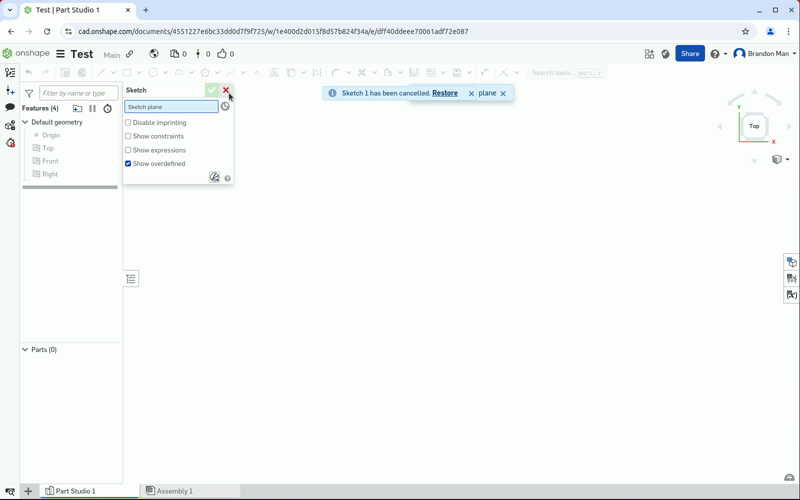
mouse_move(73, 150)
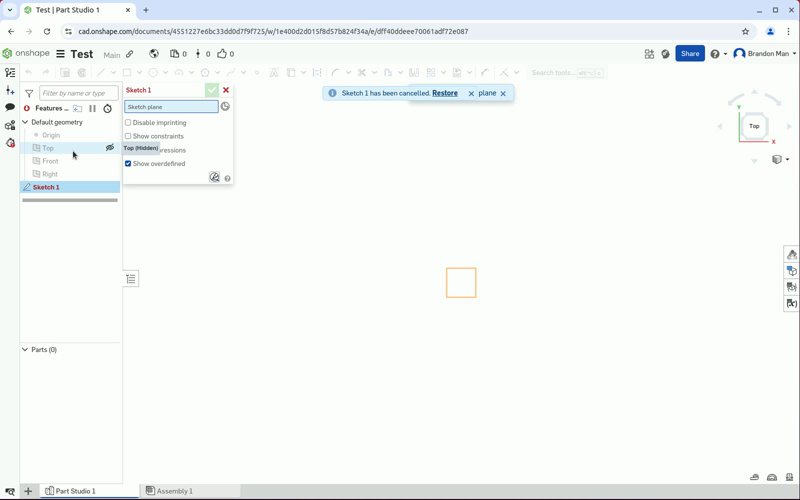
click(73, 150)
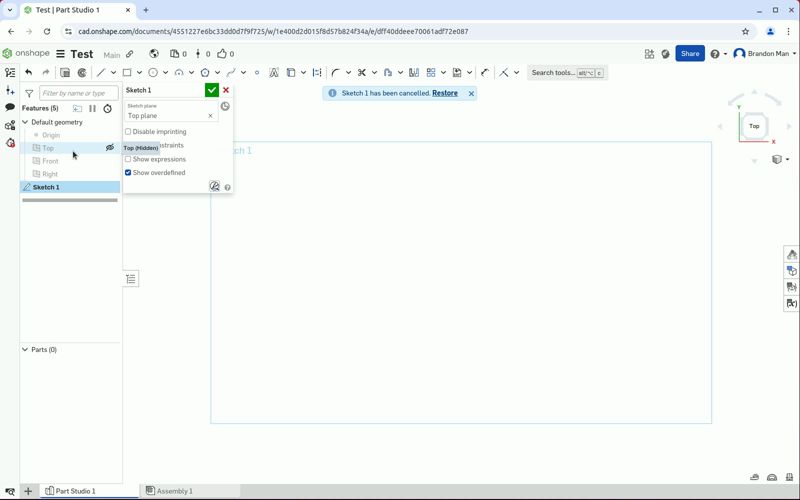
mouse_move(73, 352)
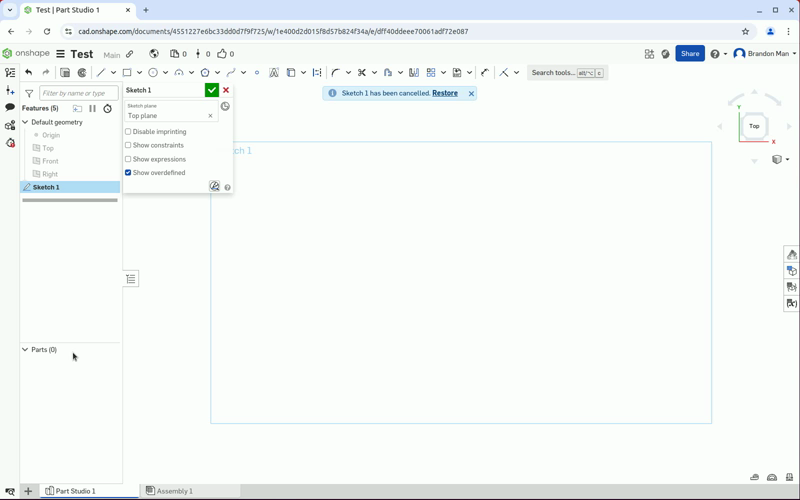
key(y)
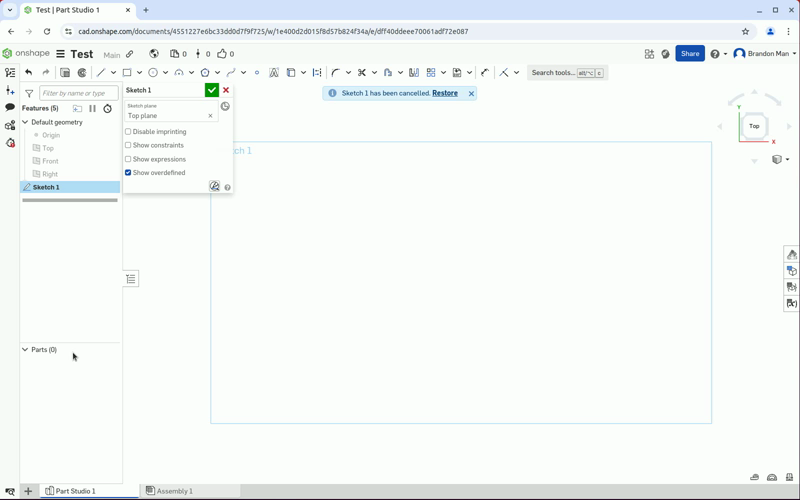
key(l)
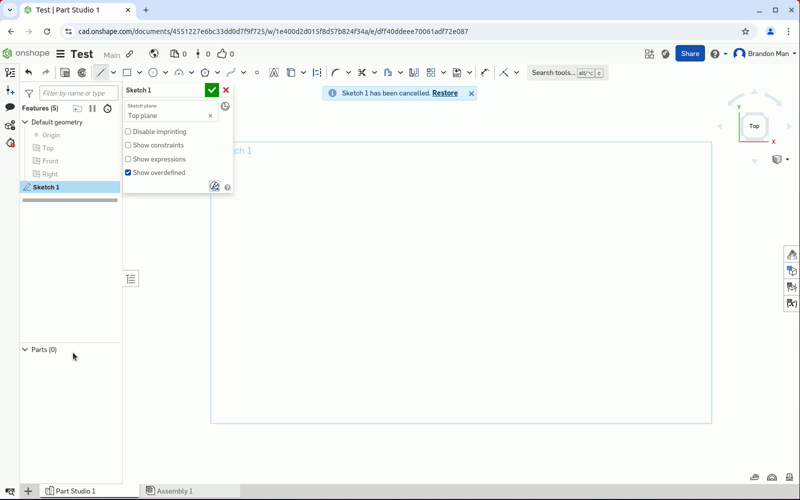
key_down(shift)
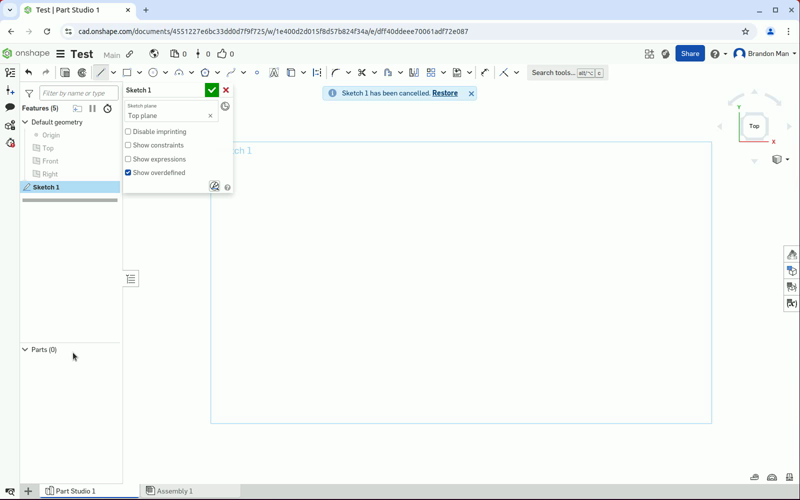
mouse_move(396, 315)
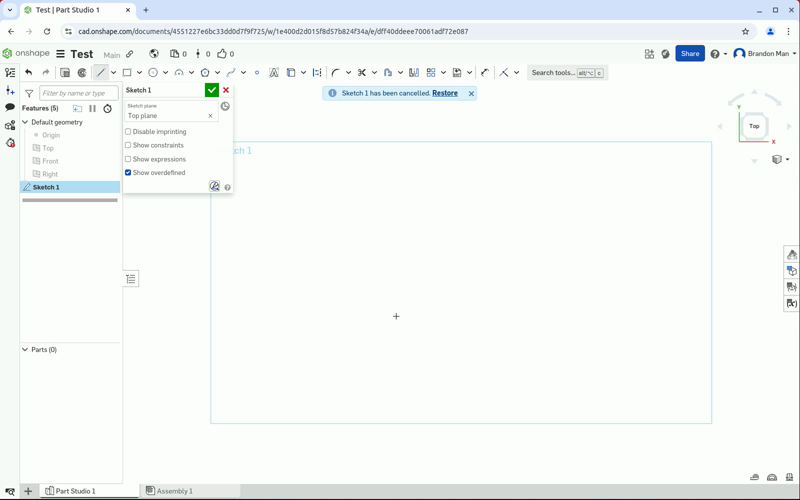
click(396, 315)
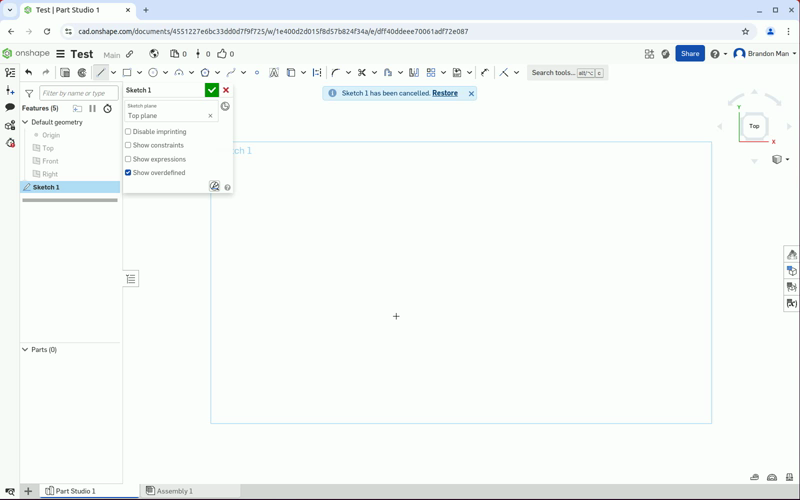
key_up(shift)
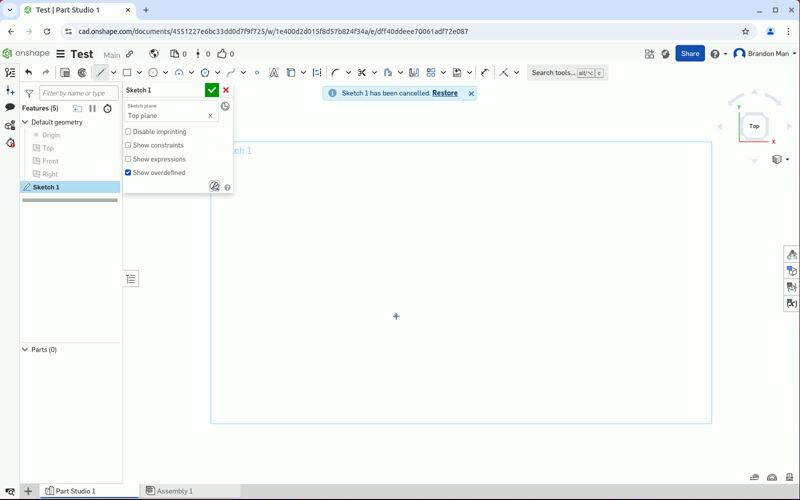
key_down(shift)
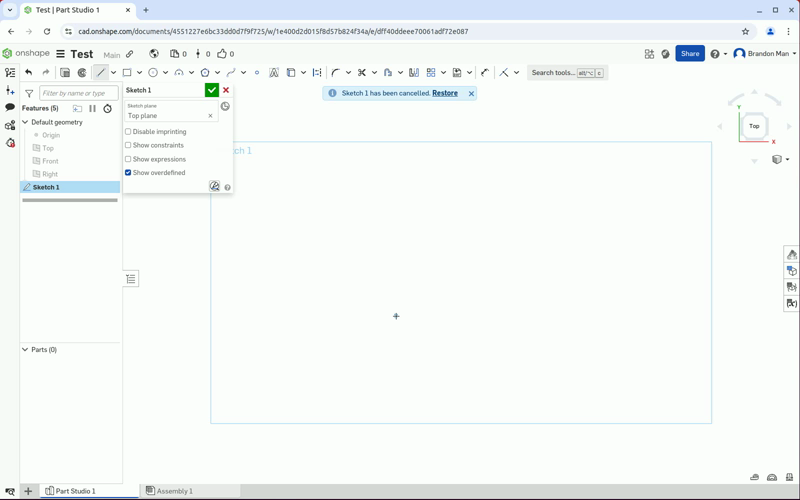
mouse_move(557, 298)
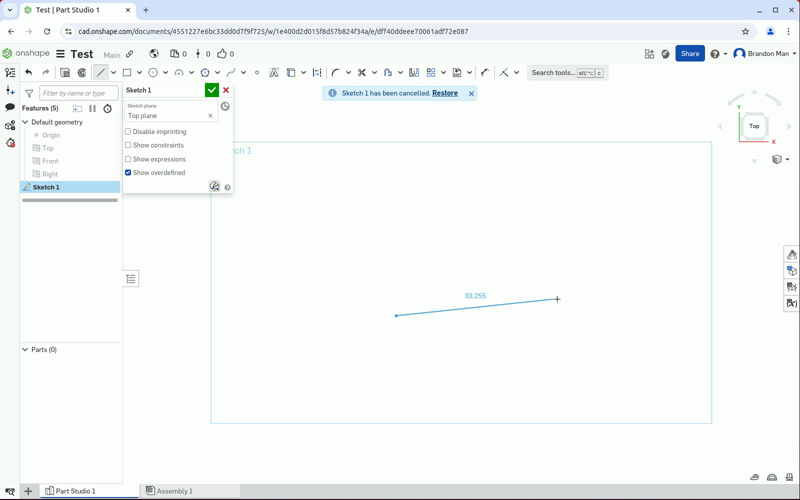
click(557, 298)
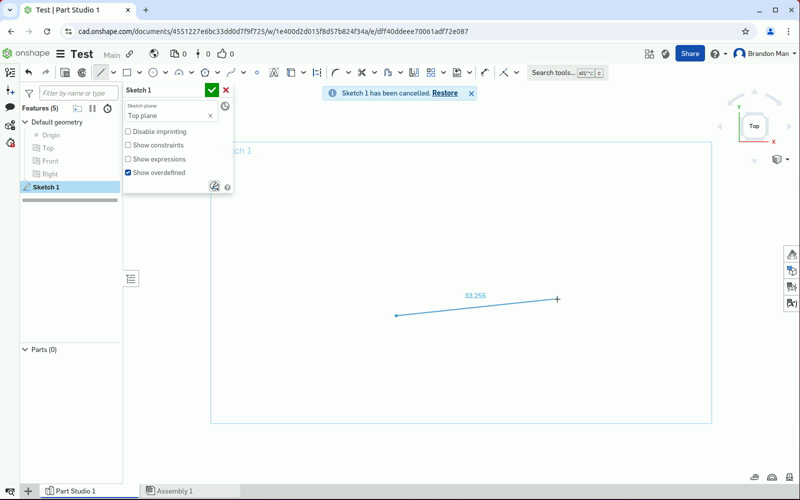
key_up(shift)
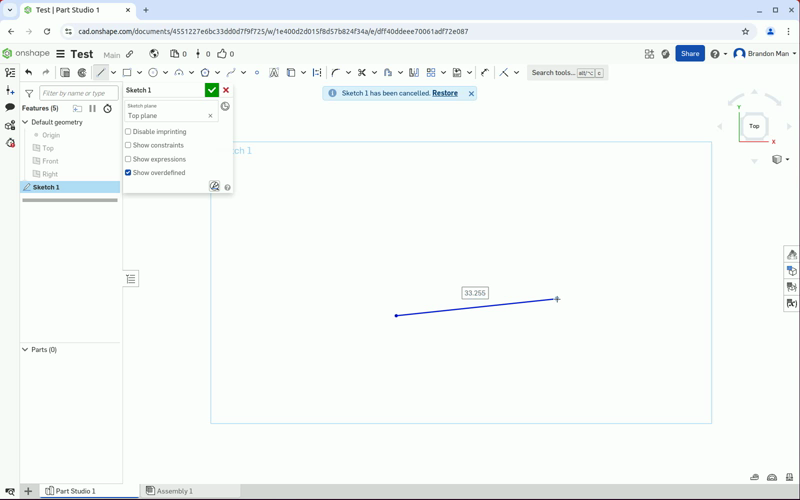
key(esc)
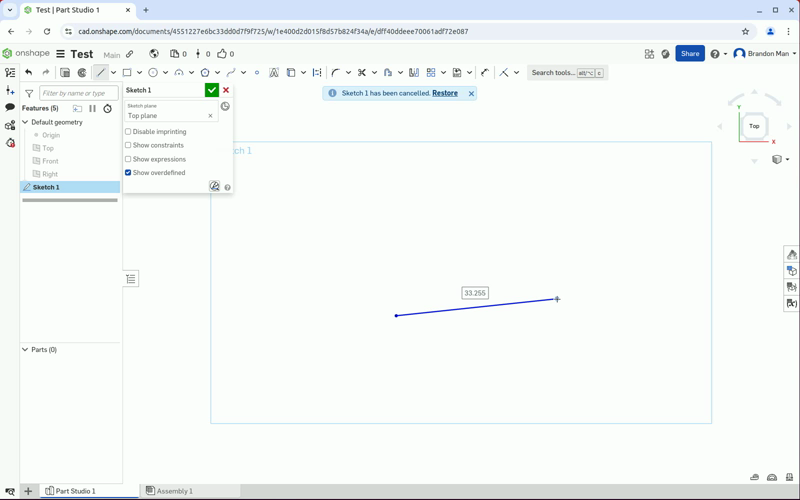
key(a)
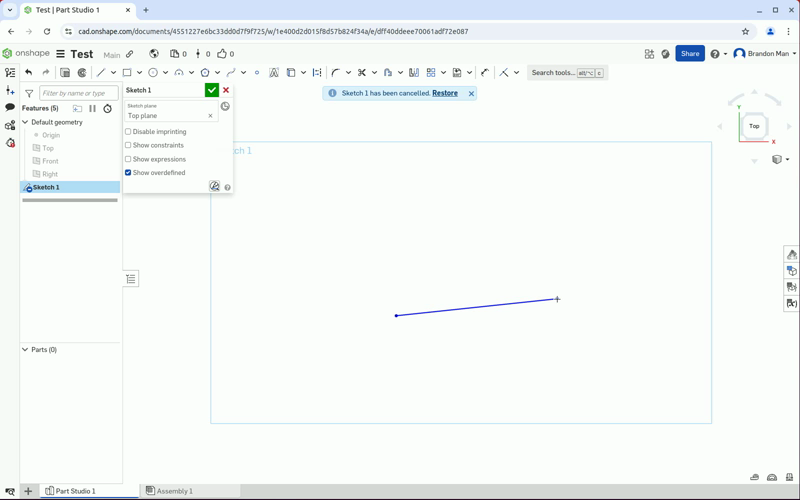
mouse_move(557, 298)
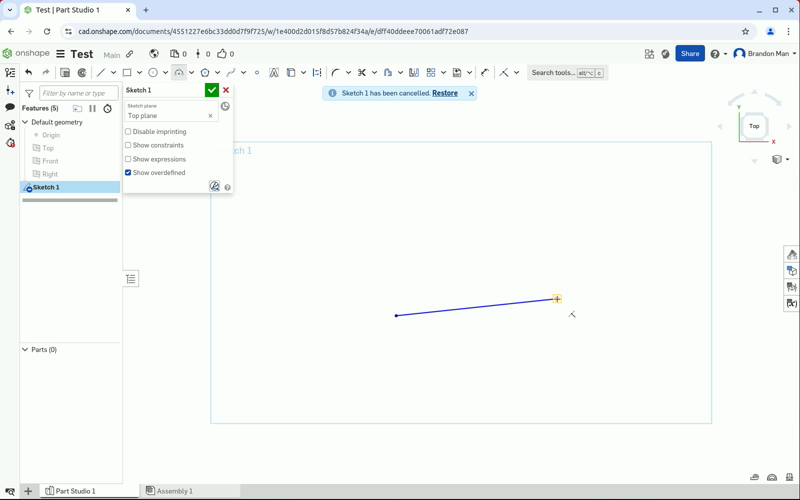
click(557, 298)
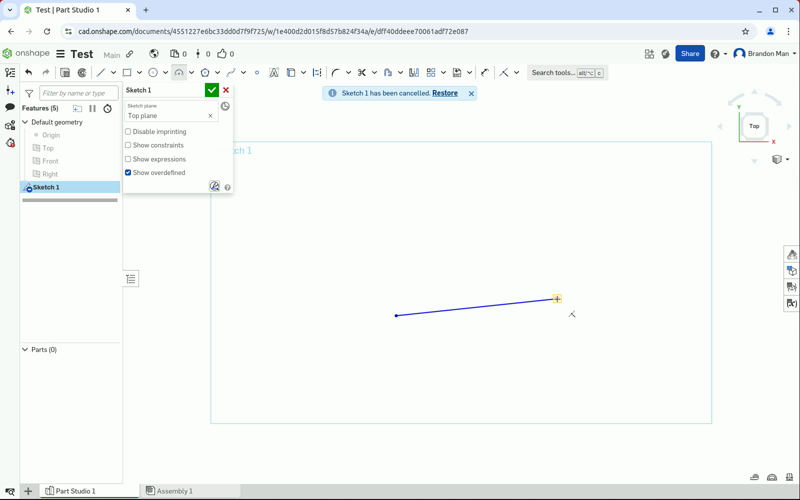
key_down(shift)
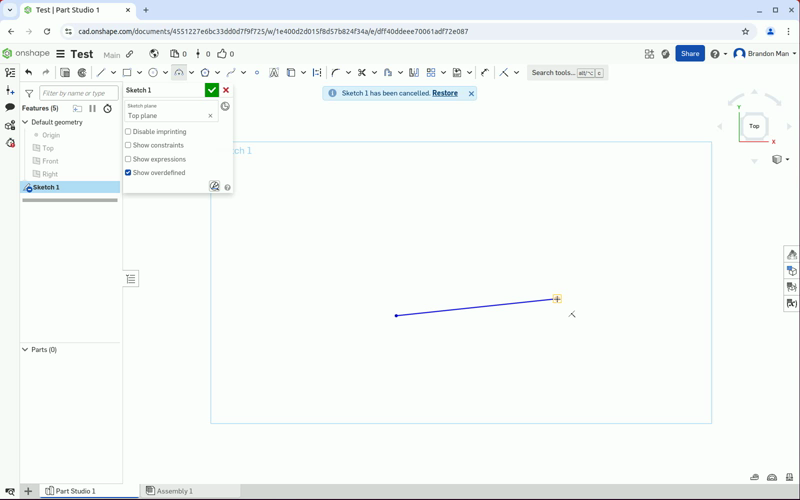
mouse_move(557, 266)
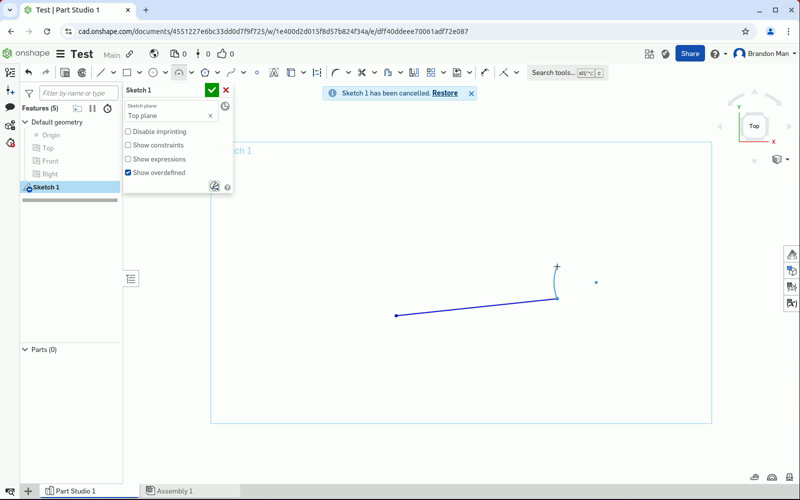
click(557, 266)
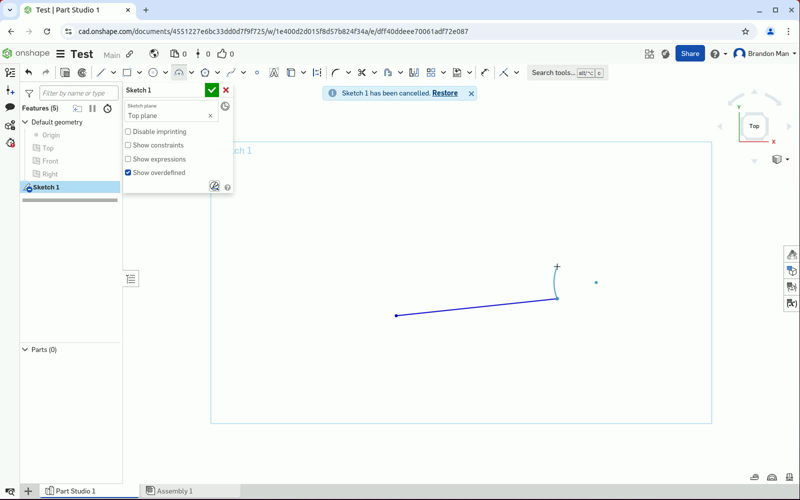
mouse_move(539, 282)
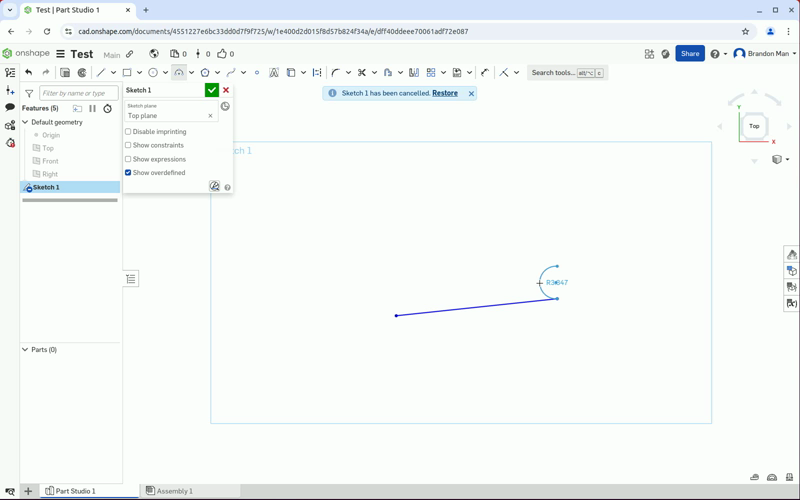
click(539, 282)
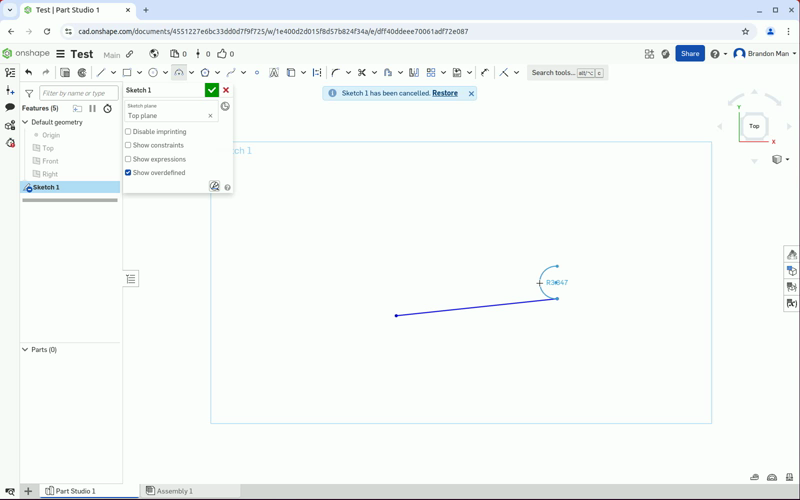
key_up(shift)
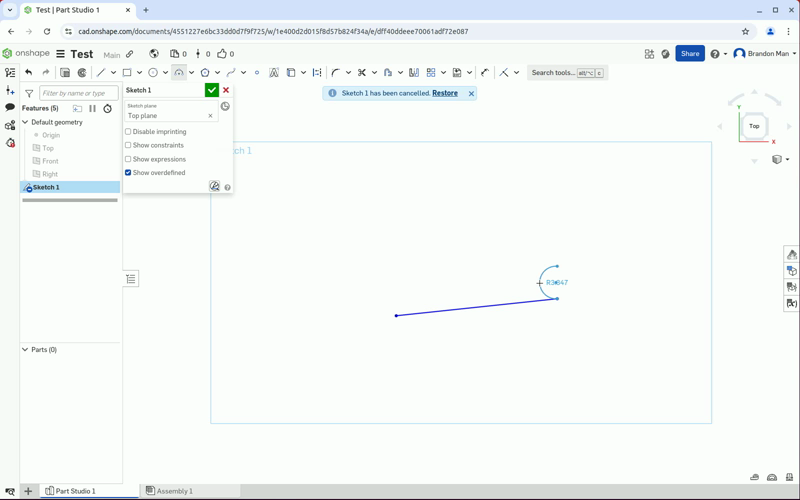
key(esc)
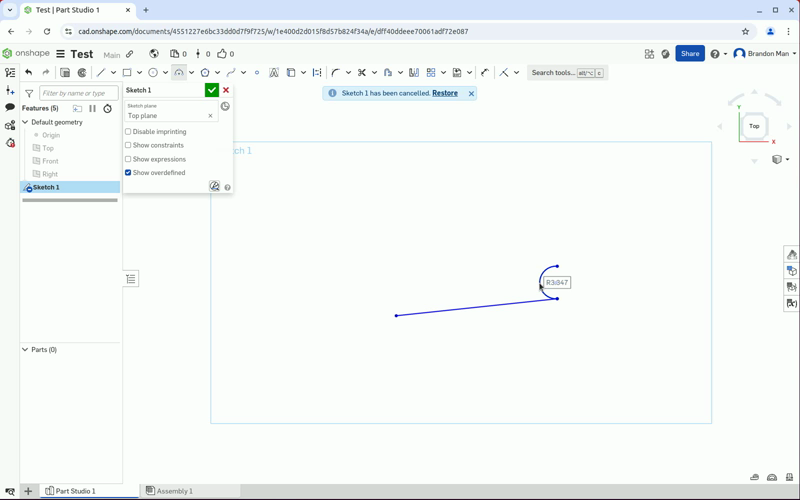
key(l)
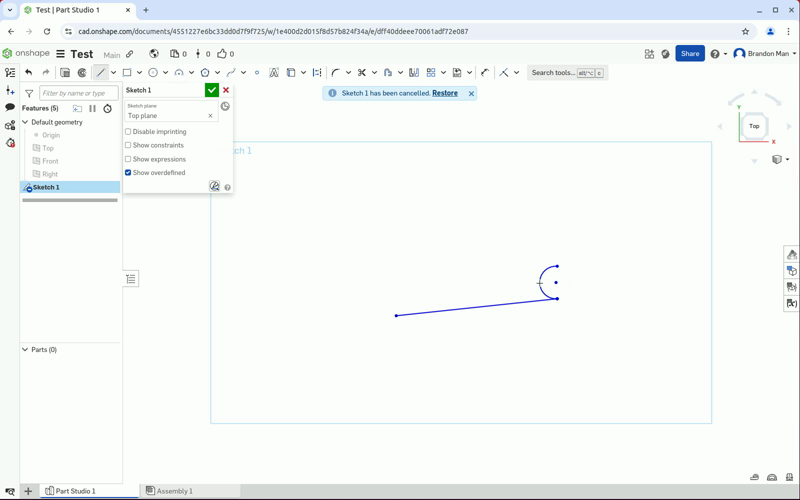
mouse_move(557, 266)
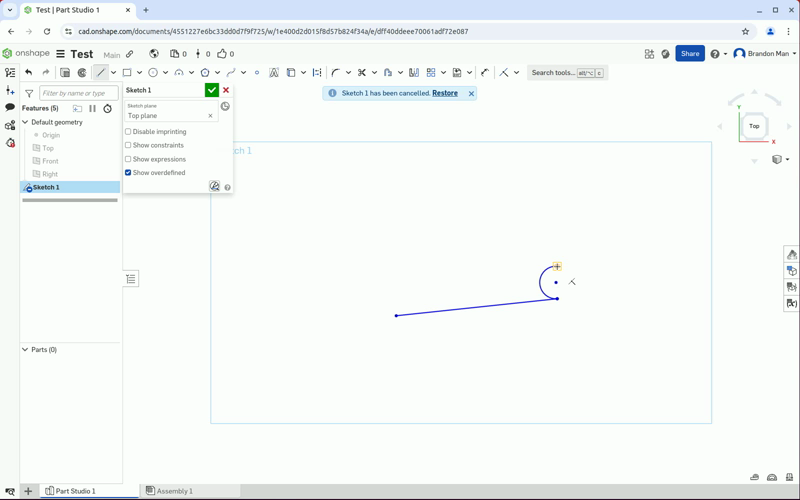
click(557, 266)
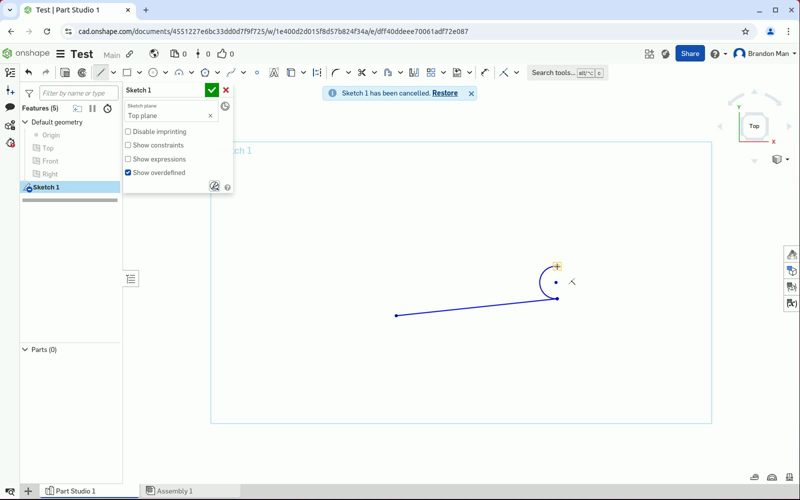
key_down(shift)
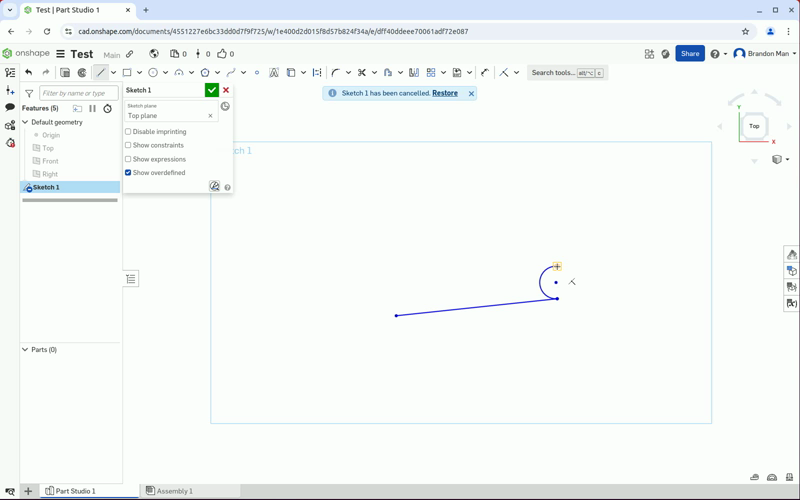
mouse_move(396, 251)
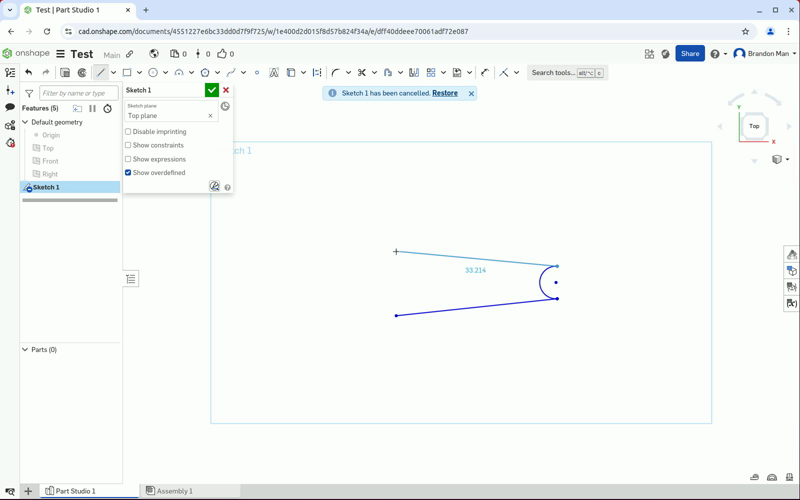
click(396, 251)
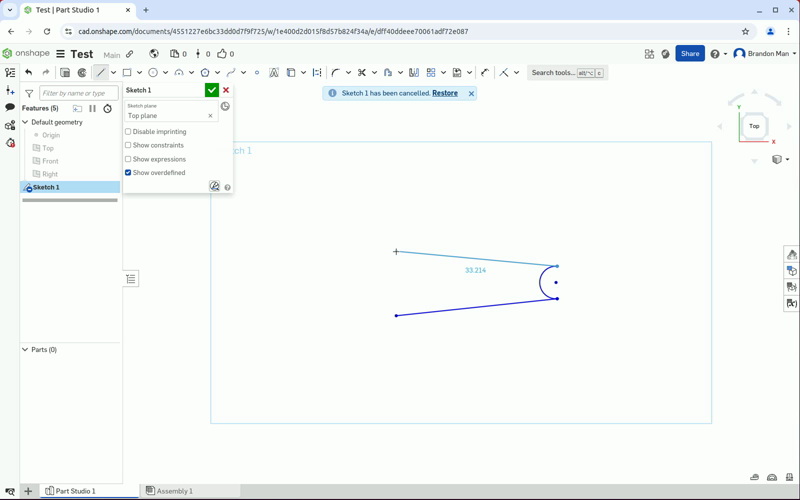
key_up(shift)
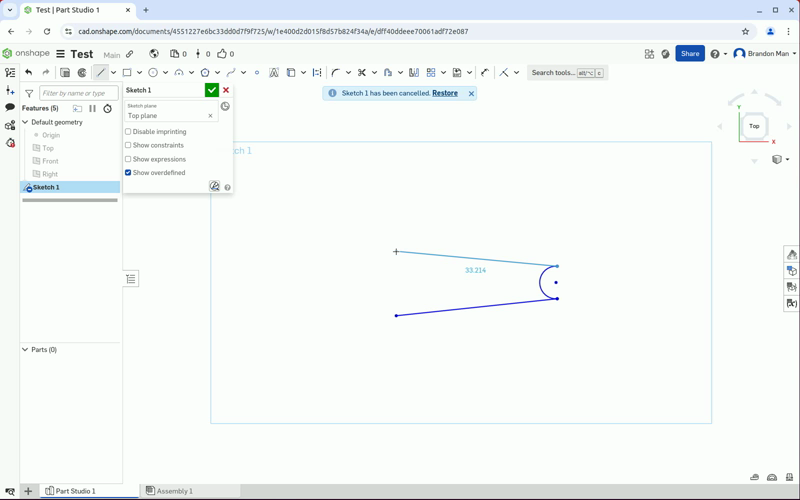
key(esc)
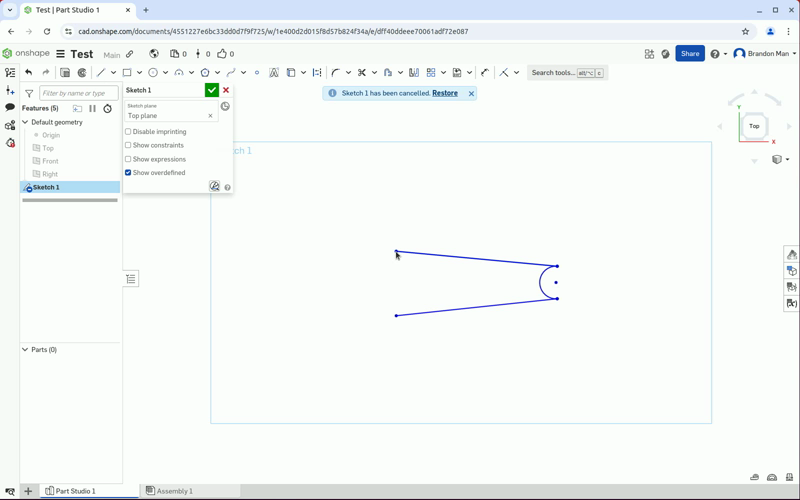
key(a)
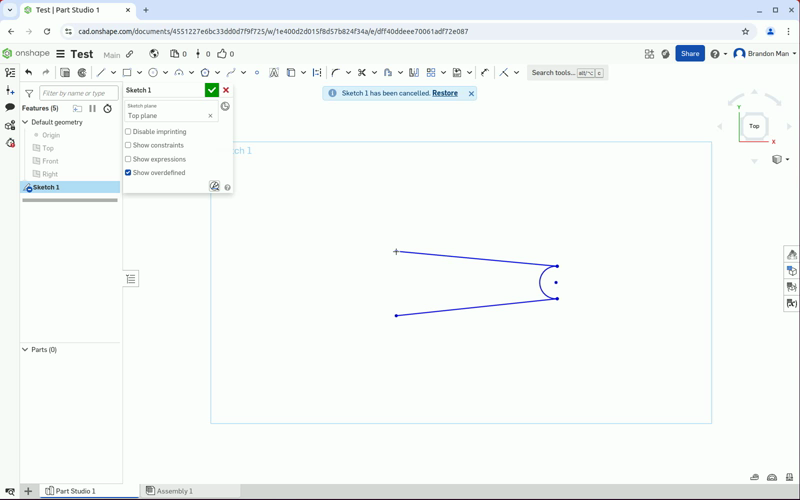
mouse_move(396, 251)
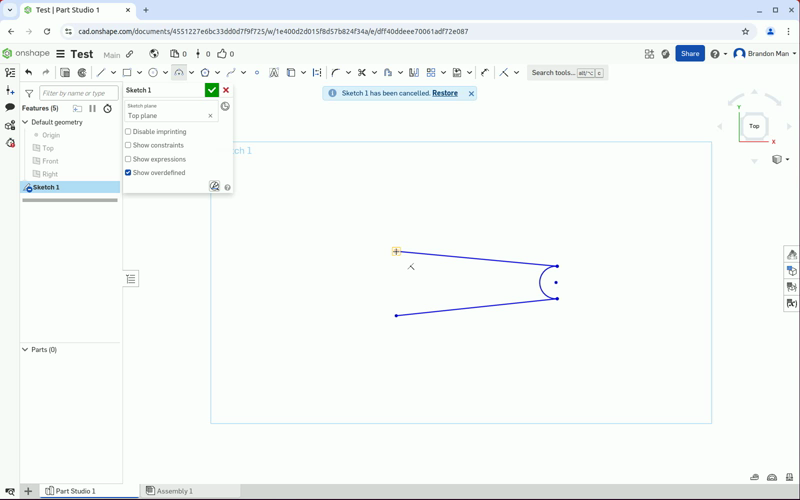
click(396, 251)
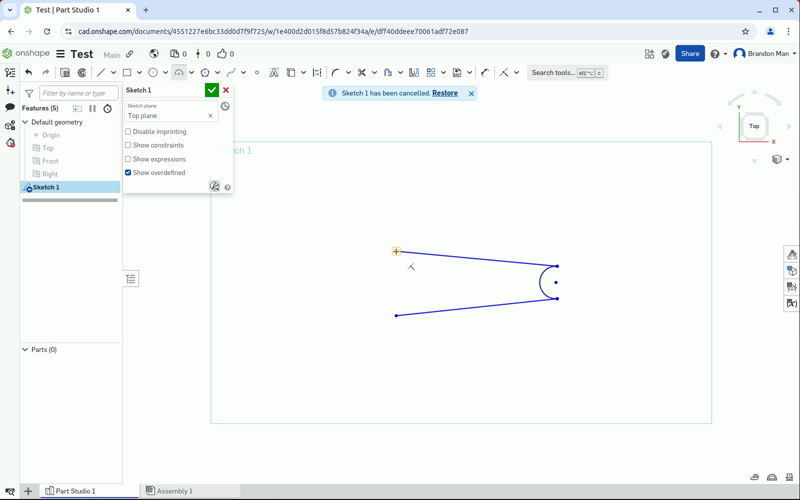
mouse_move(396, 315)
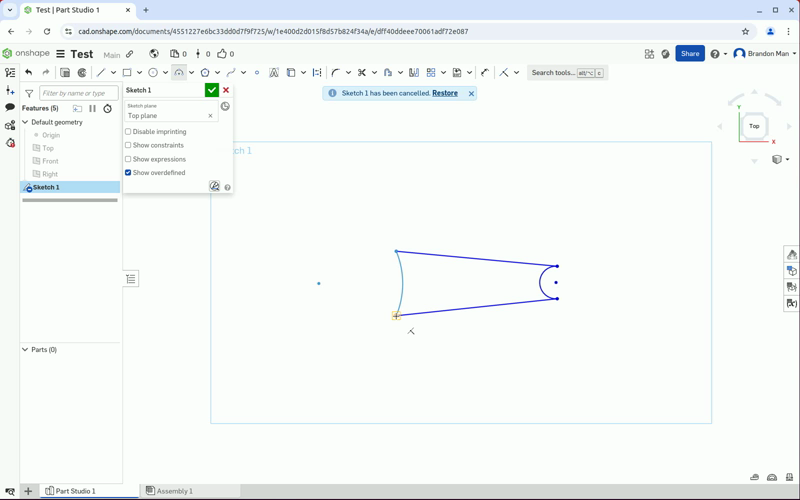
click(396, 315)
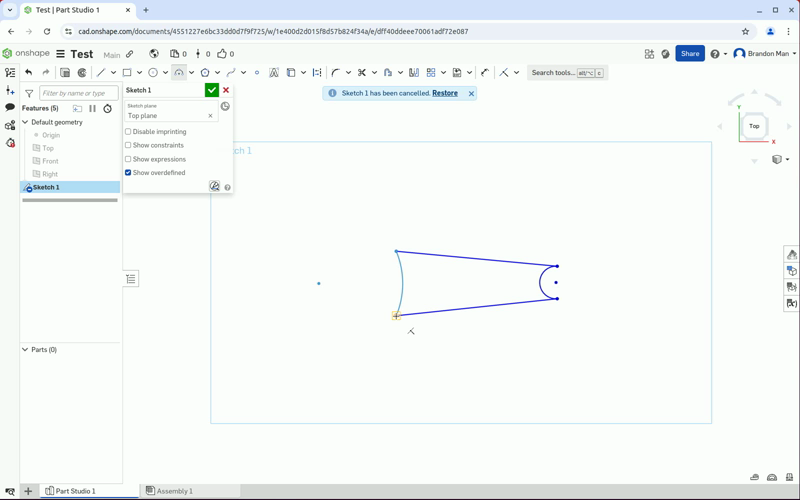
key_down(shift)
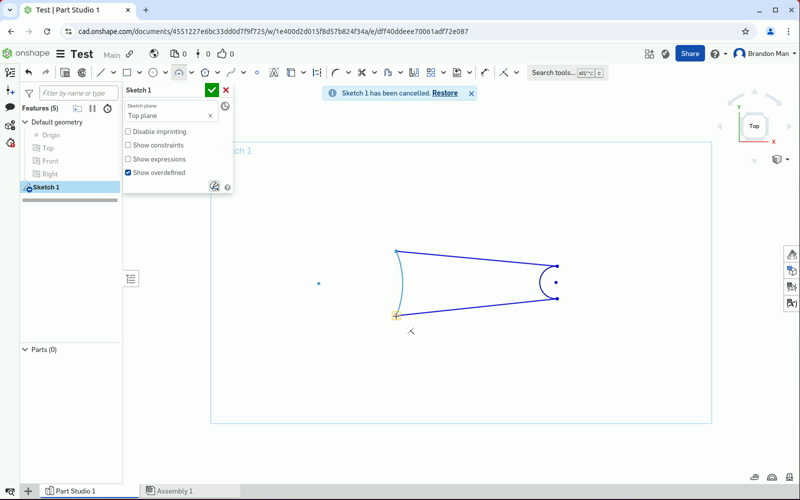
mouse_move(425, 283)
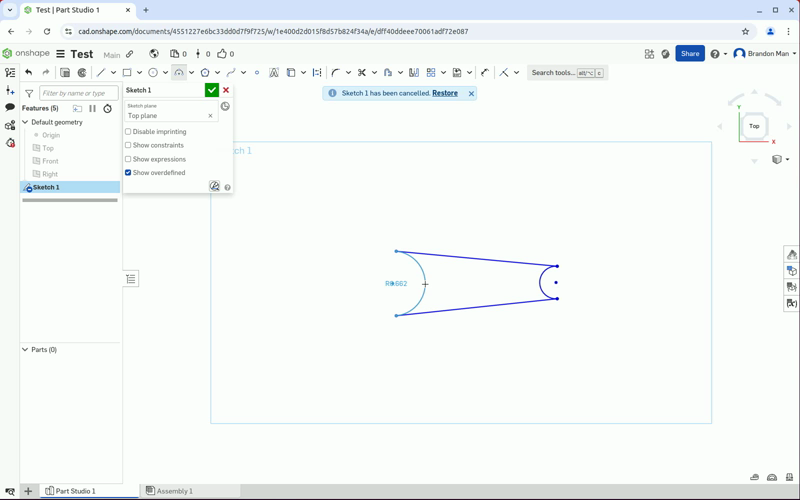
click(425, 283)
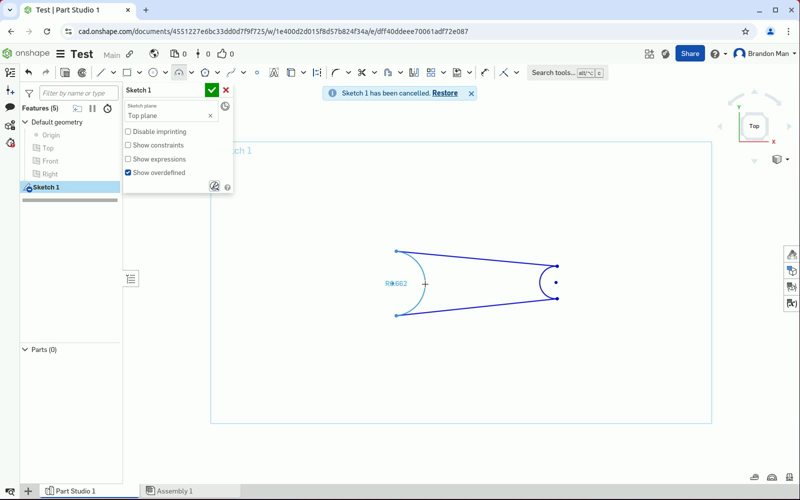
key_up(shift)
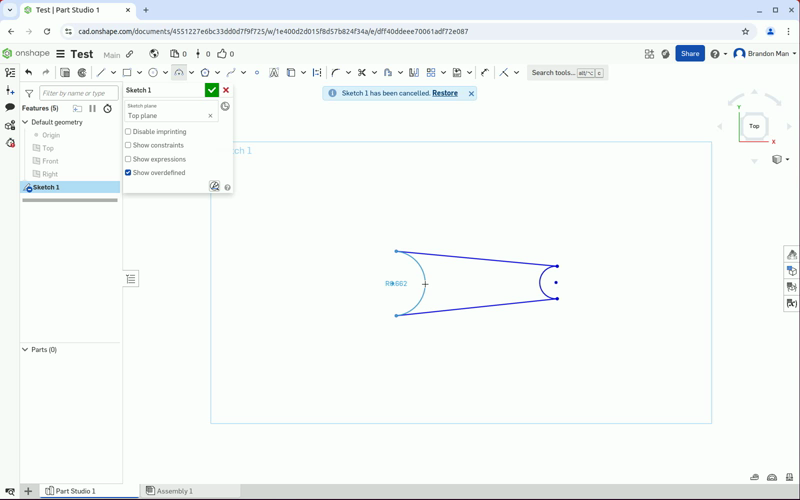
key(esc)
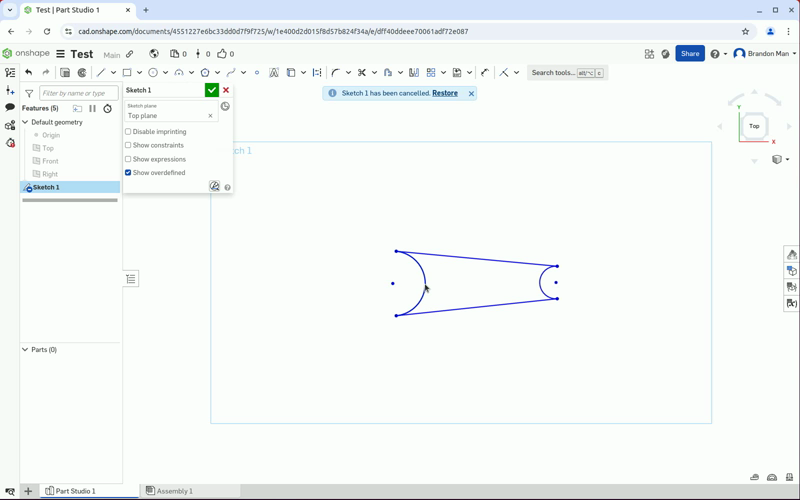
key(l)
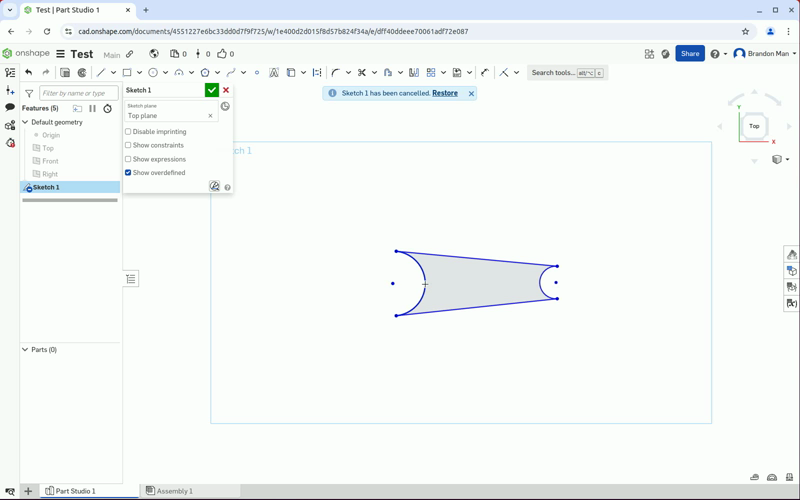
key_down(shift)
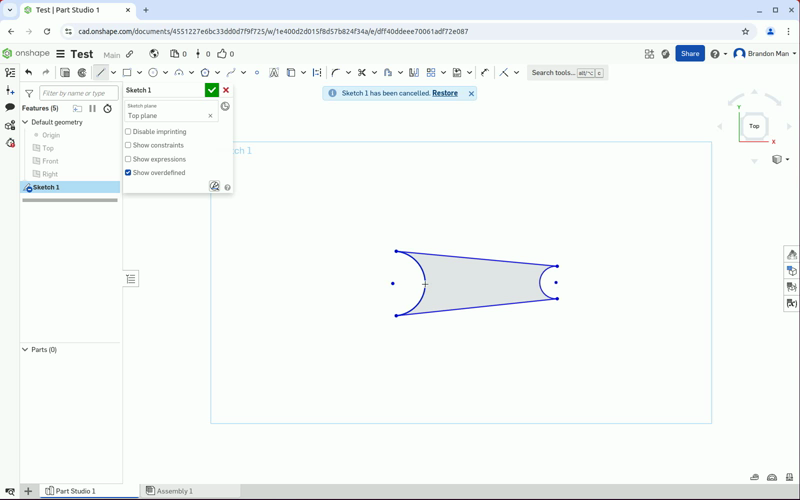
mouse_move(442, 291)
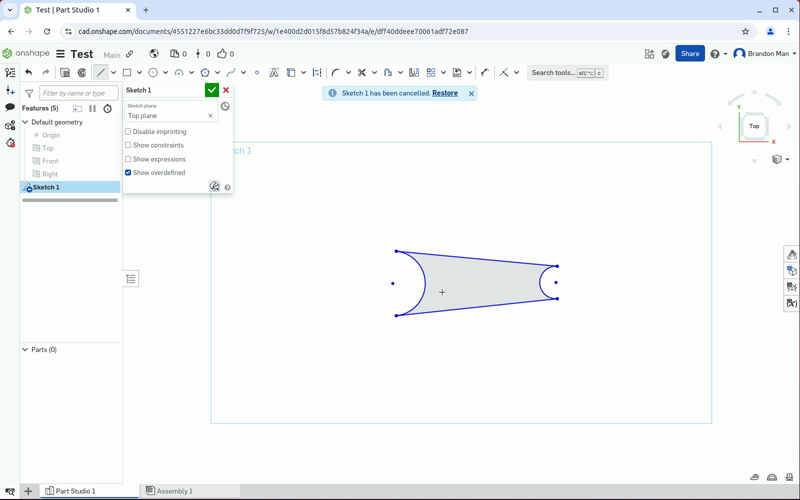
click(442, 291)
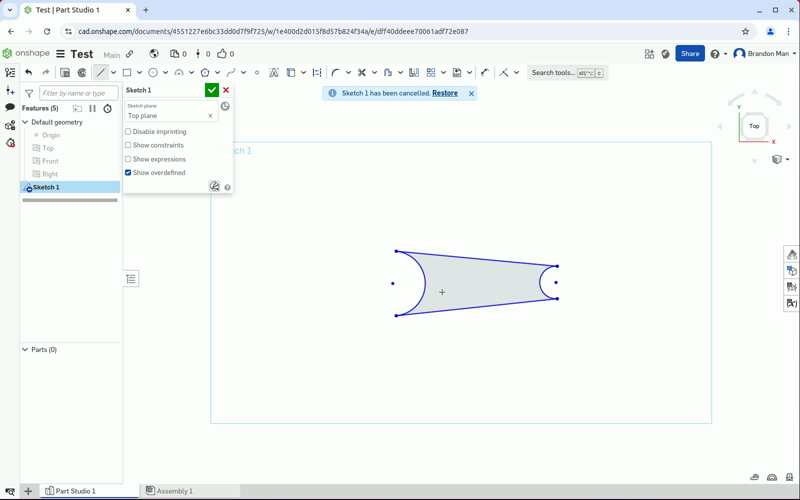
key_up(shift)
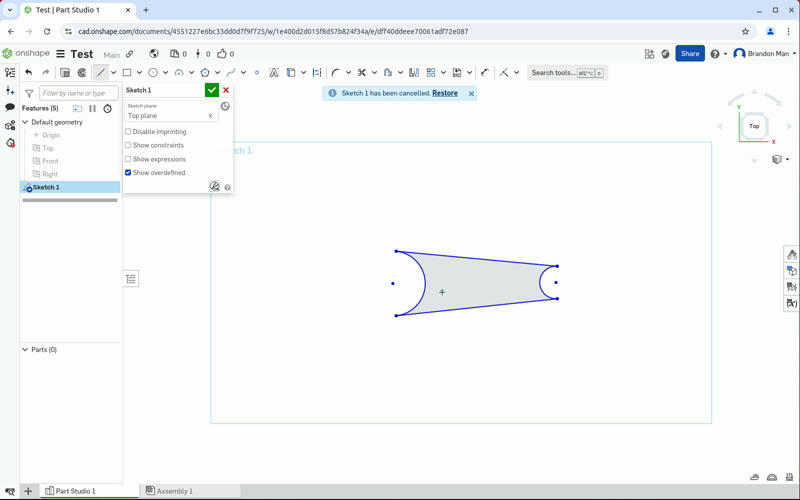
key_down(shift)
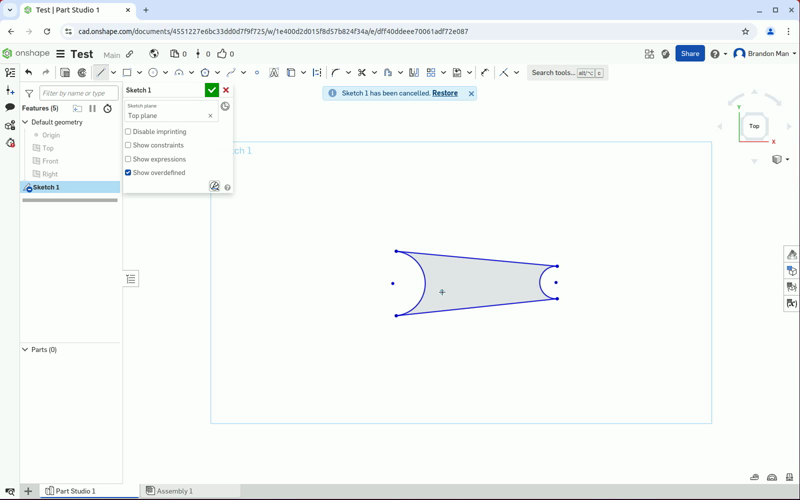
mouse_move(506, 291)
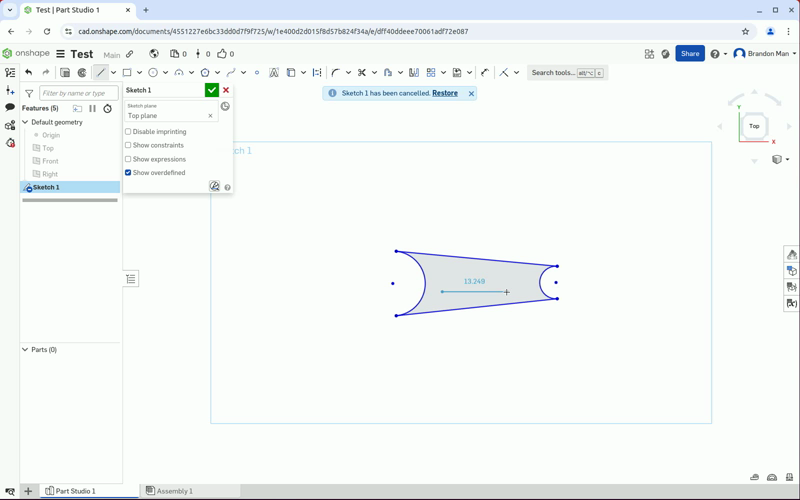
click(506, 291)
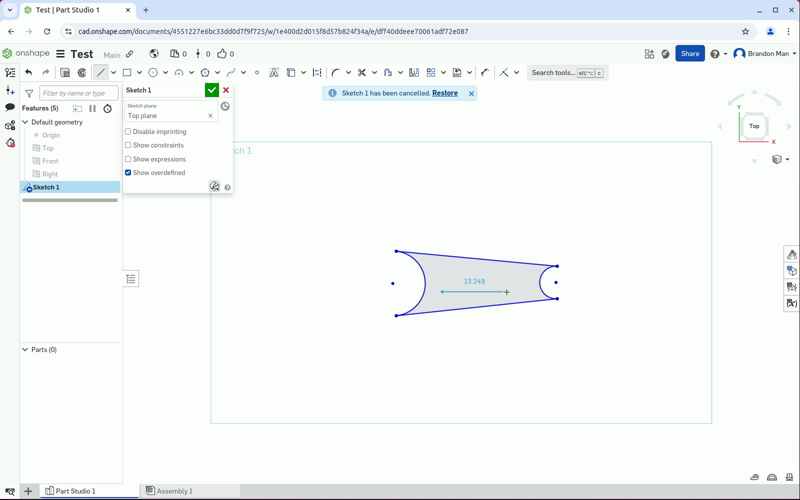
key_up(shift)
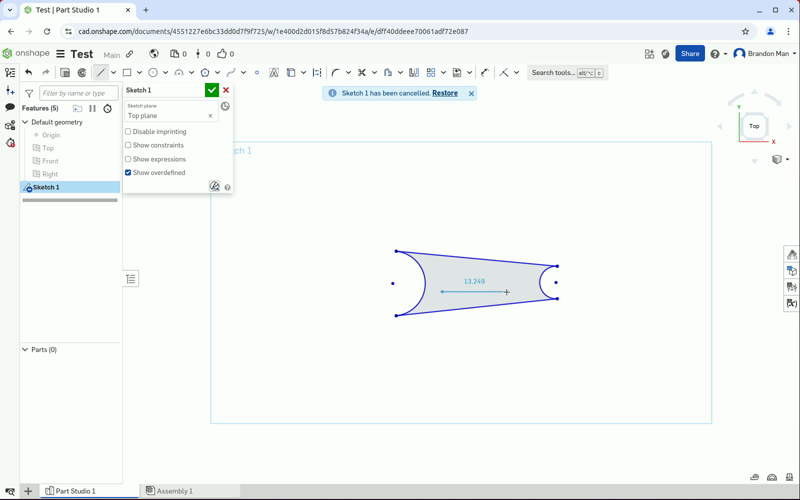
key(esc)
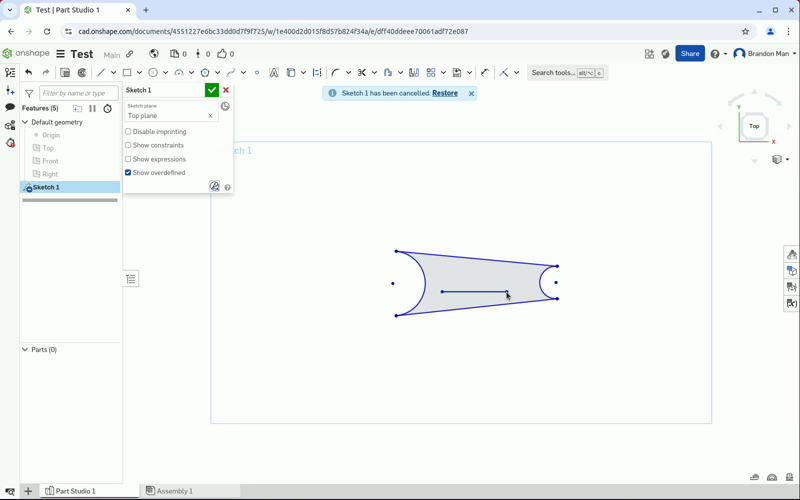
key(a)
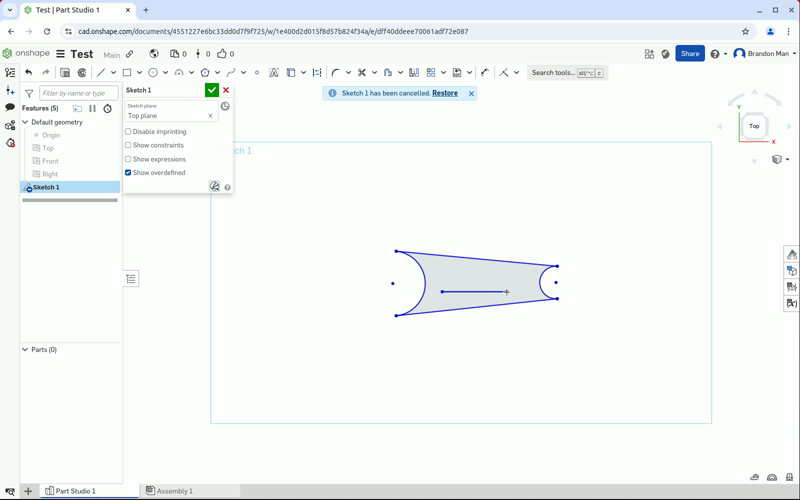
mouse_move(506, 291)
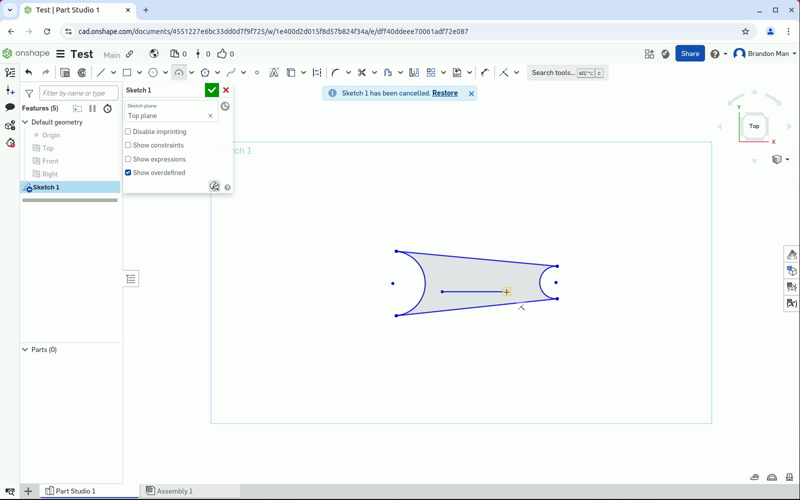
click(506, 291)
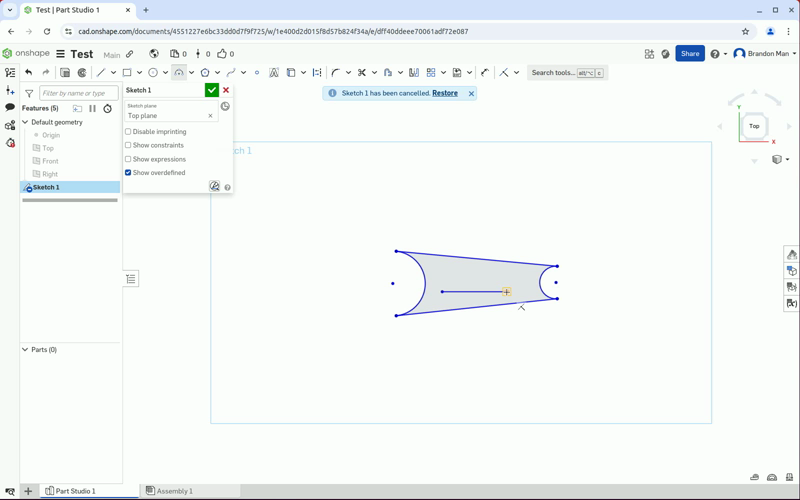
key_down(shift)
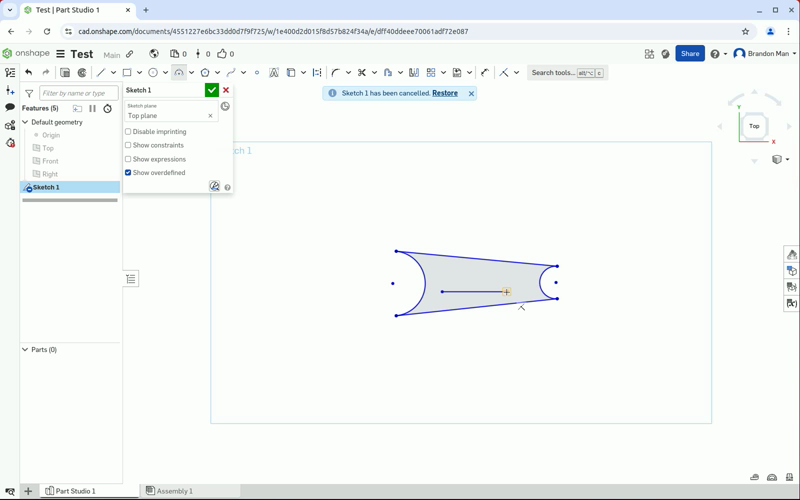
mouse_move(506, 275)
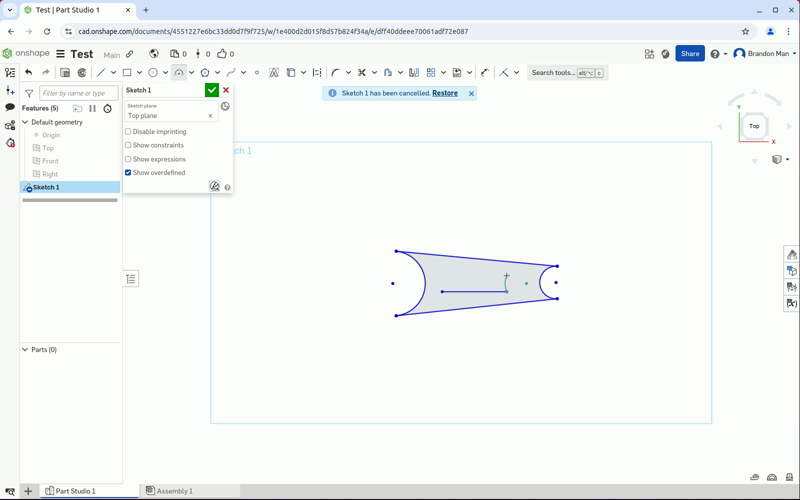
click(506, 275)
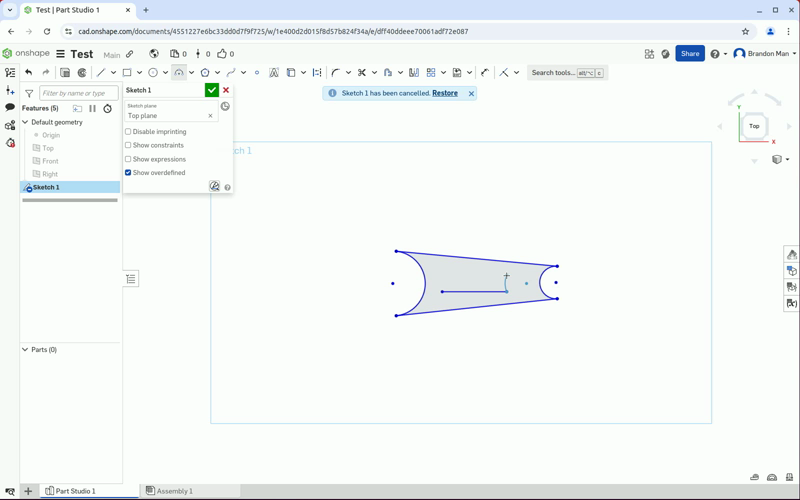
mouse_move(515, 283)
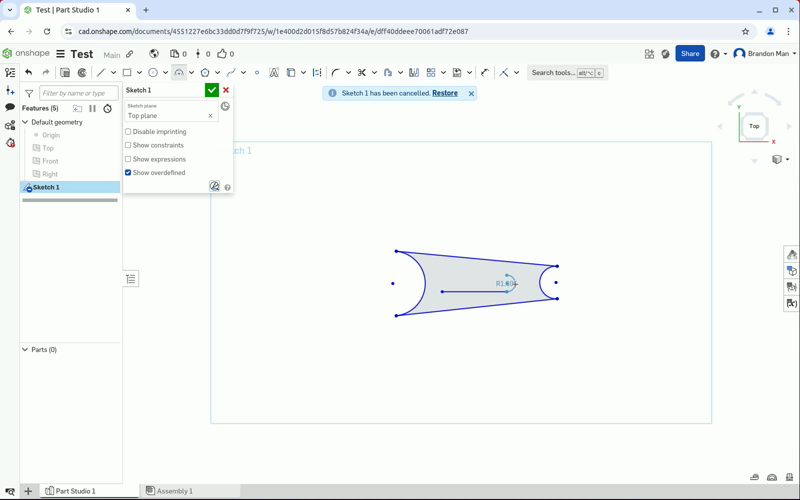
click(515, 283)
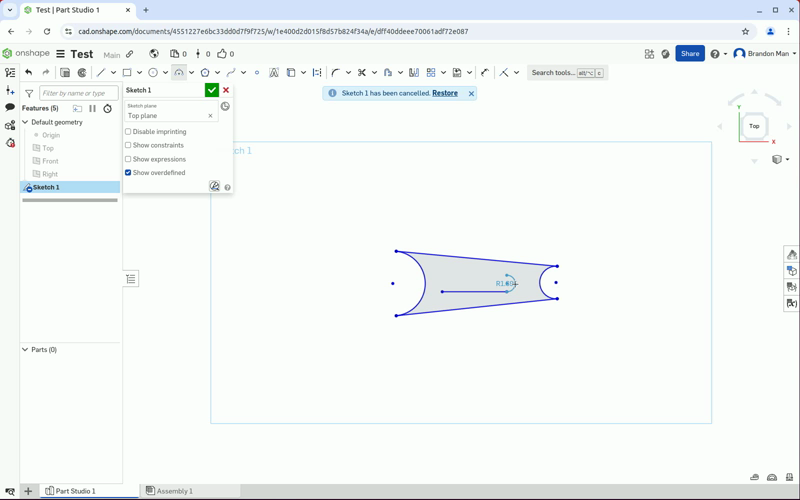
key_up(shift)
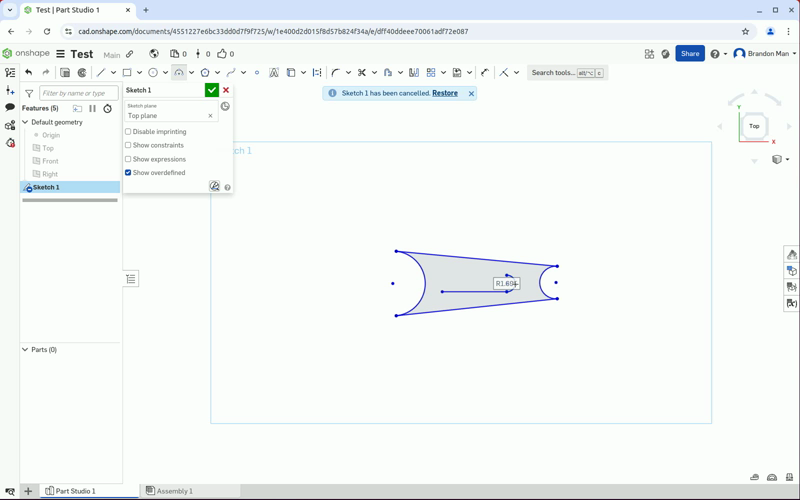
key(esc)
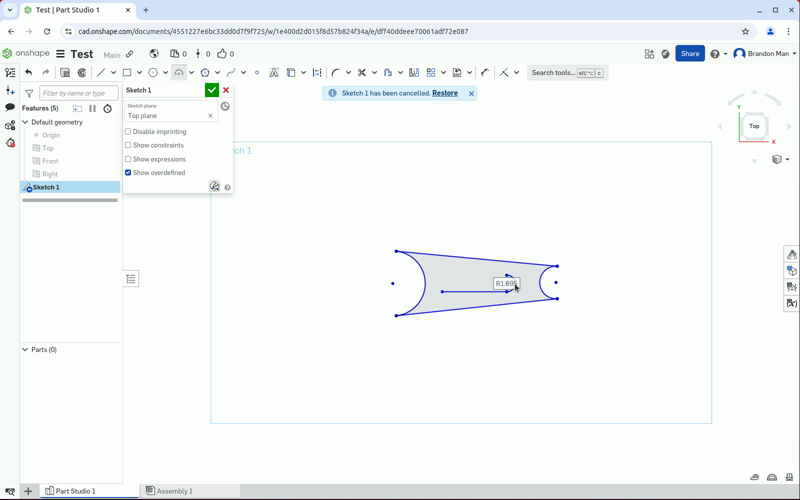
key(l)
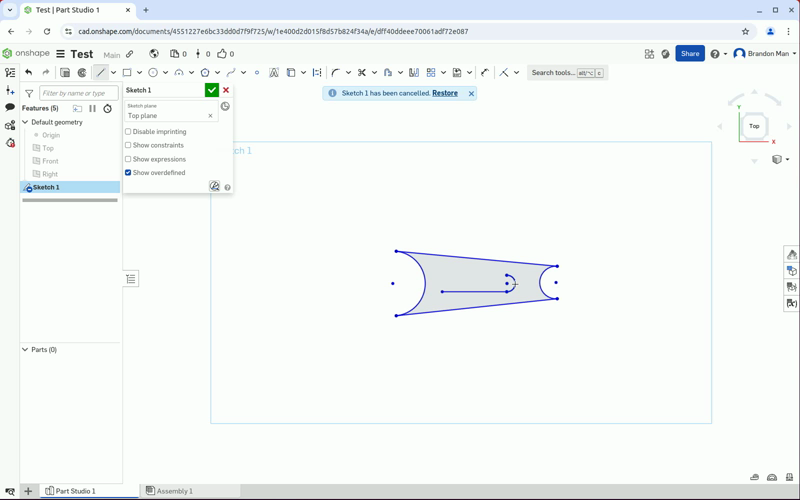
mouse_move(506, 275)
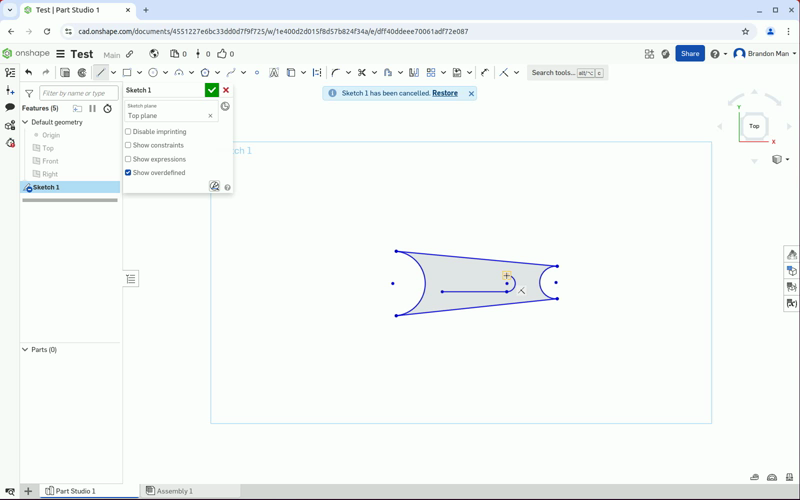
click(506, 275)
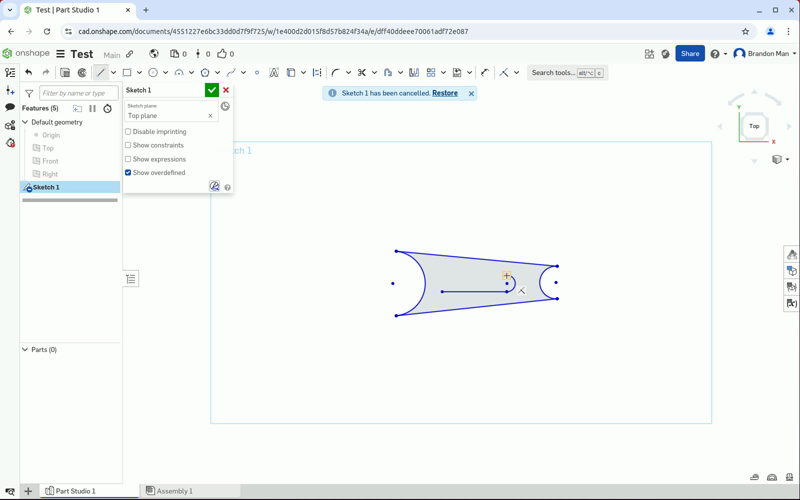
key_down(shift)
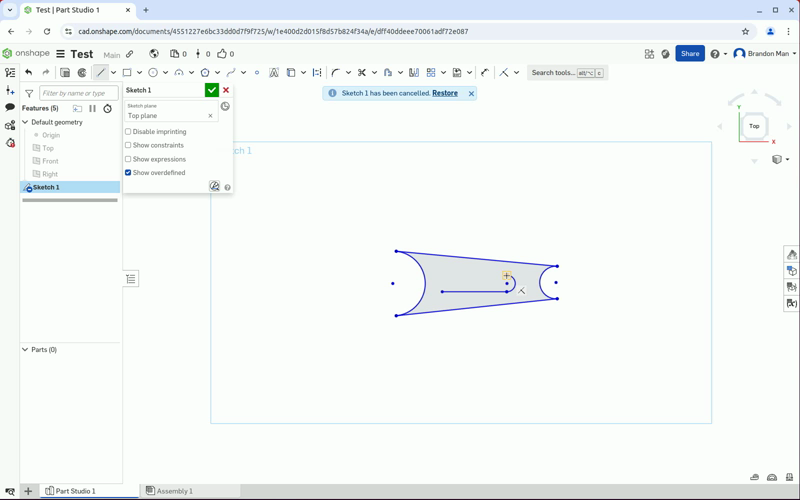
mouse_move(442, 275)
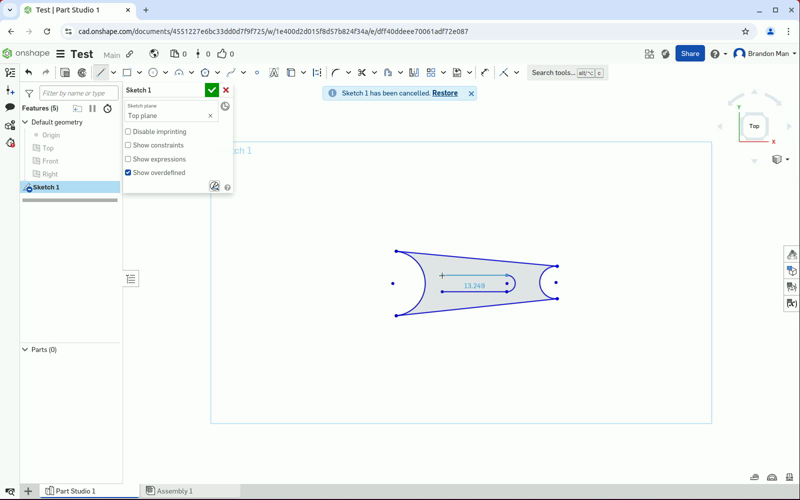
click(442, 275)
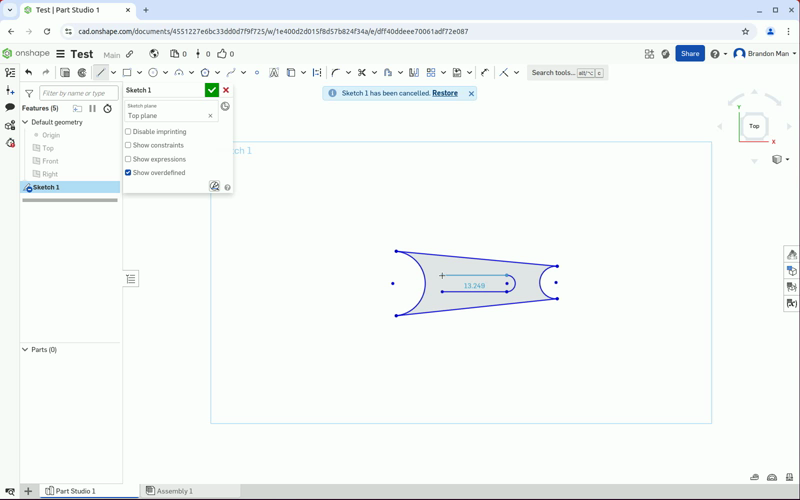
key_up(shift)
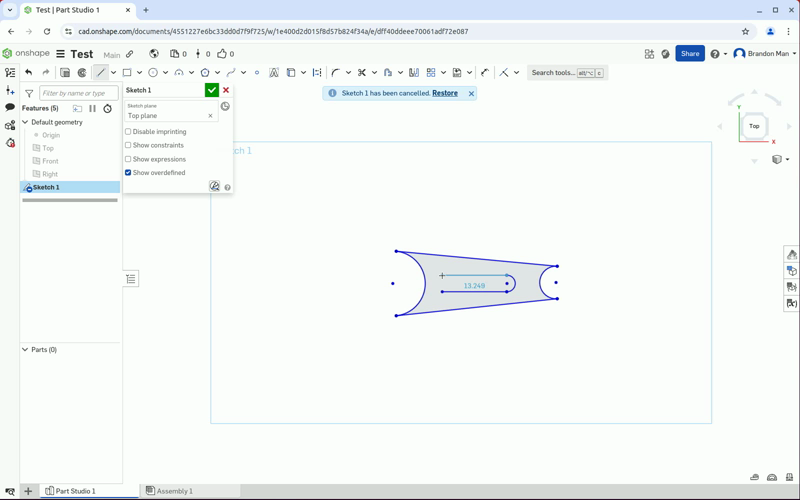
key(esc)
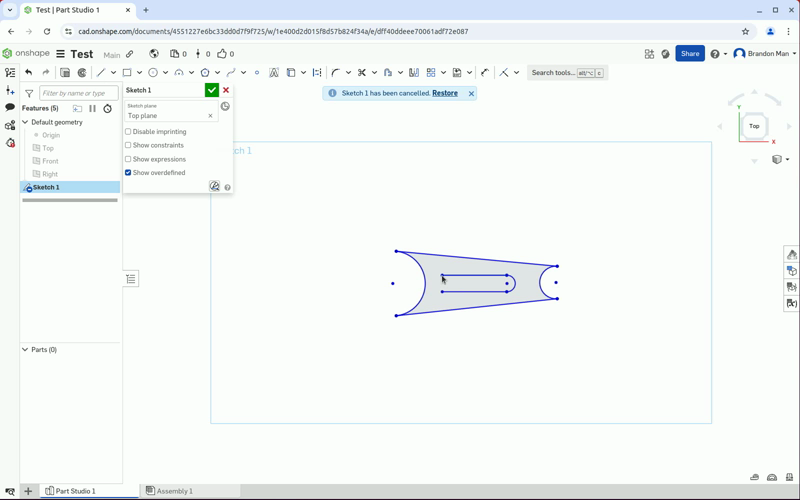
key(a)
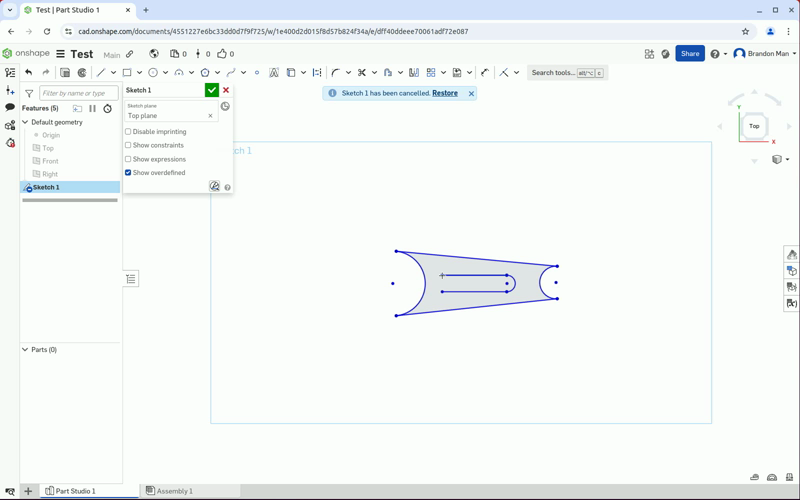
mouse_move(442, 275)
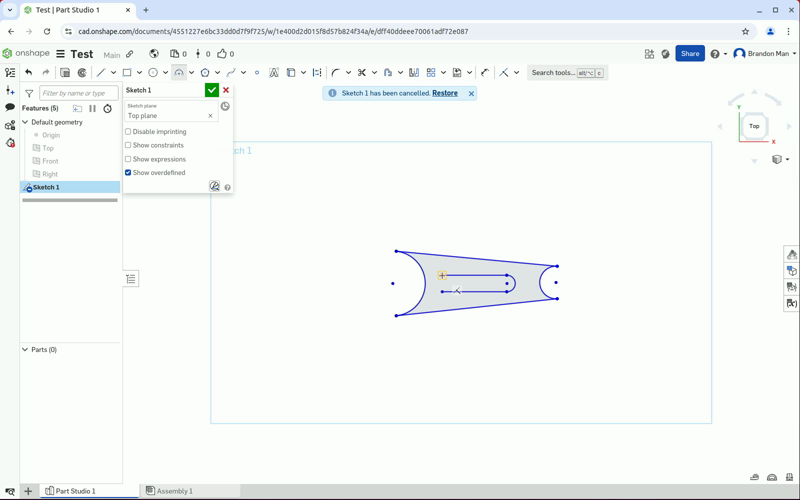
click(442, 275)
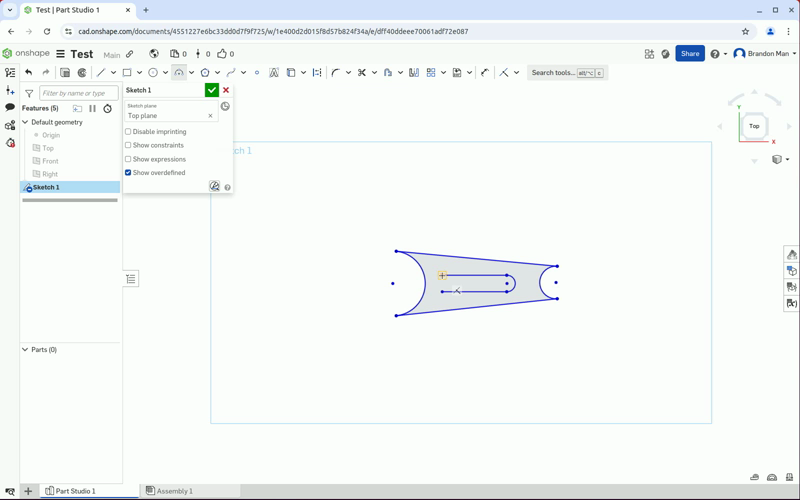
mouse_move(442, 291)
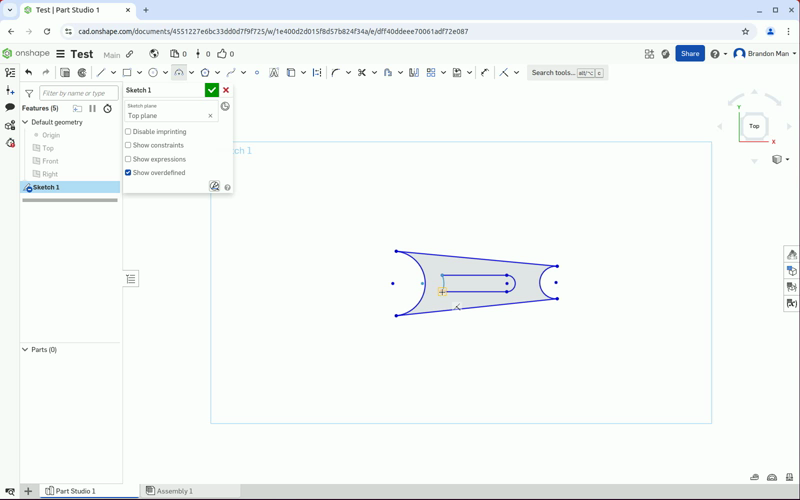
click(442, 291)
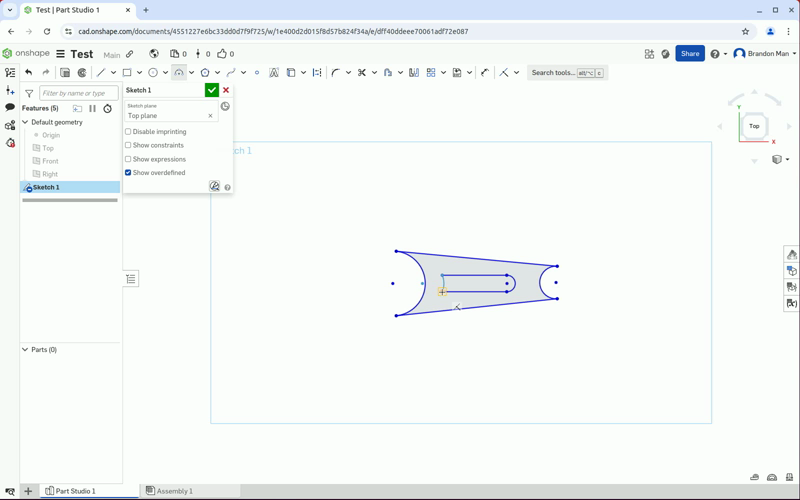
key_down(shift)
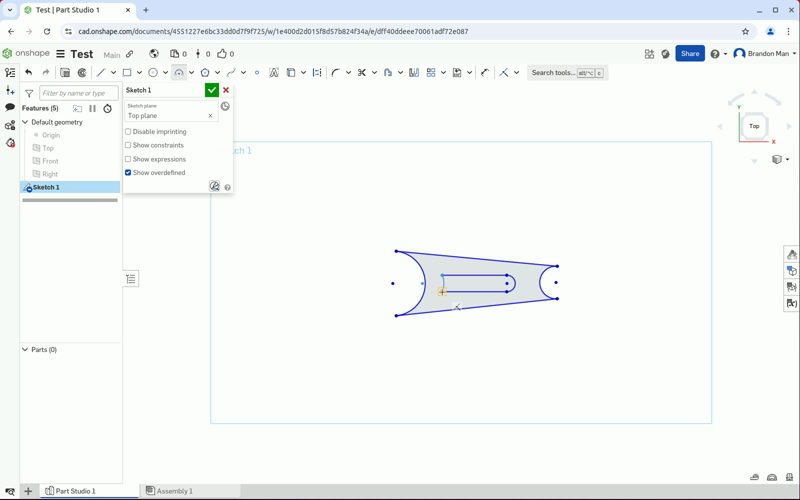
mouse_move(433, 283)
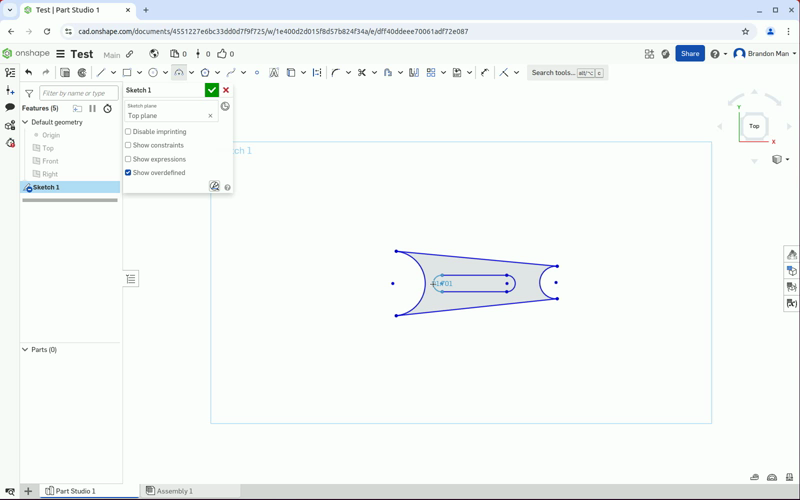
click(433, 283)
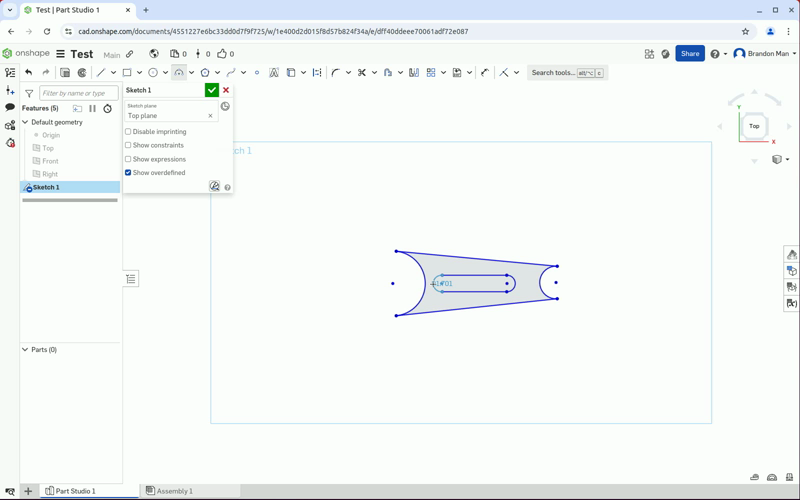
key_up(shift)
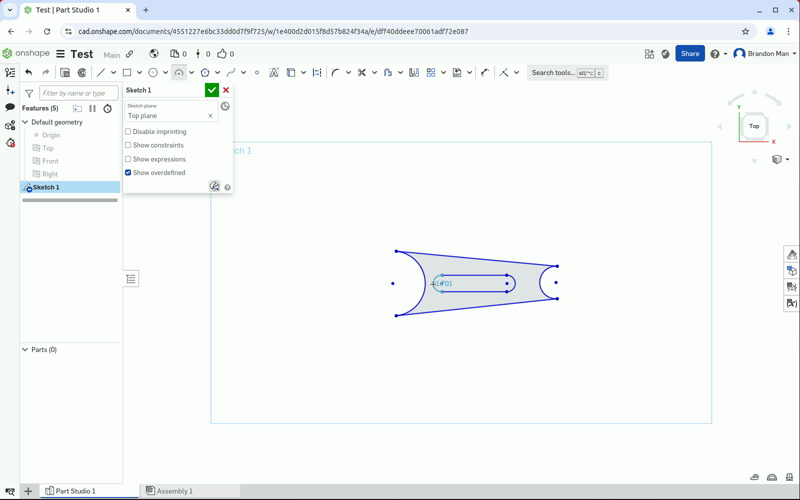
key(esc)
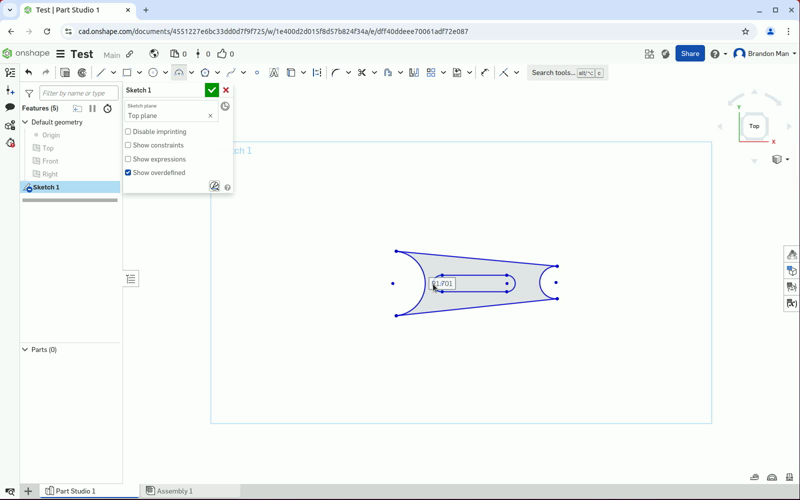
mouse_move(433, 271)
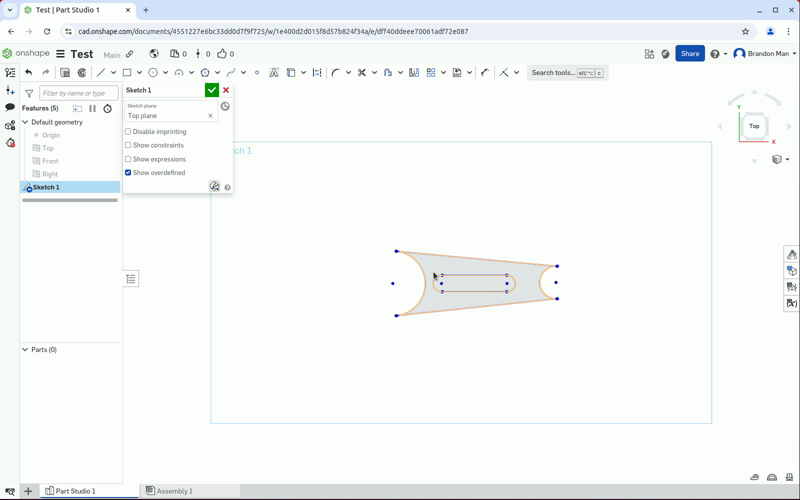
click(433, 271)
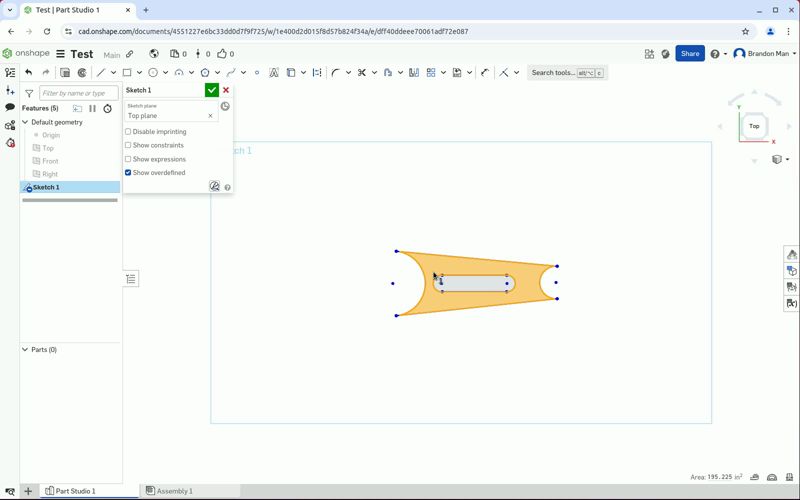
mouse_move(73, 352)
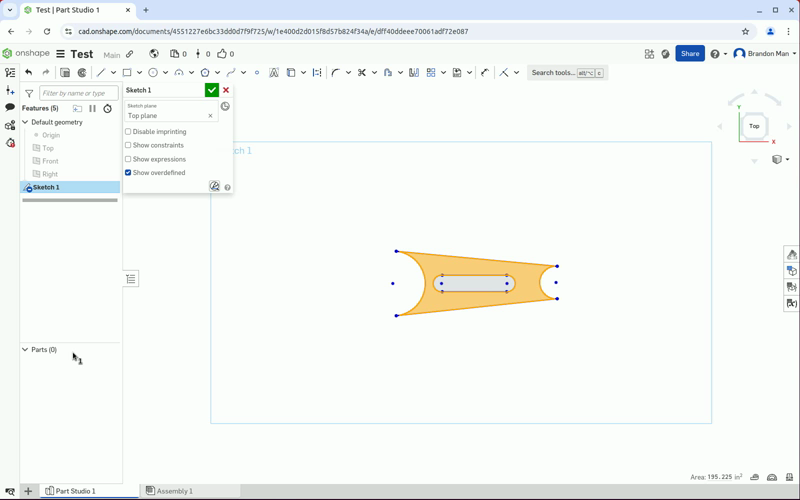
key(shift+y)
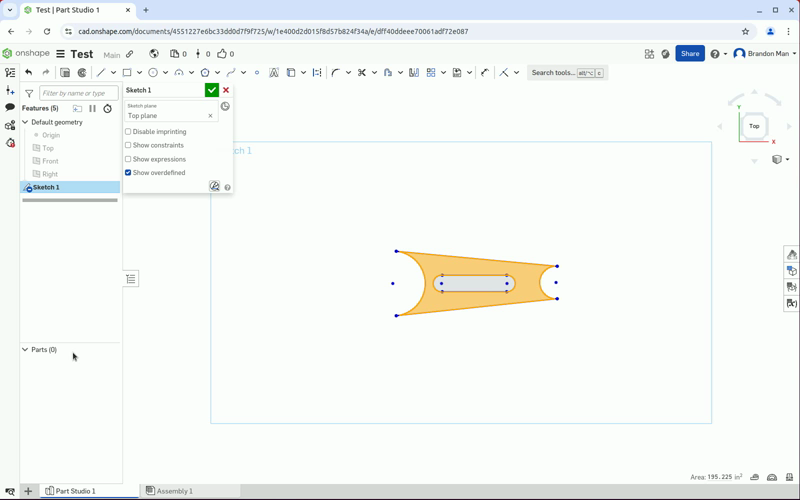
key(shift+e)
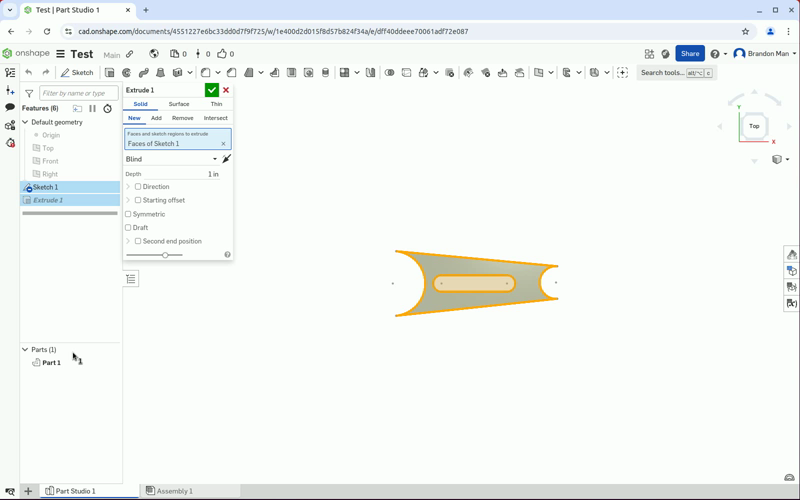
mouse_move(143, 106)
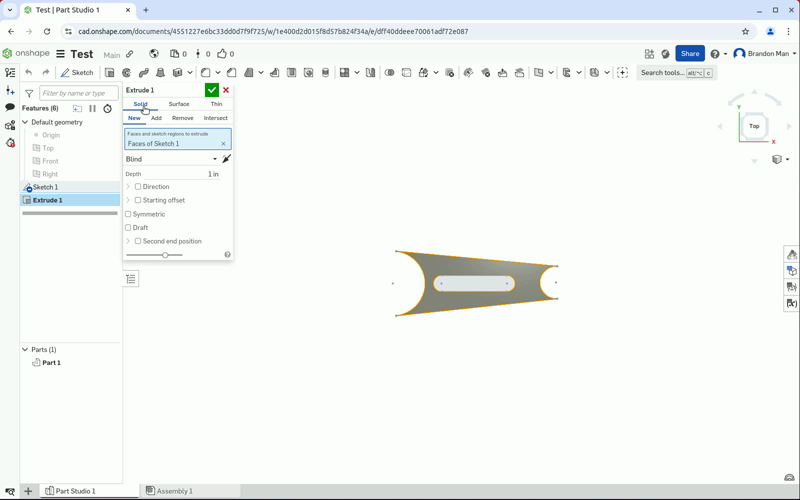
click(143, 106)
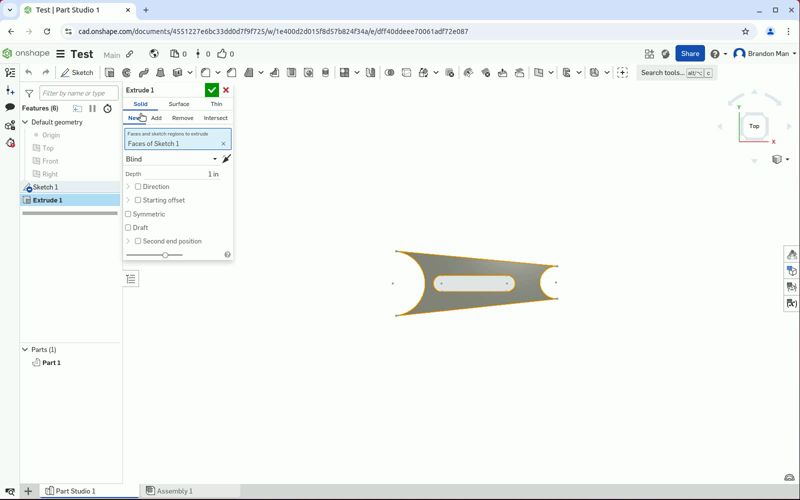
mouse_move(137, 120)
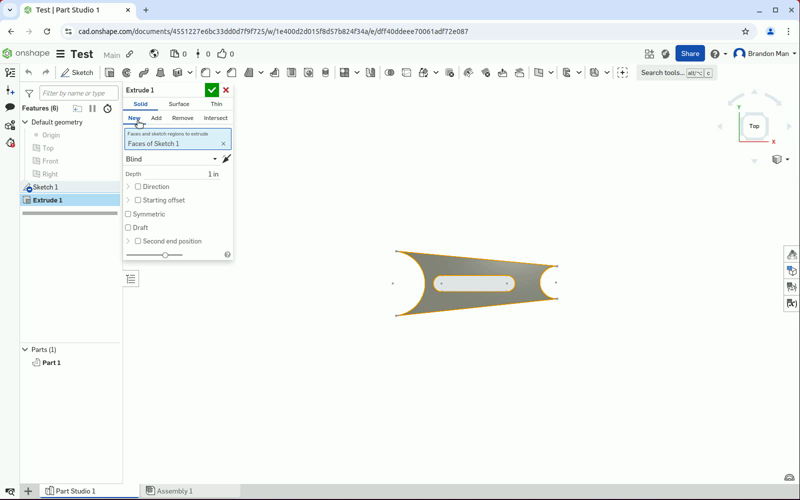
click(137, 120)
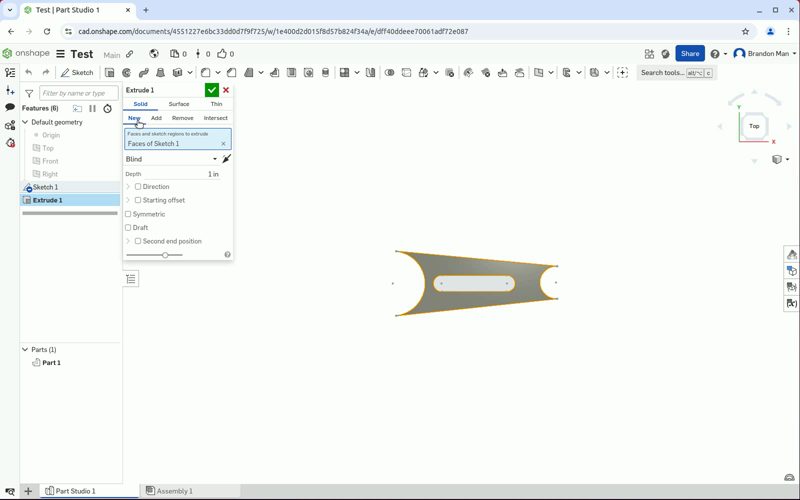
key(tab, 4)
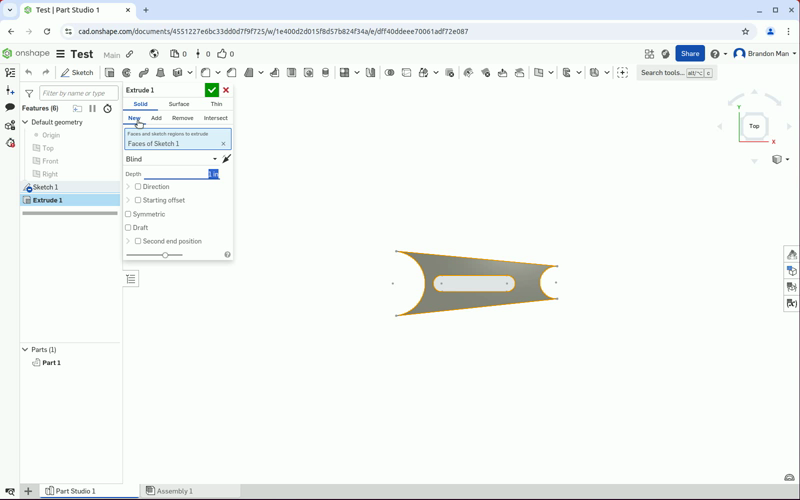
text(6.74)
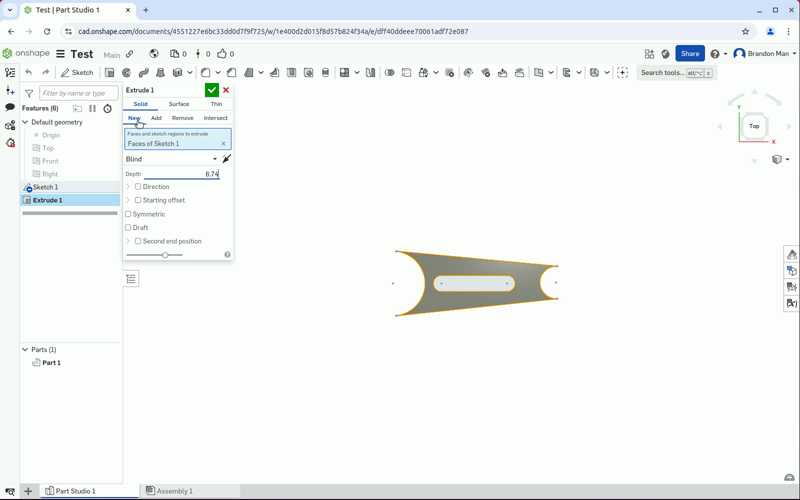
key(enter)
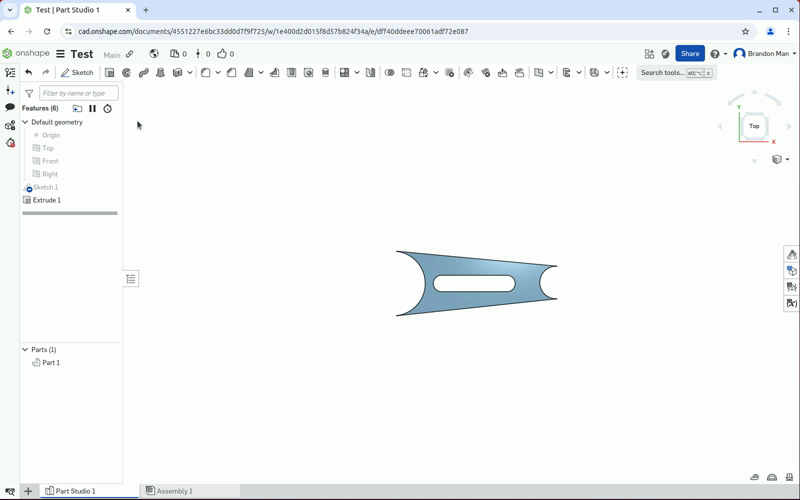
key(shift+h)
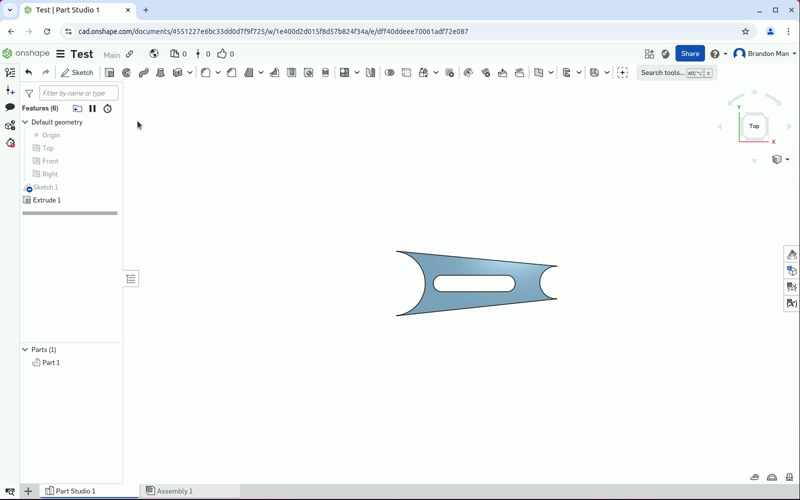
key(shift+h)
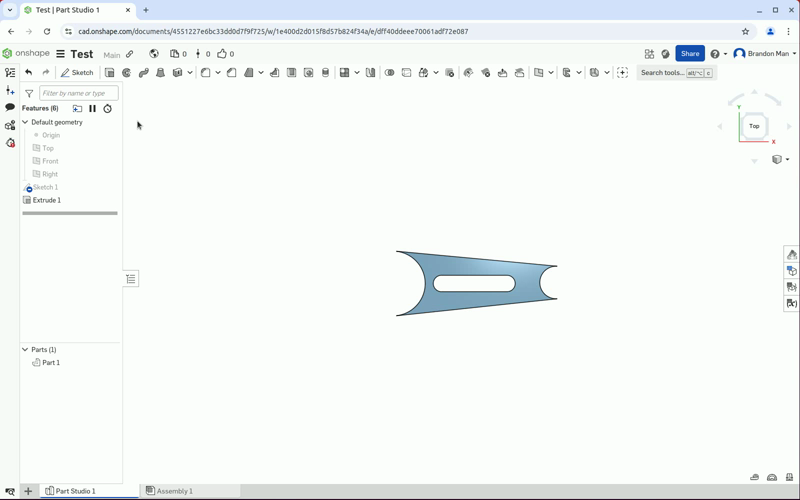
mouse_move(73, 189)
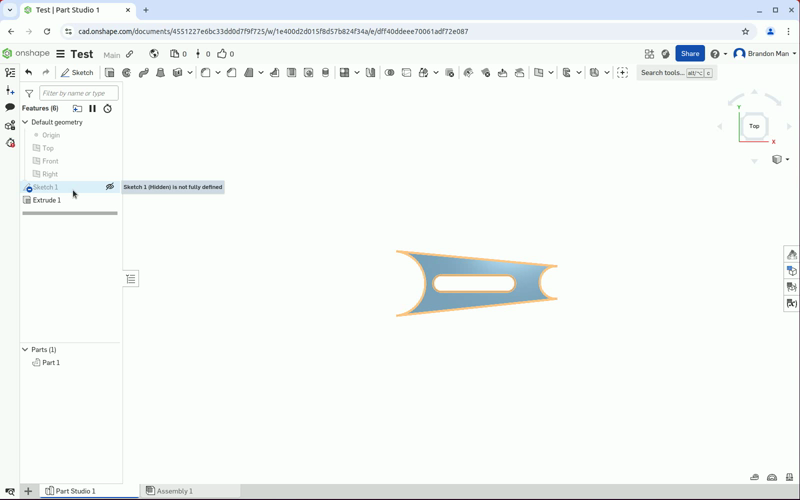
click(73, 189)
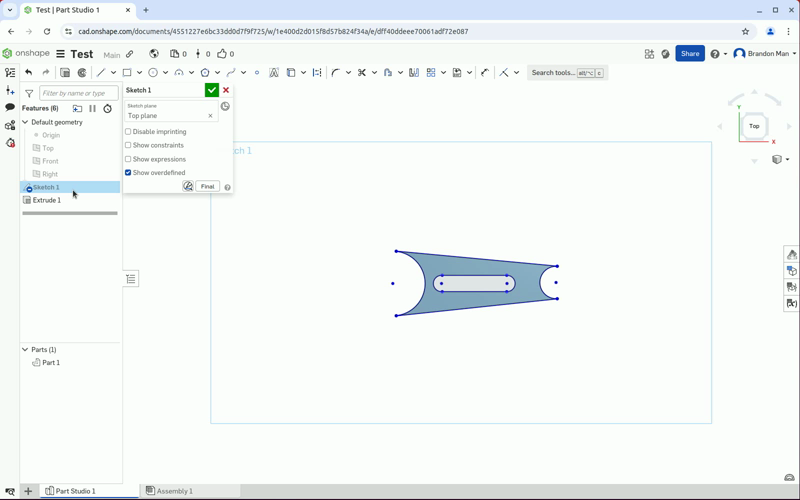
mouse_move(229, 92)
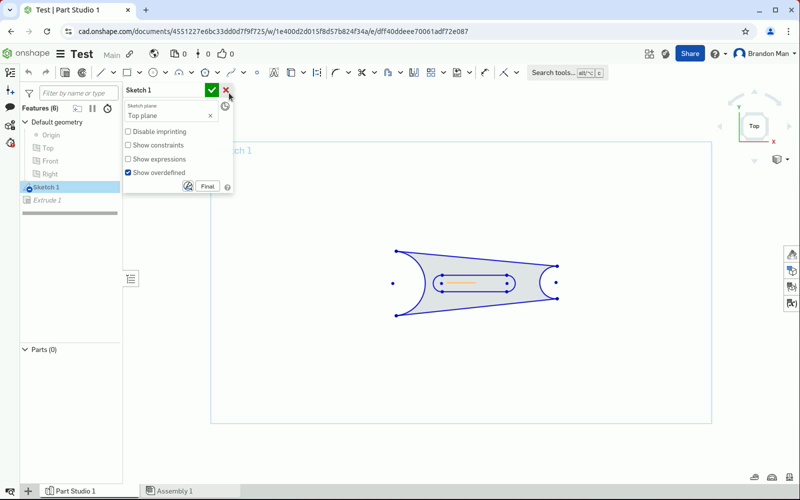
click(229, 92)
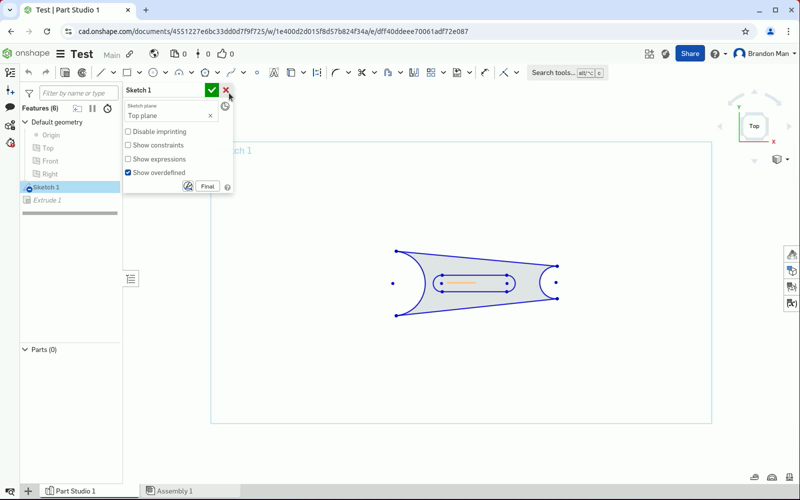
key(shift+s)
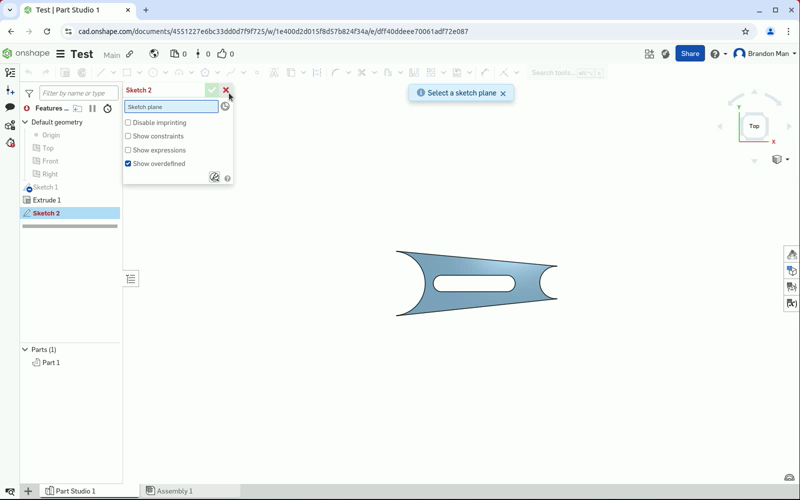
mouse_move(73, 150)
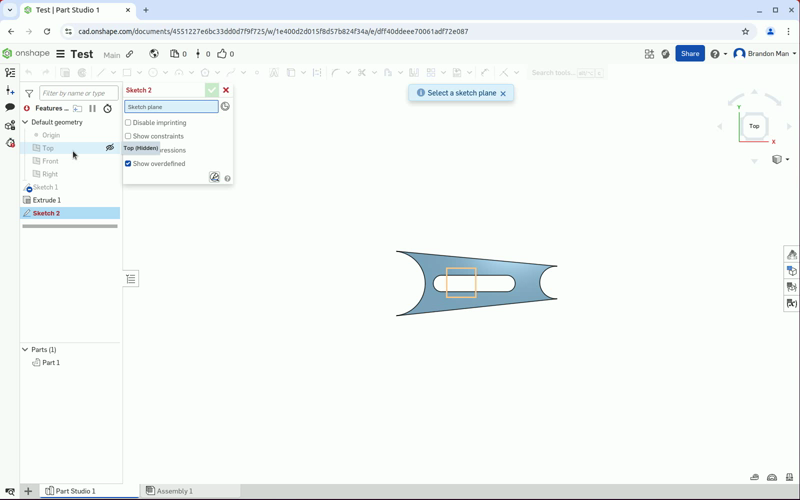
click(73, 150)
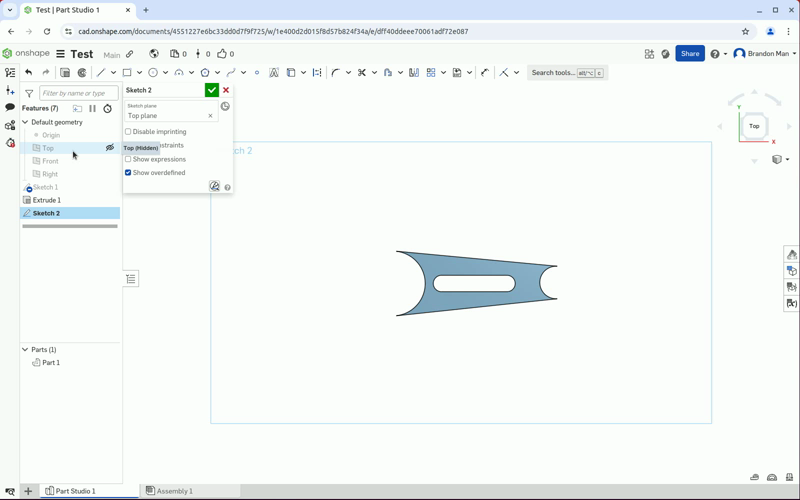
mouse_move(73, 352)
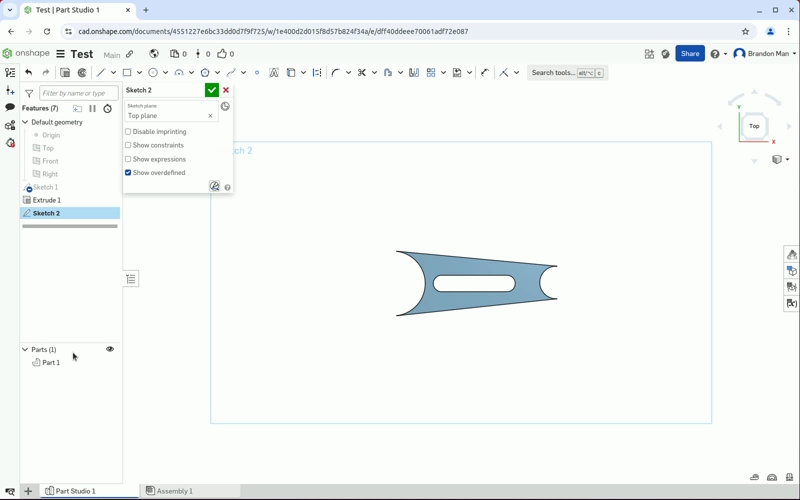
key(y)
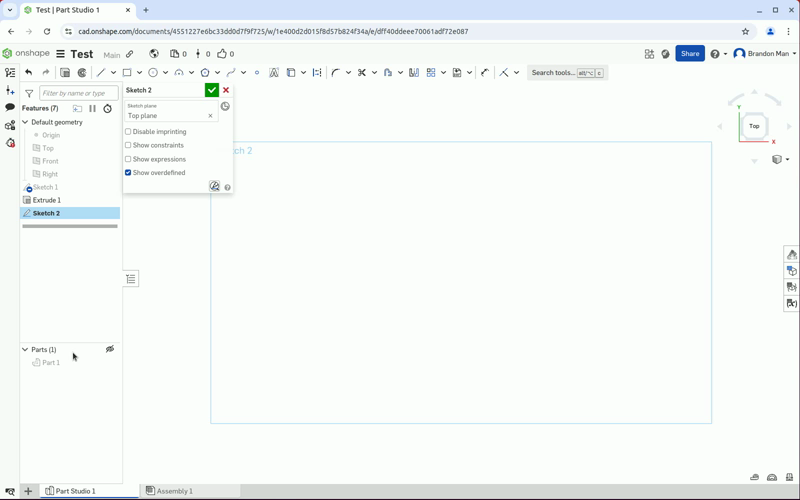
key(c)
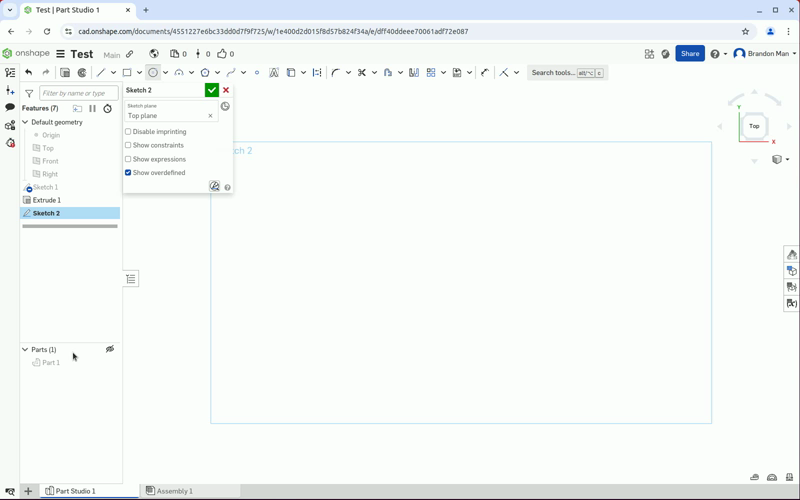
key_down(shift)
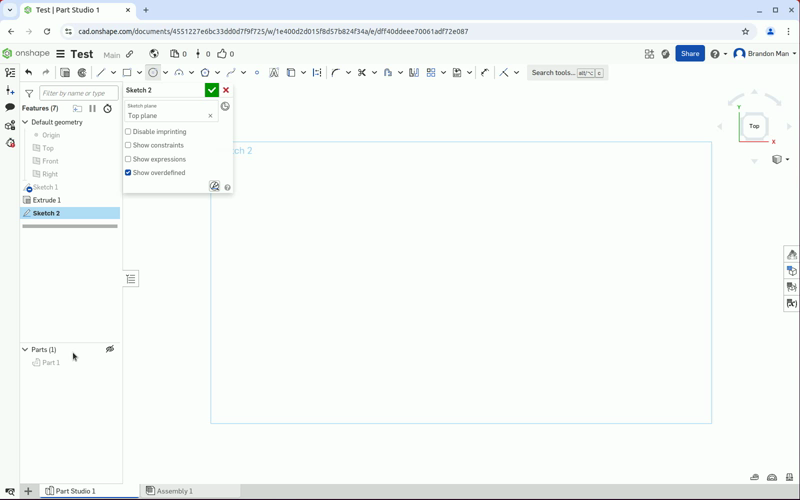
mouse_move(393, 282)
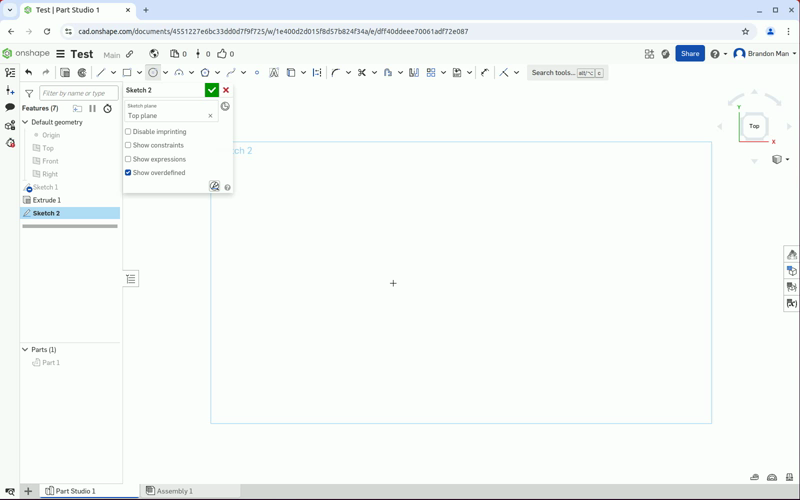
click(393, 282)
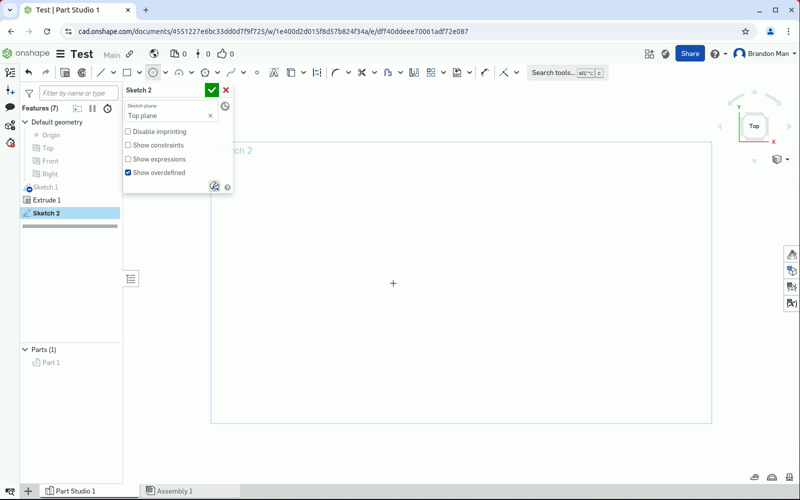
key_up(shift)
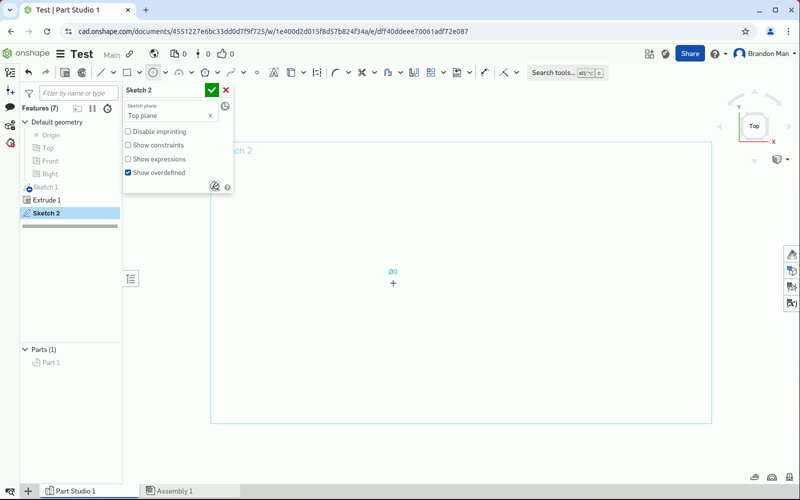
mouse_move(425, 282)
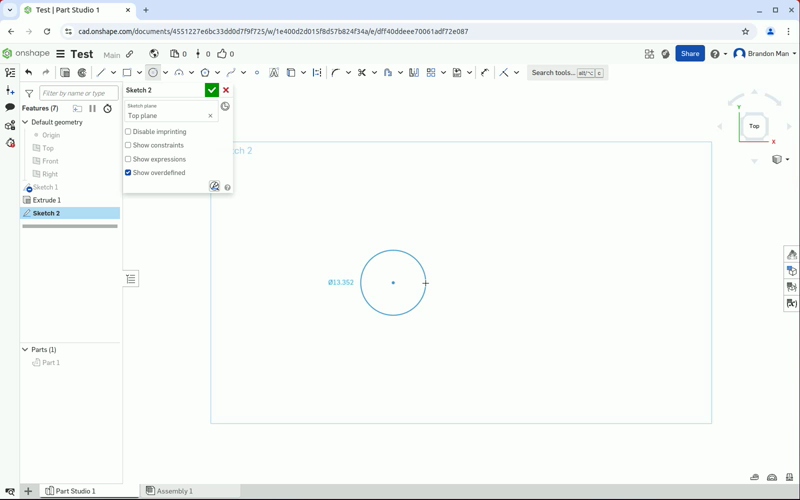
click(425, 282)
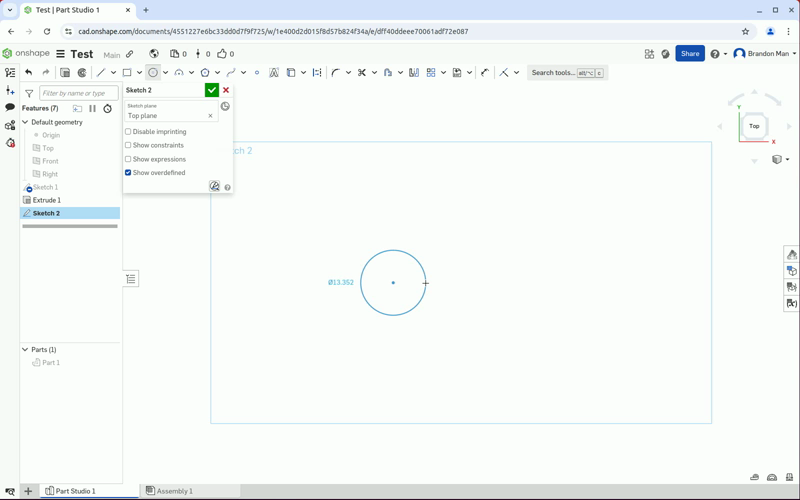
key(esc)
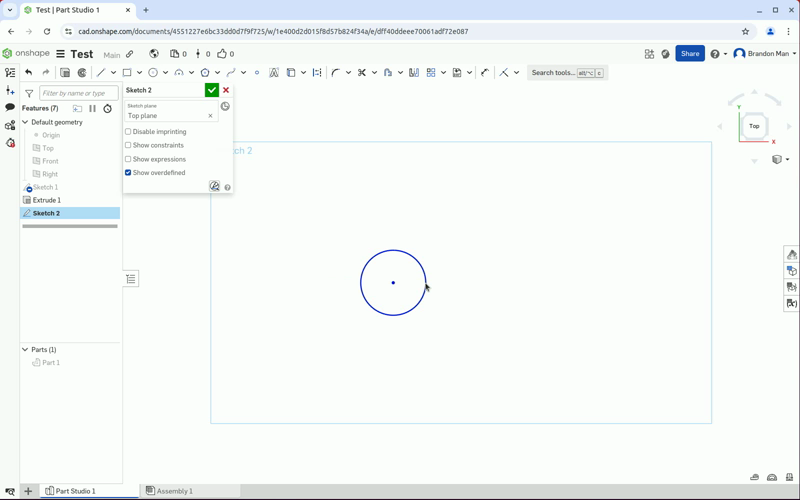
key(c)
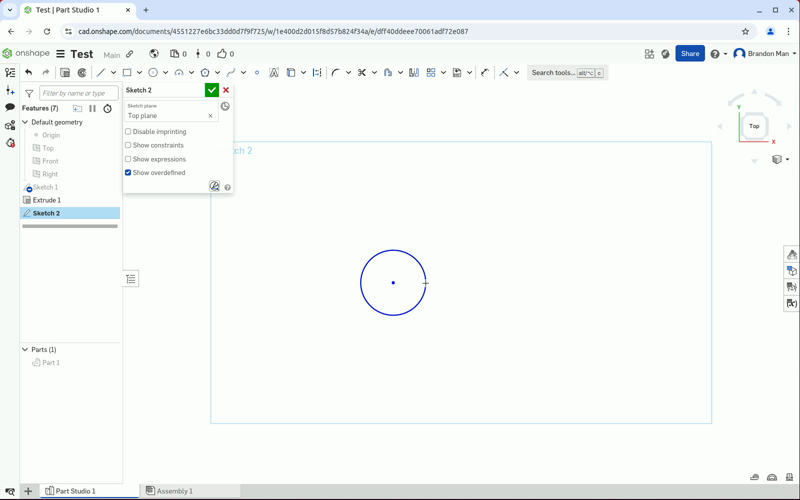
key_down(shift)
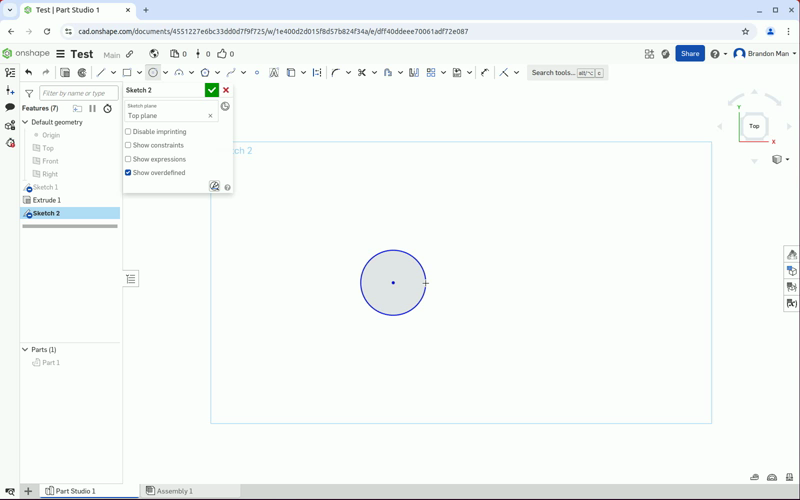
mouse_move(393, 282)
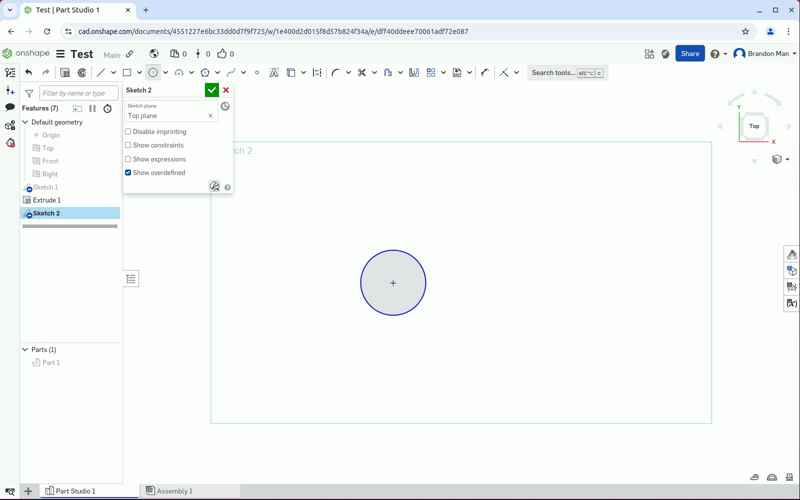
click(393, 282)
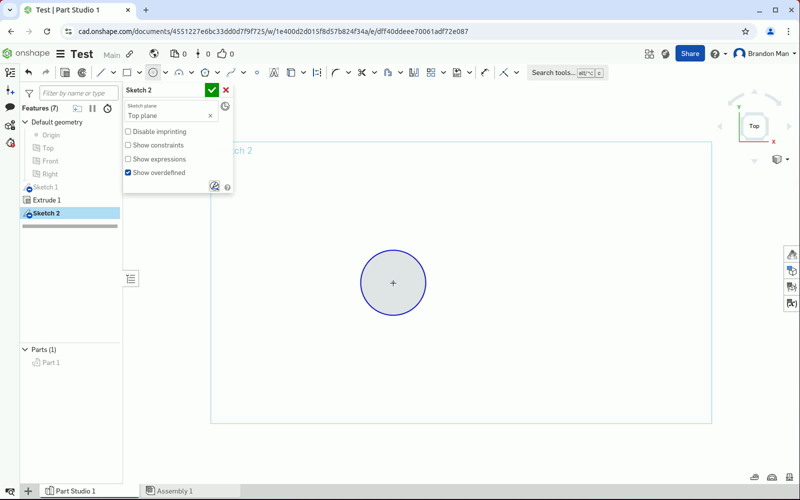
key_up(shift)
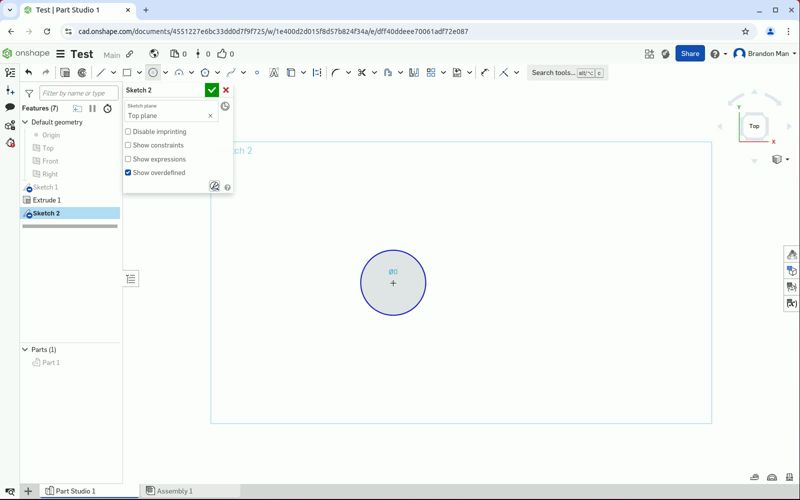
mouse_move(418, 282)
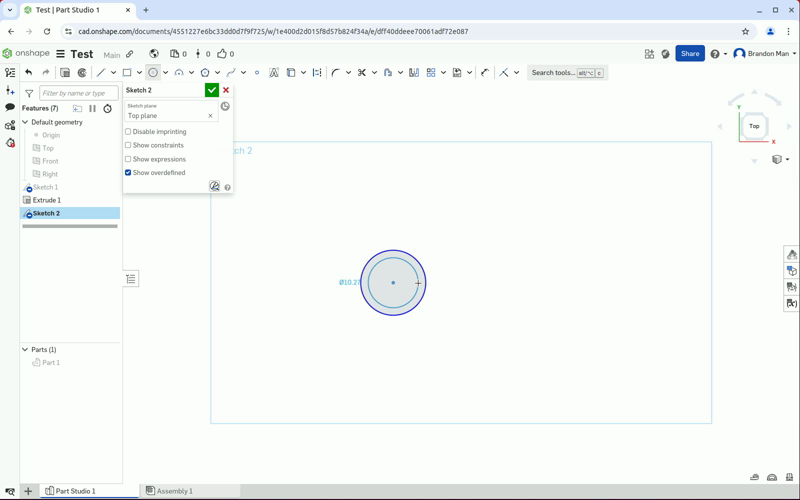
click(418, 282)
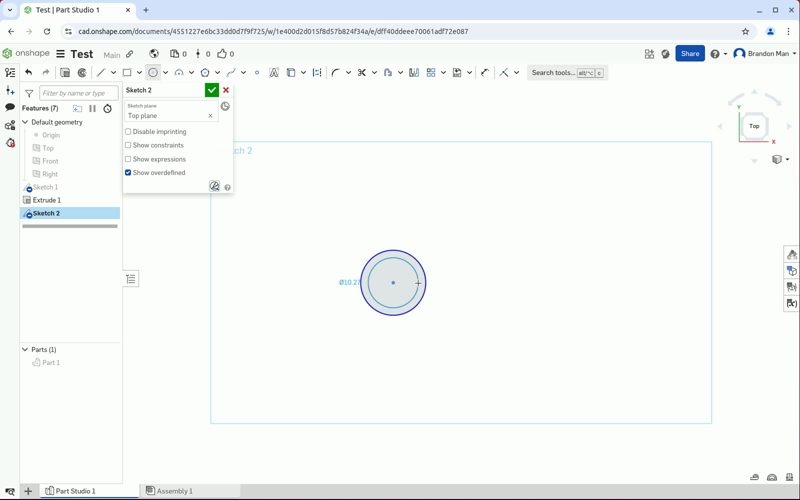
key(esc)
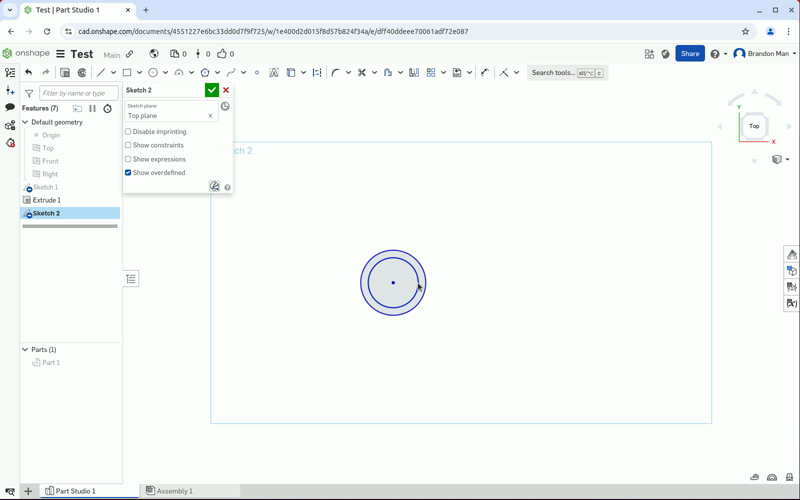
mouse_move(420, 270)
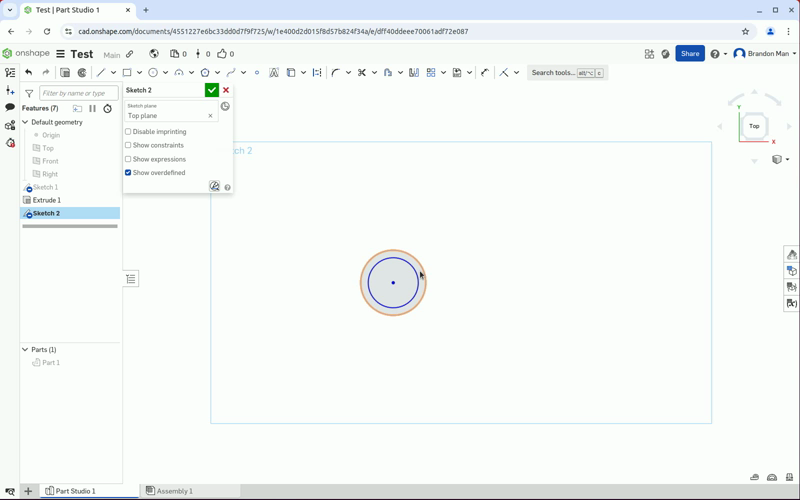
scroll(6)
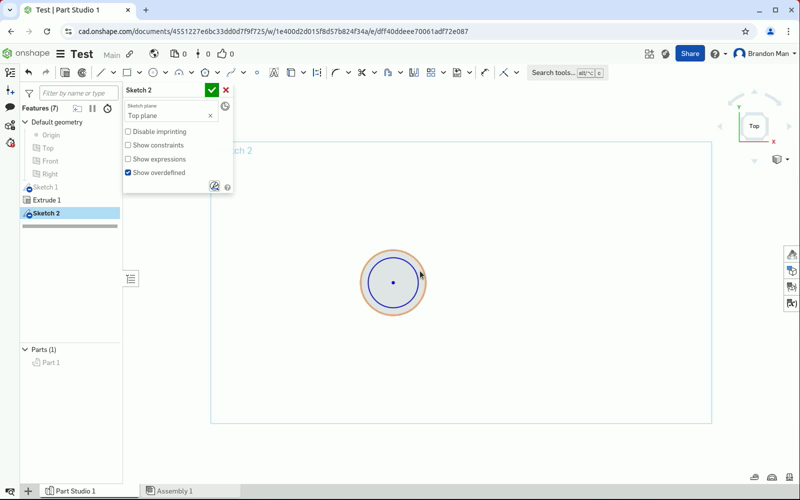
scroll(6)
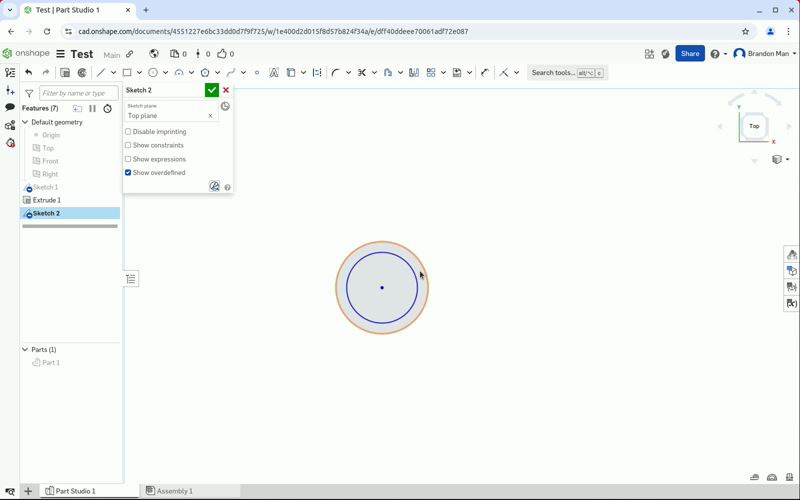
scroll(6)
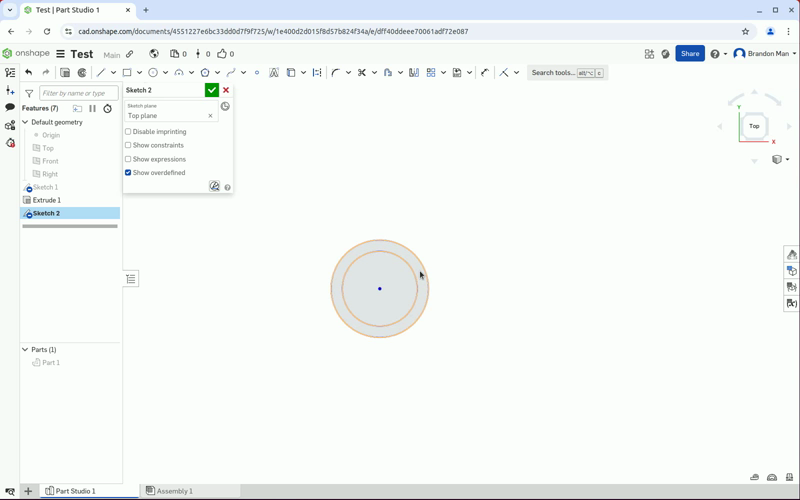
scroll(6)
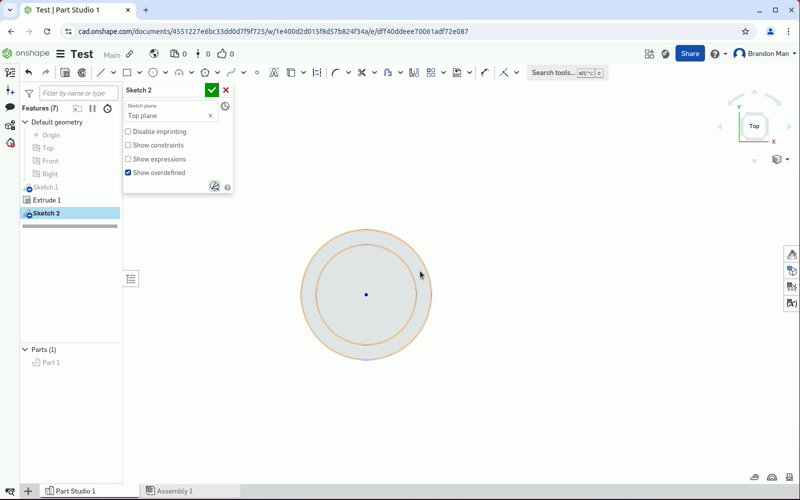
scroll(6)
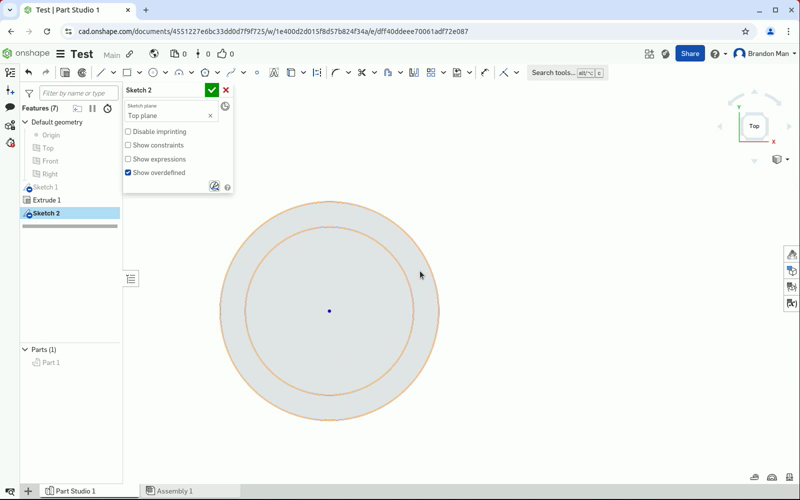
scroll(6)
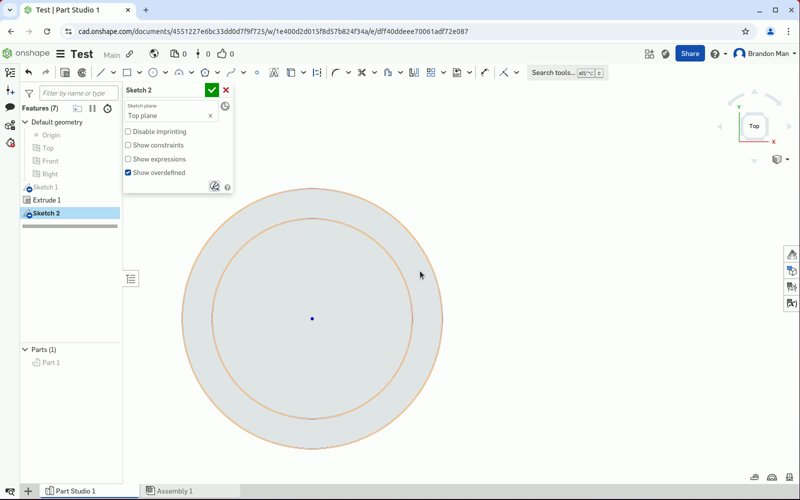
scroll(6)
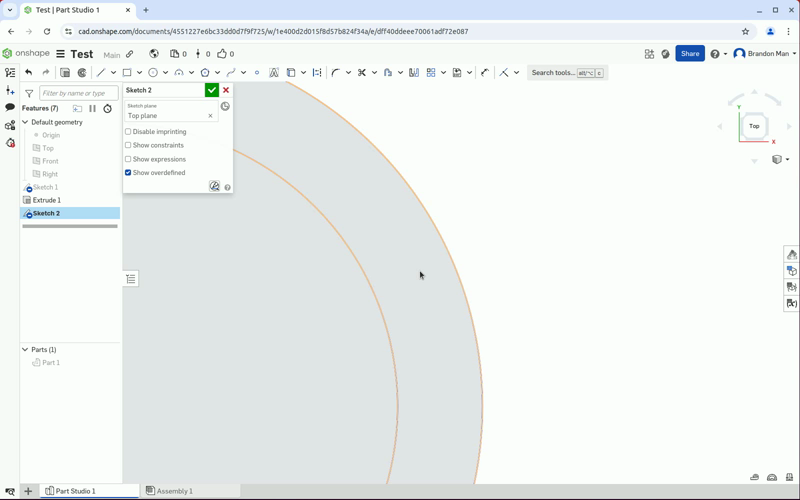
click(420, 270)
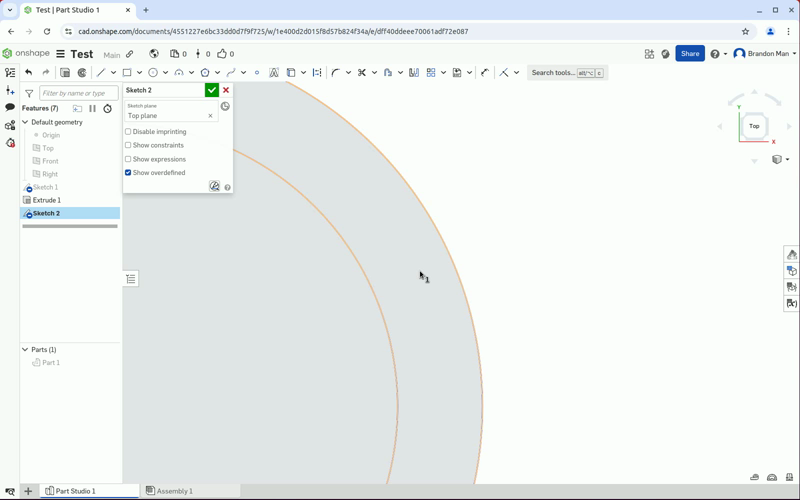
scroll(-6)
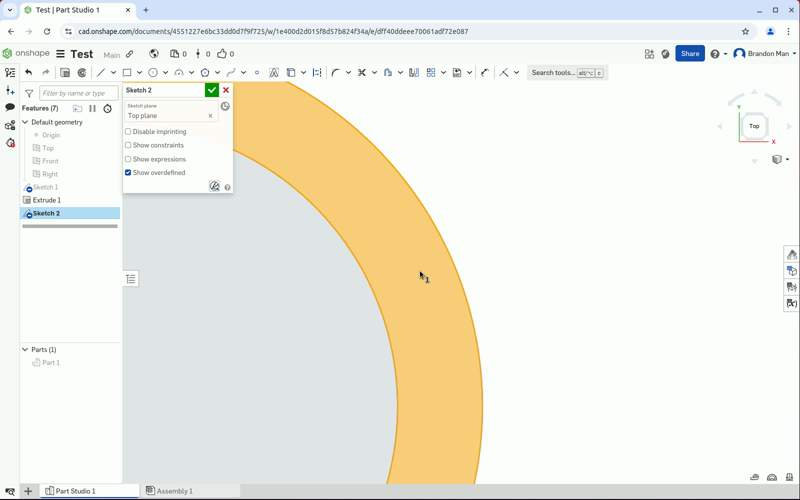
scroll(-6)
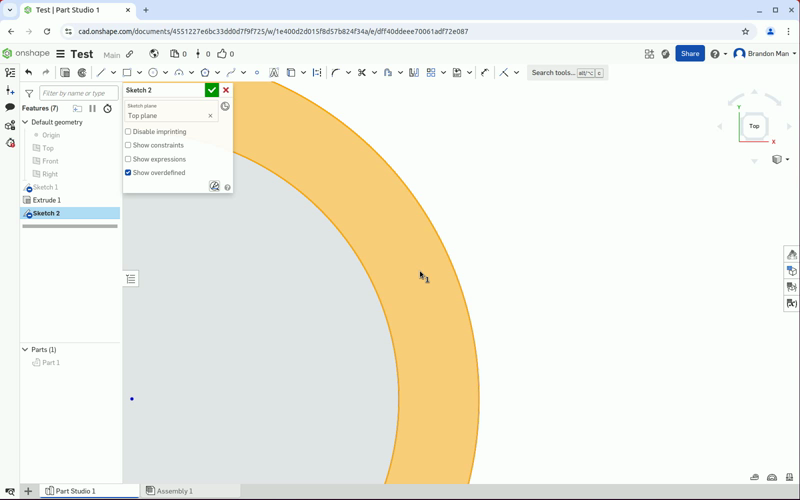
scroll(-6)
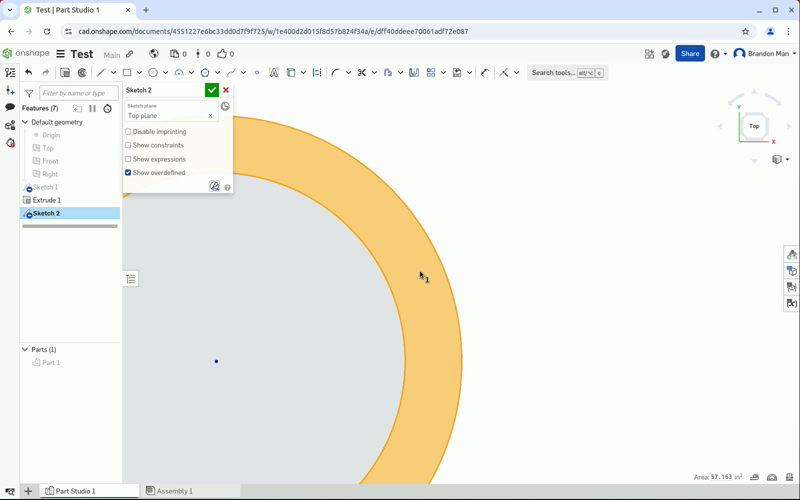
scroll(-6)
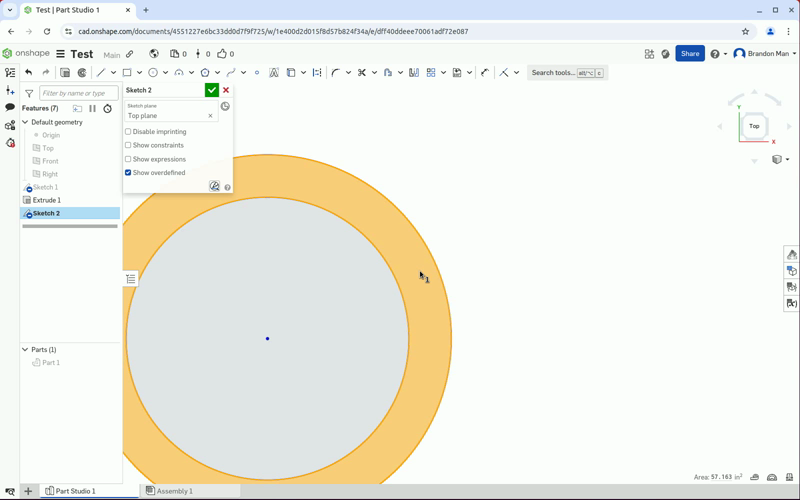
scroll(-6)
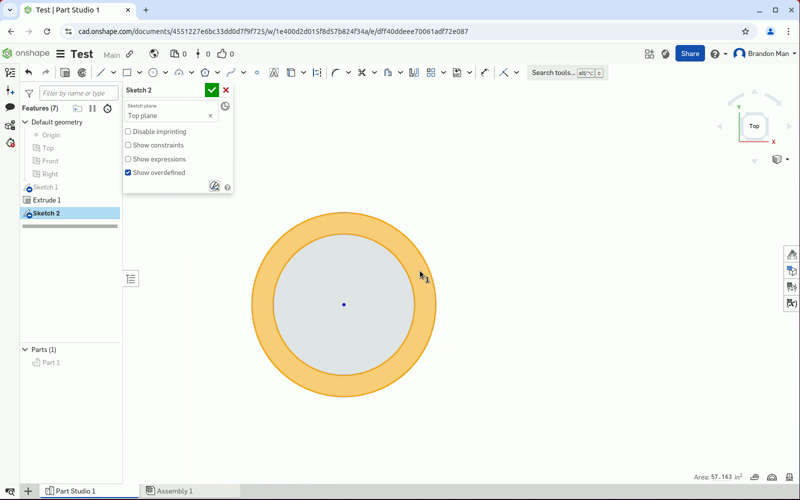
scroll(-6)
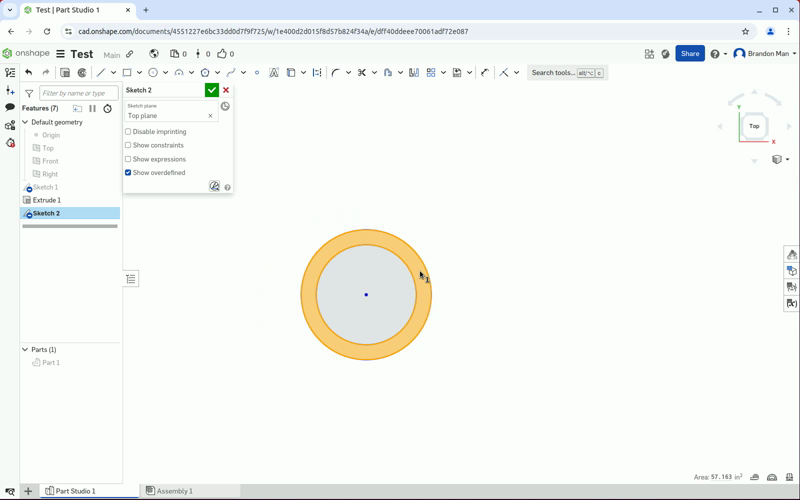
scroll(-6)
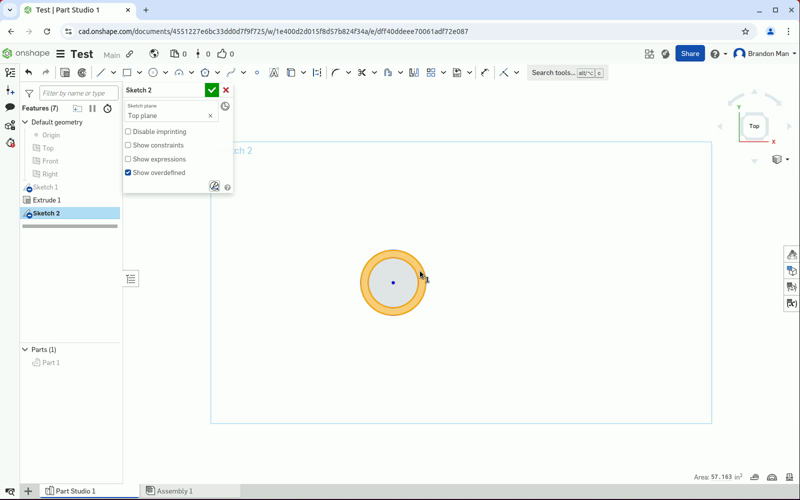
mouse_move(73, 352)
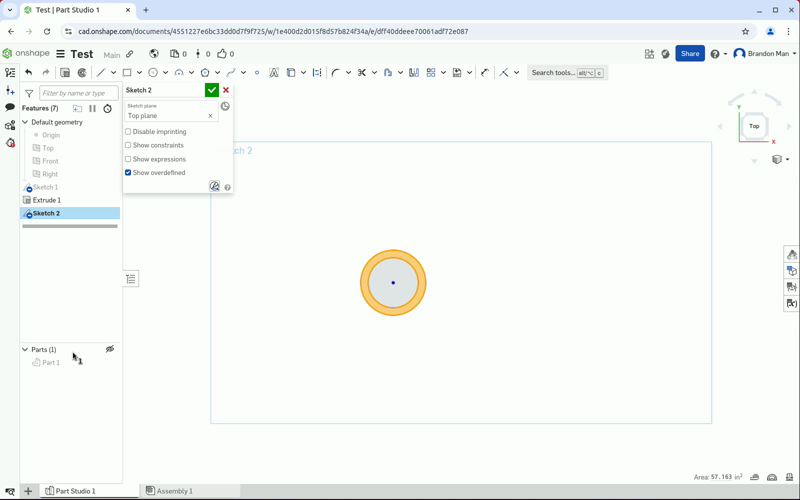
key(shift+y)
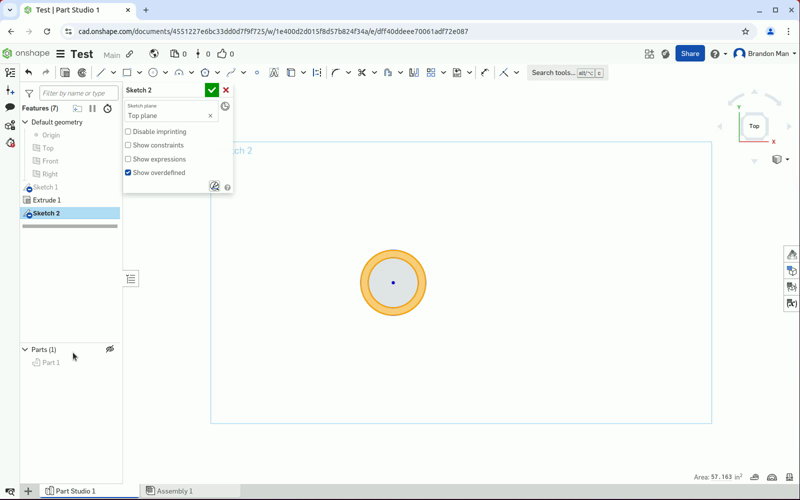
key(shift+e)
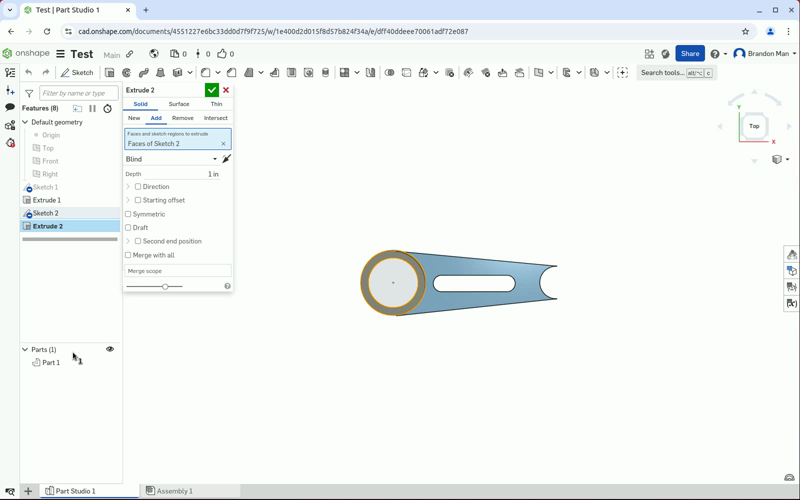
mouse_move(143, 106)
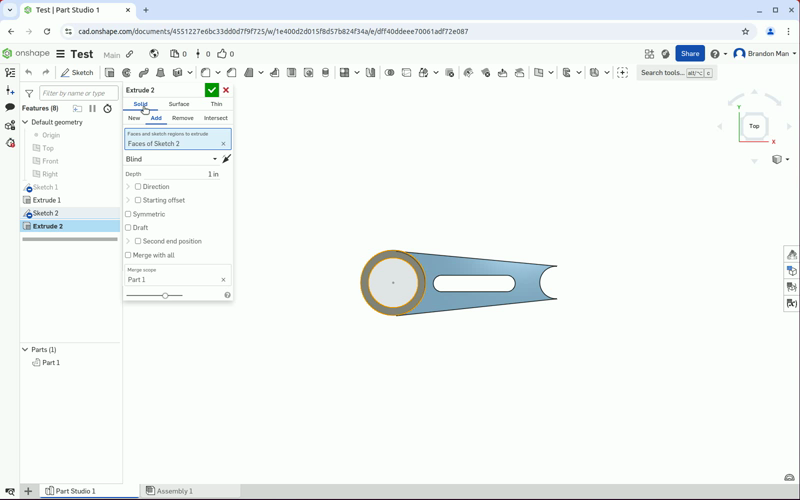
click(143, 106)
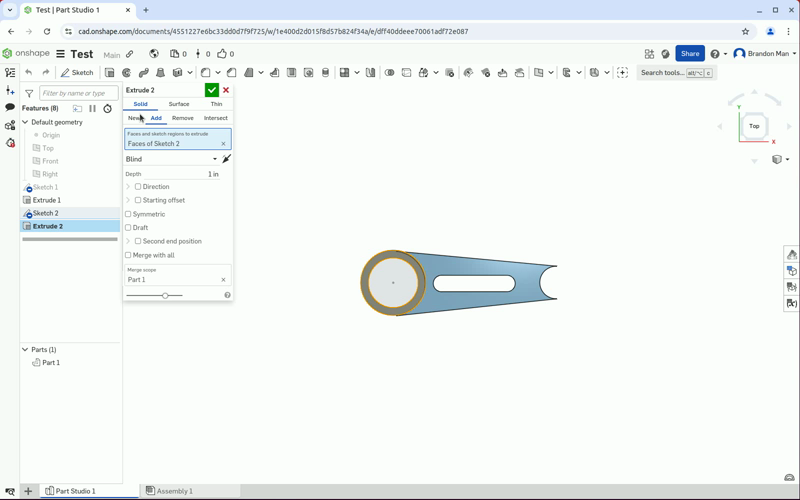
mouse_move(137, 120)
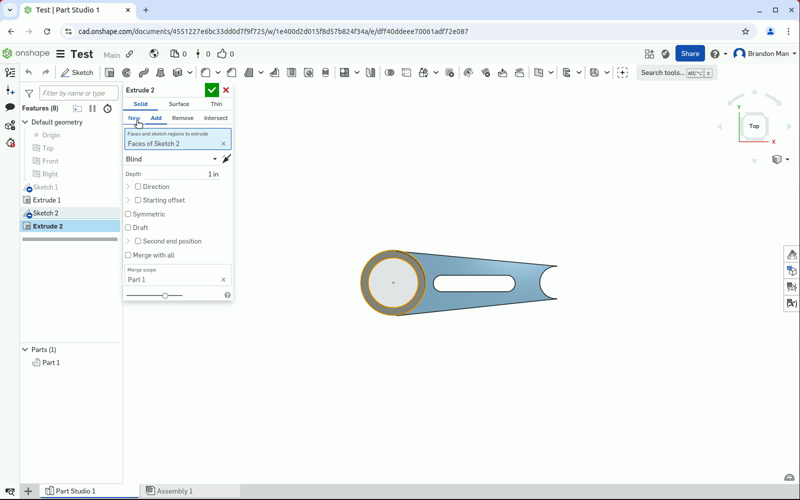
click(137, 120)
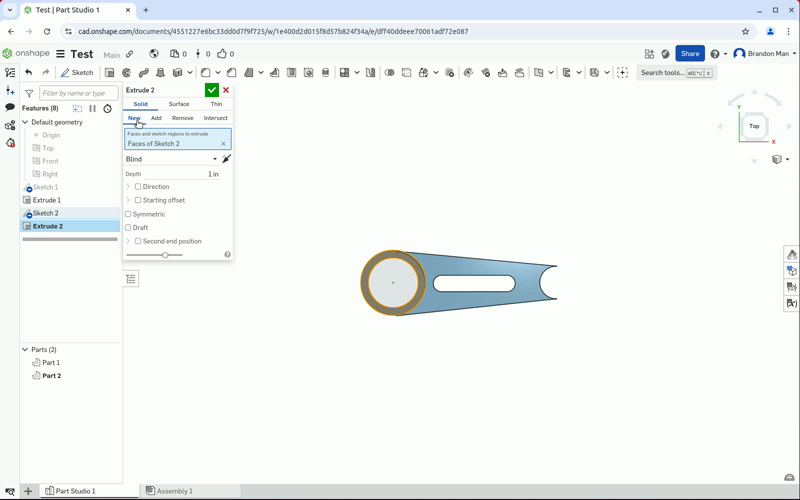
key(tab, 4)
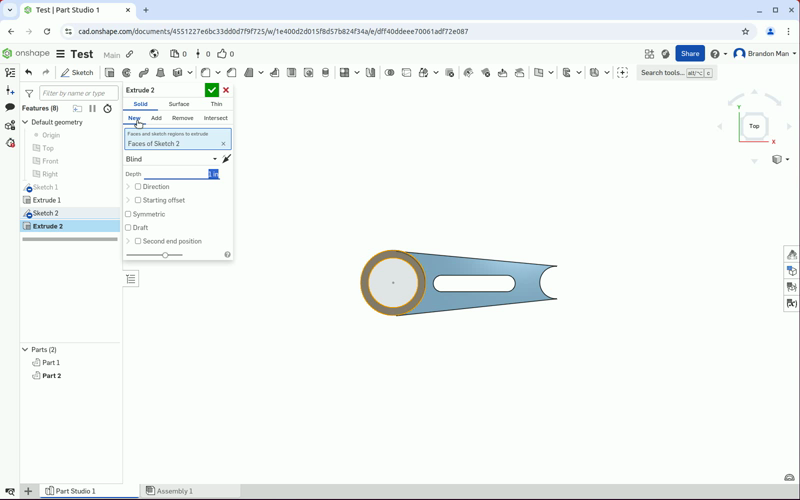
text(6.74)
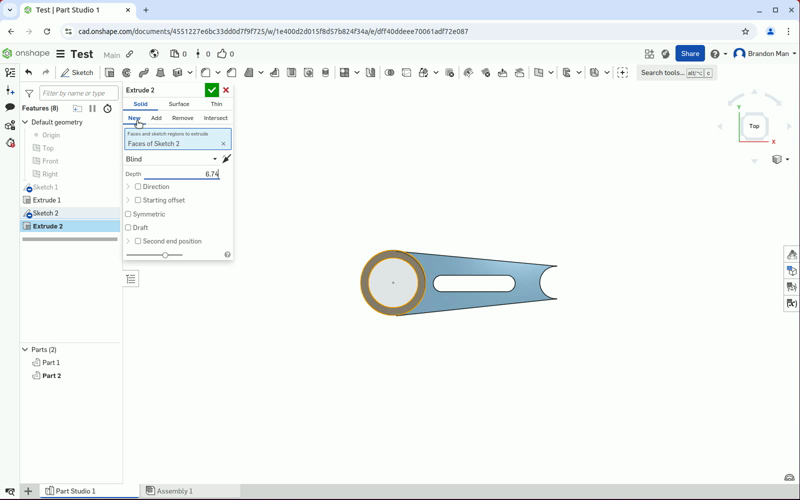
key(enter)
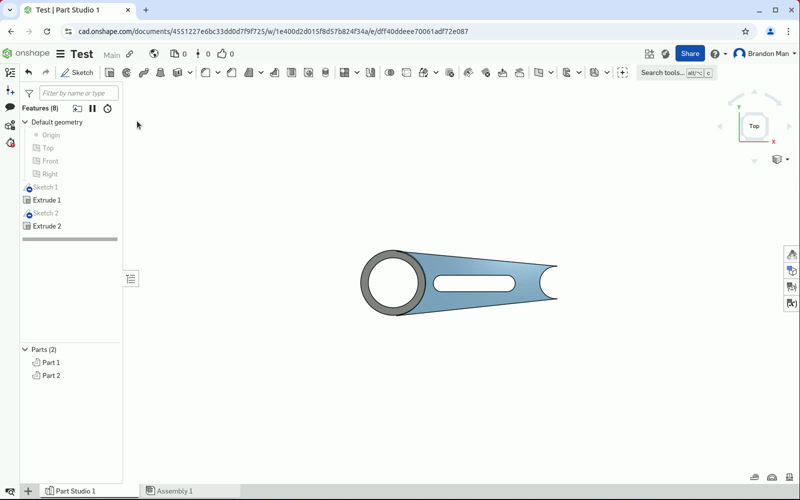
key(shift+h)
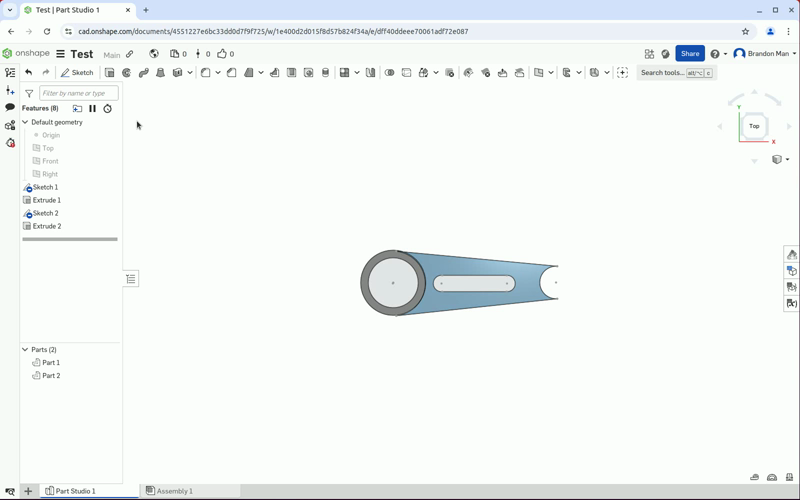
key(shift+h)
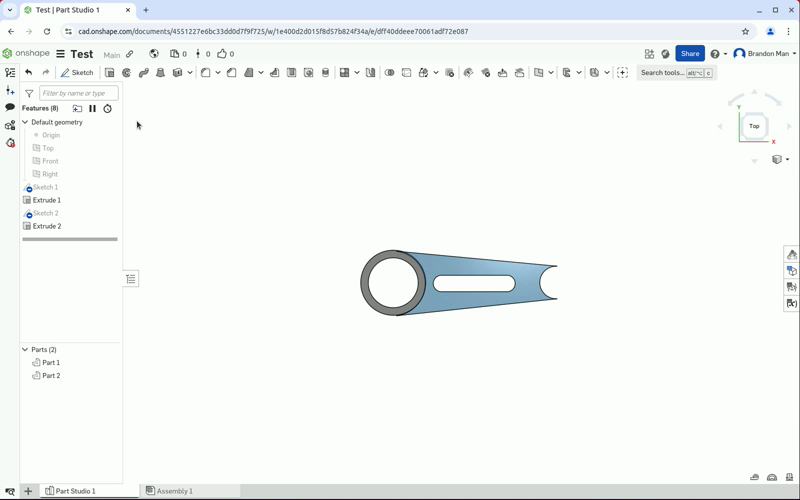
mouse_move(73, 189)
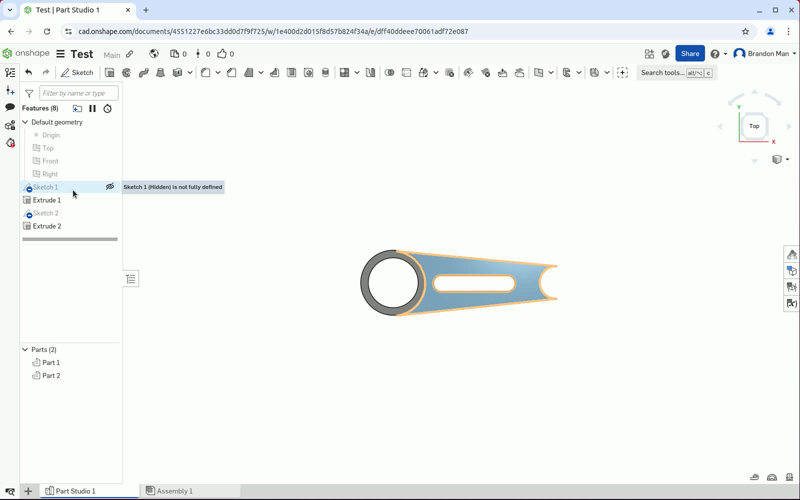
click(73, 189)
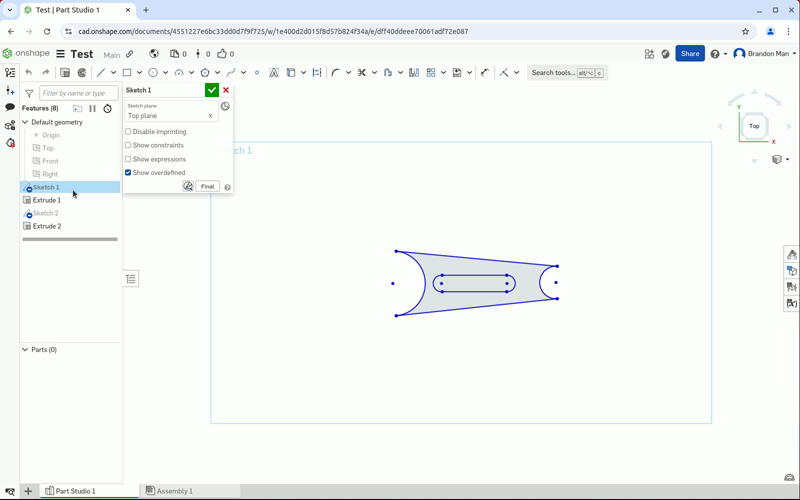
mouse_move(229, 92)
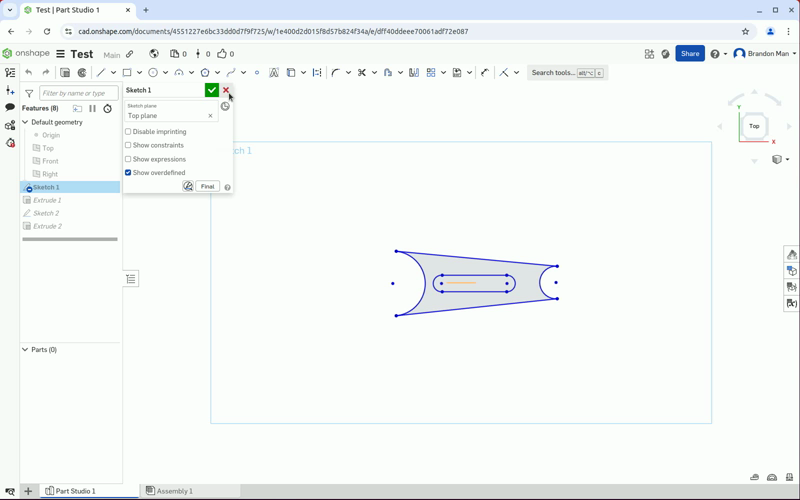
click(229, 92)
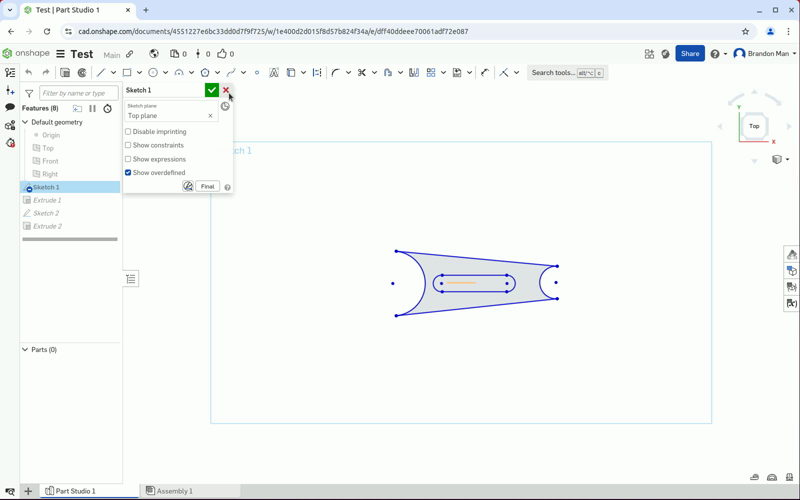
key(shift+s)
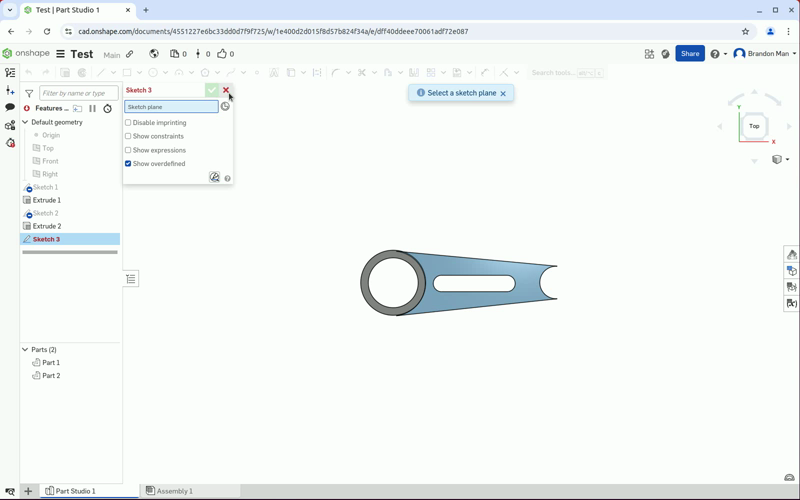
mouse_move(73, 150)
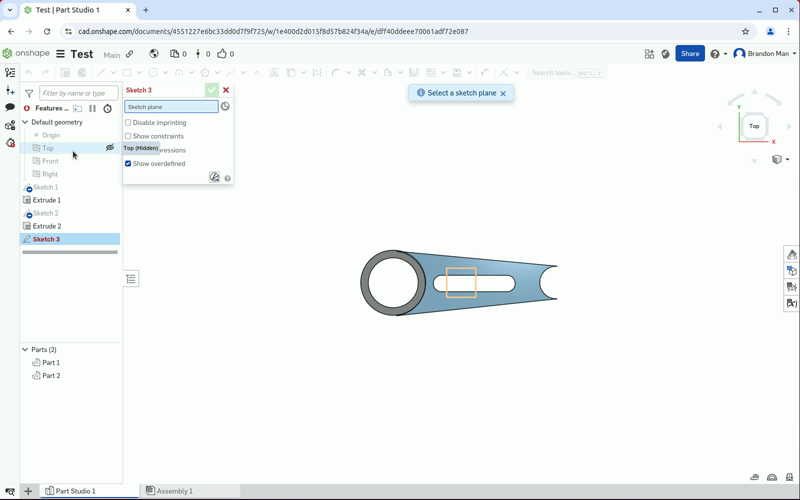
click(73, 150)
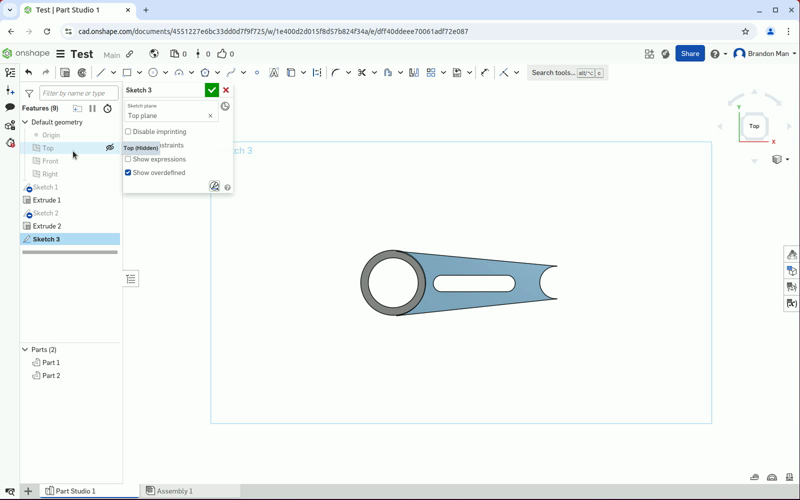
mouse_move(73, 352)
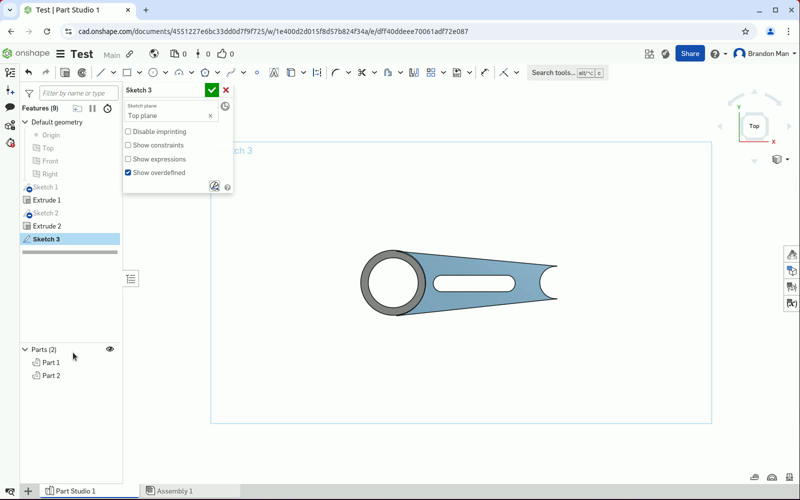
key(y)
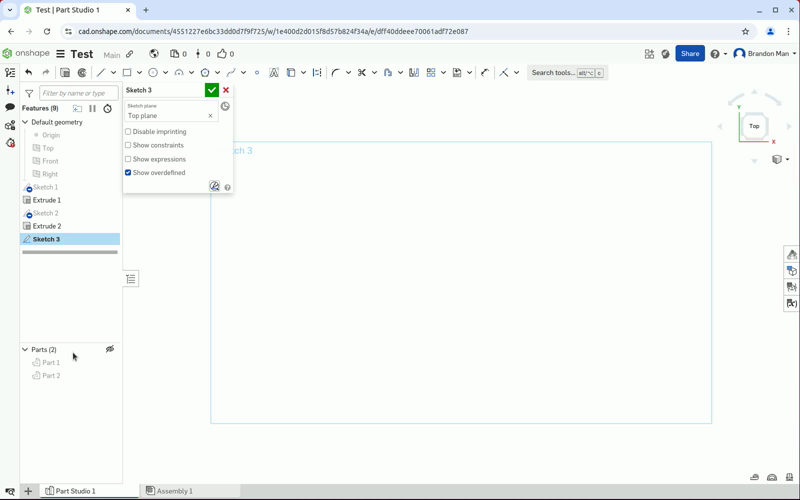
key(c)
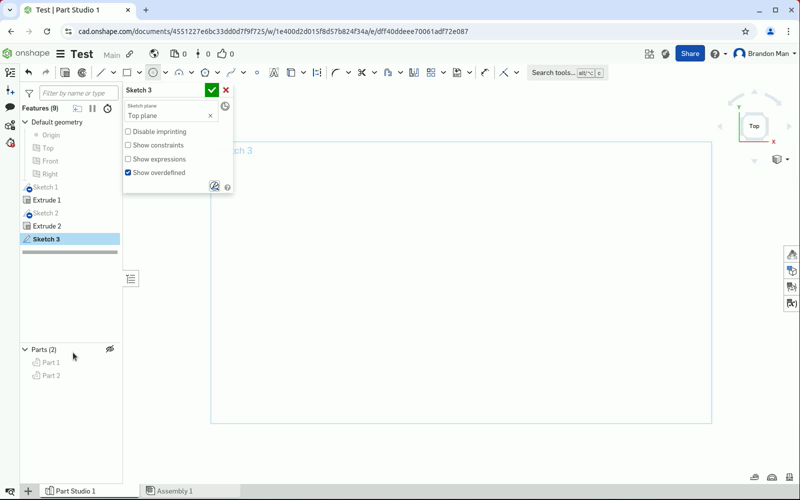
key_down(shift)
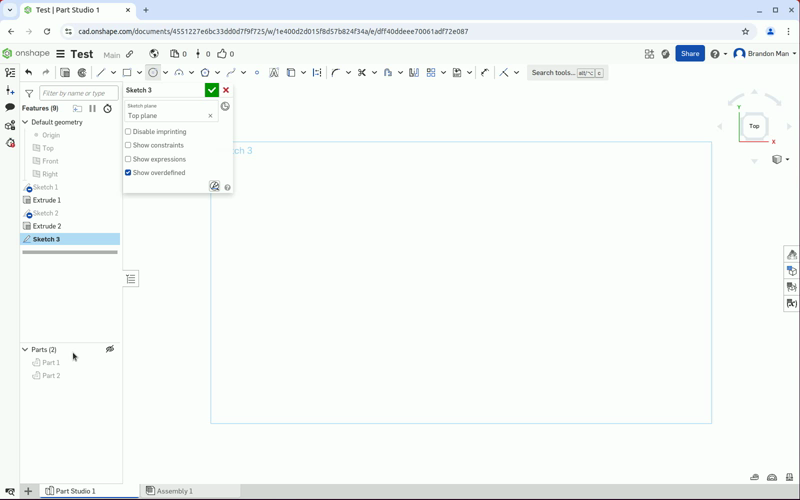
mouse_move(557, 282)
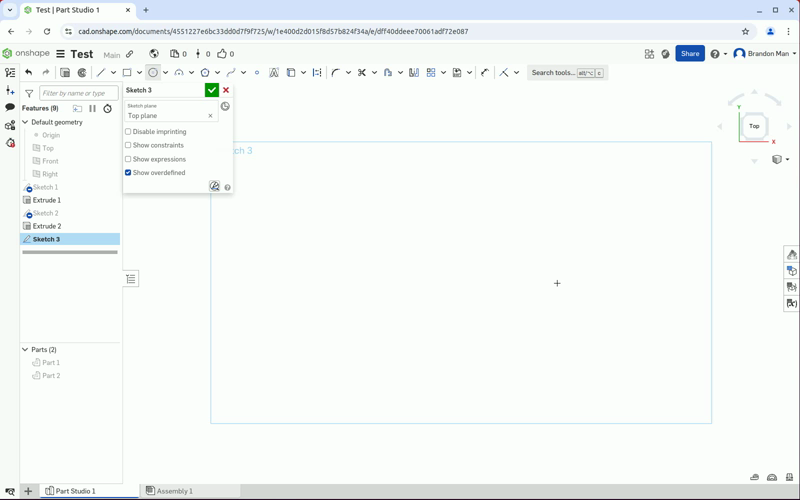
click(557, 282)
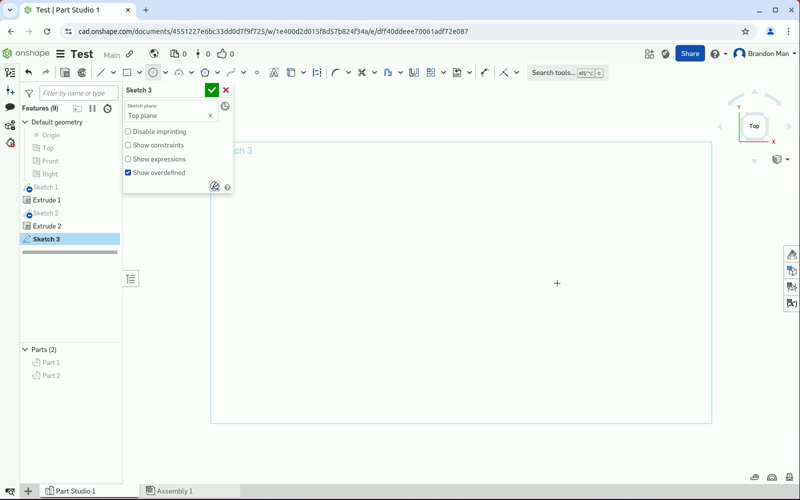
key_up(shift)
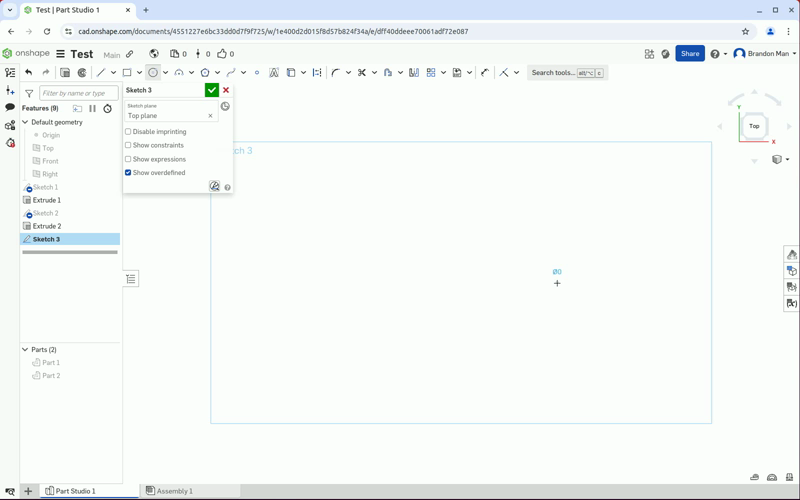
mouse_move(573, 282)
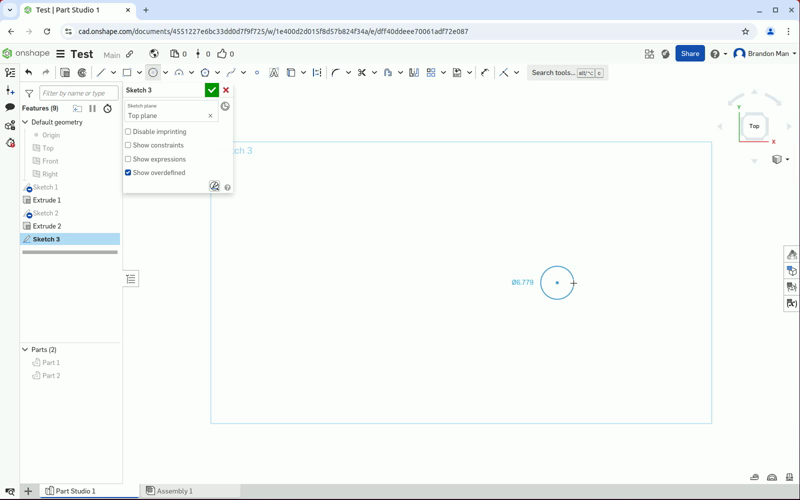
click(573, 282)
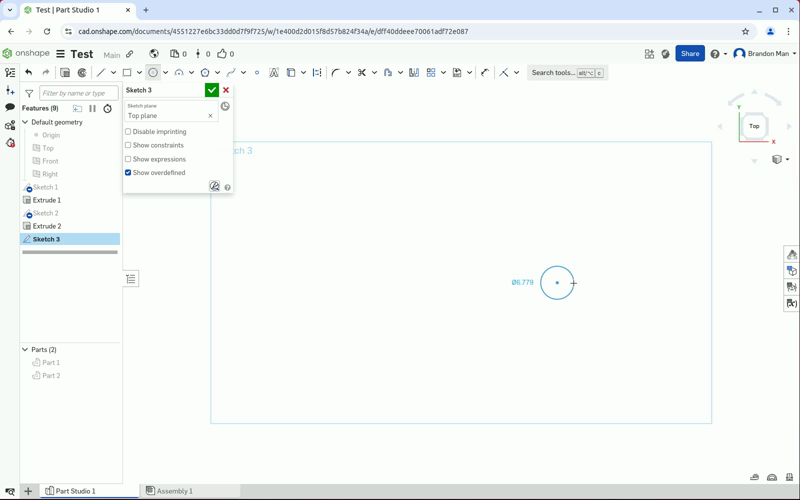
key(esc)
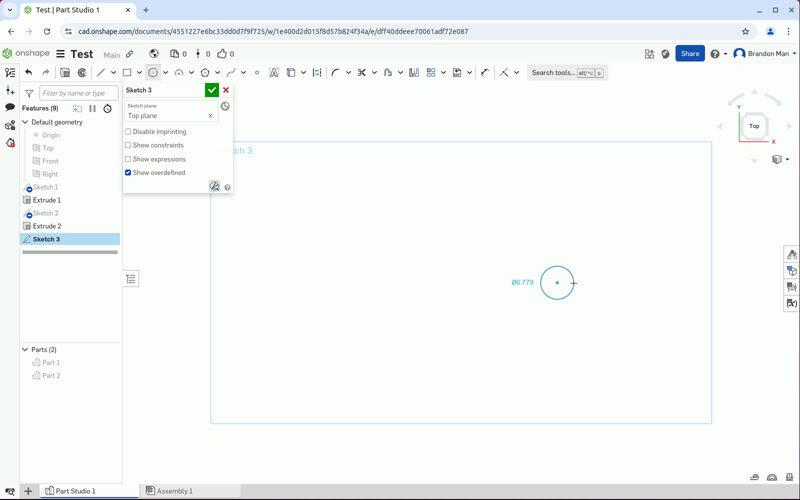
key(c)
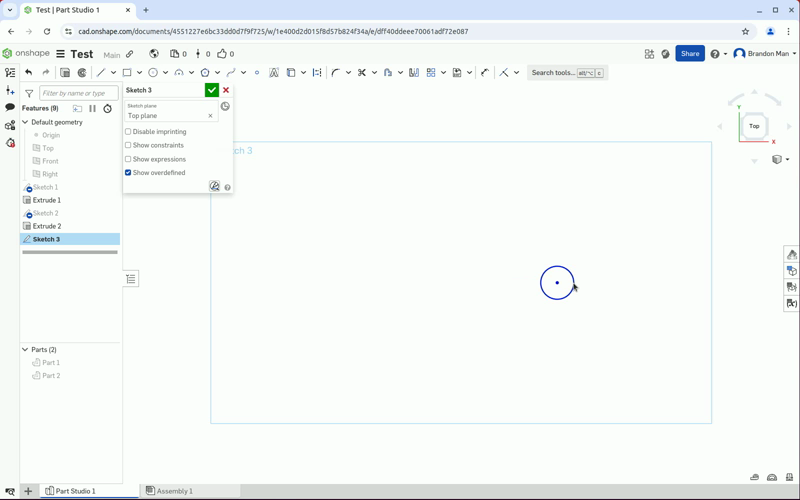
key_down(shift)
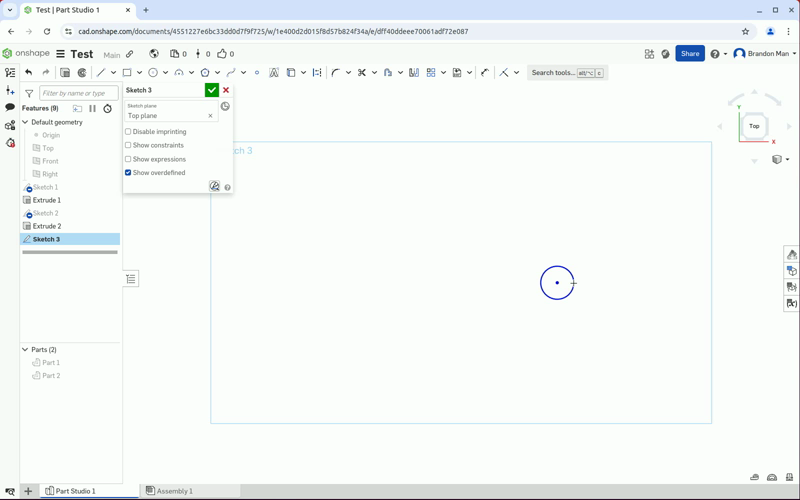
mouse_move(557, 282)
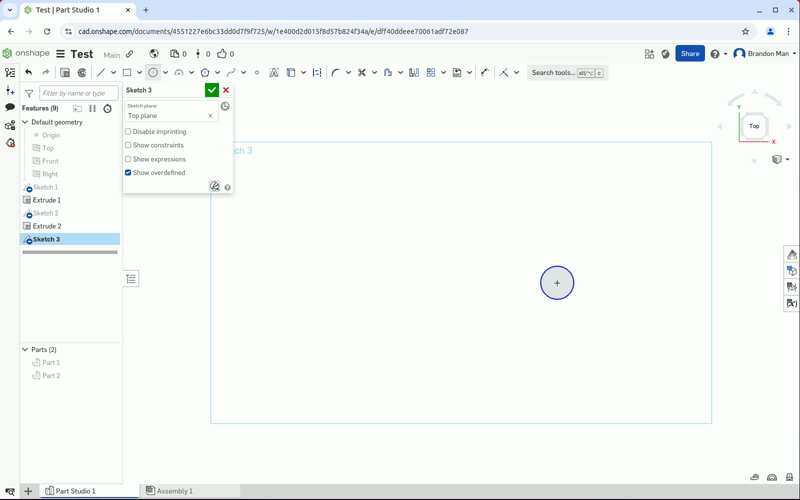
click(557, 282)
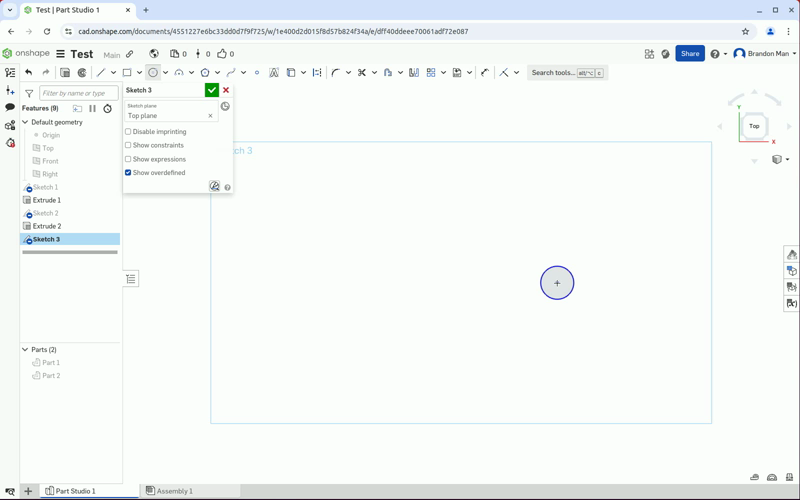
key_up(shift)
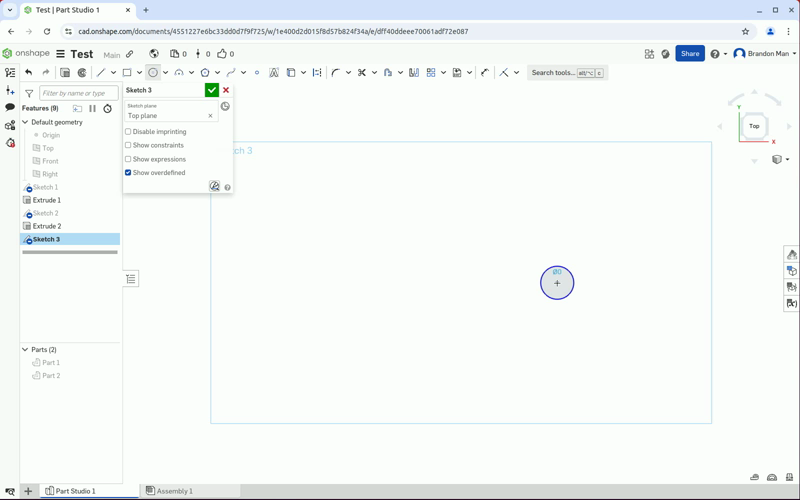
mouse_move(565, 282)
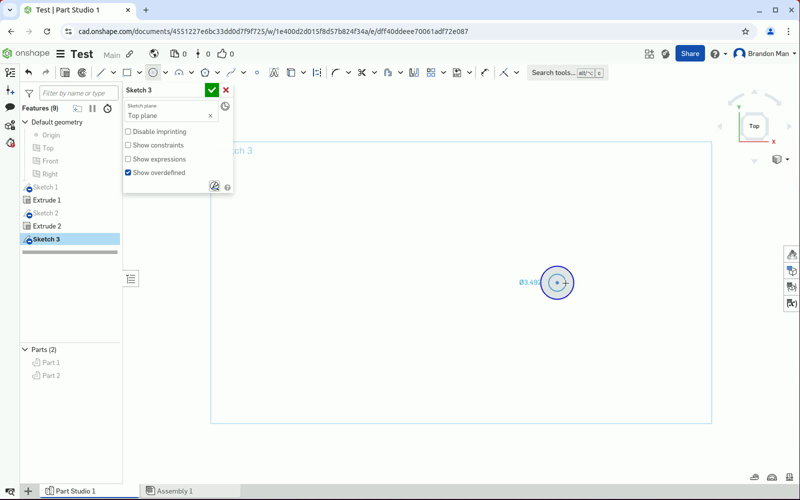
click(565, 282)
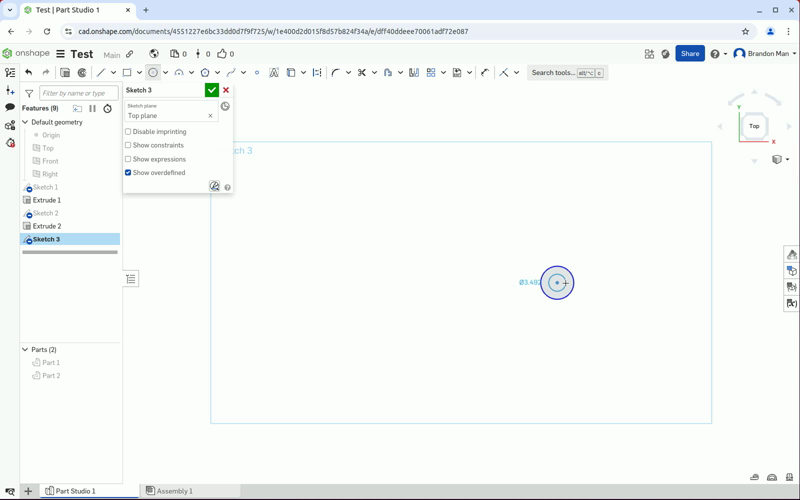
key(esc)
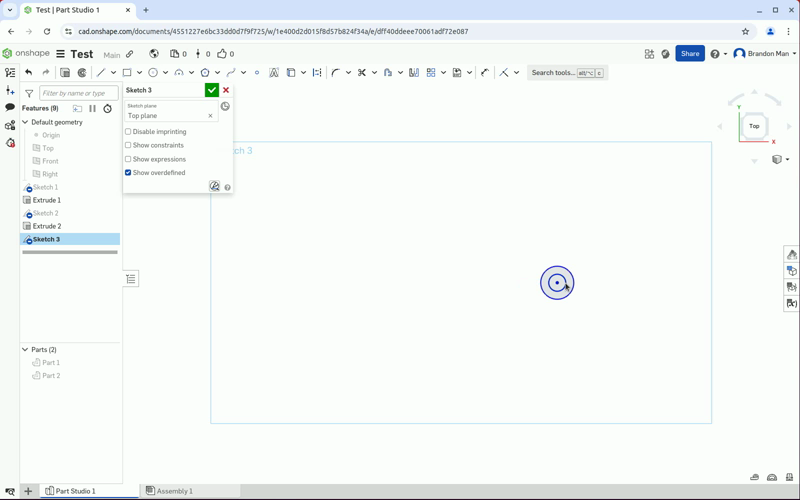
mouse_move(548, 290)
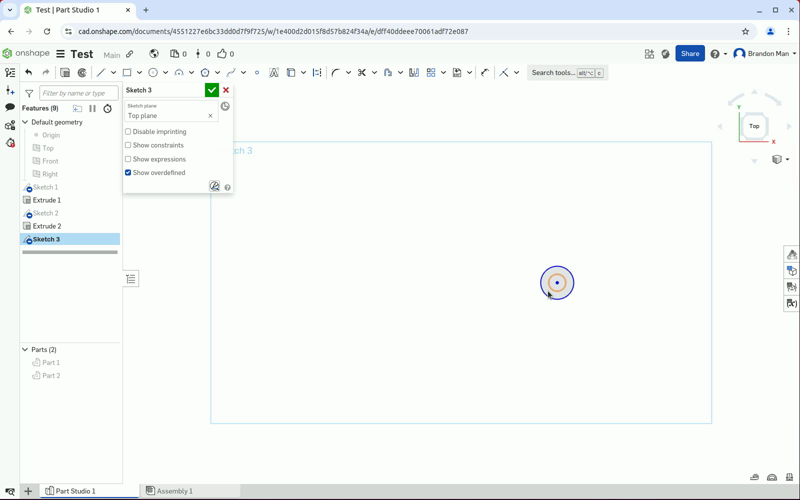
scroll(6)
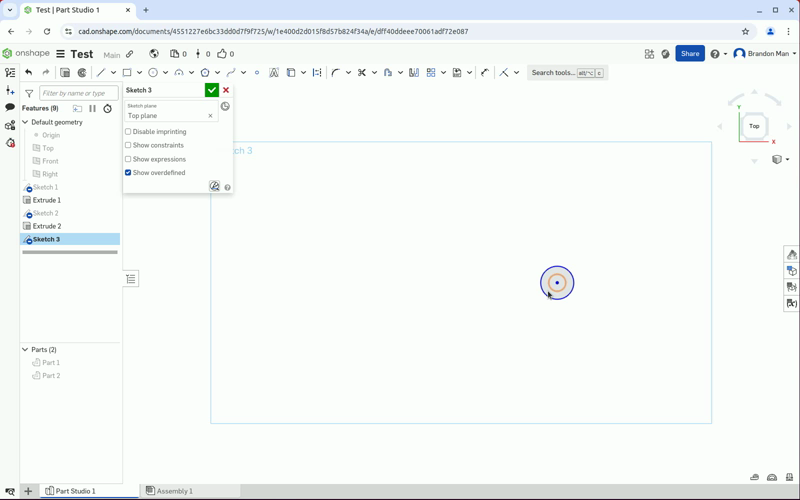
scroll(6)
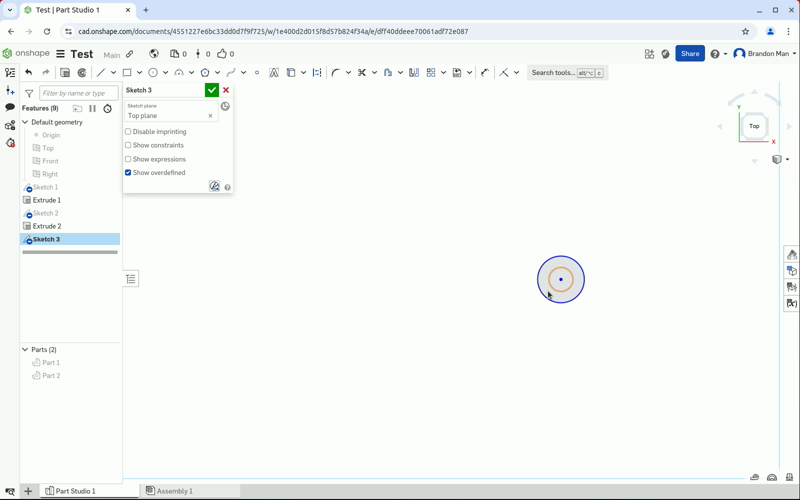
scroll(6)
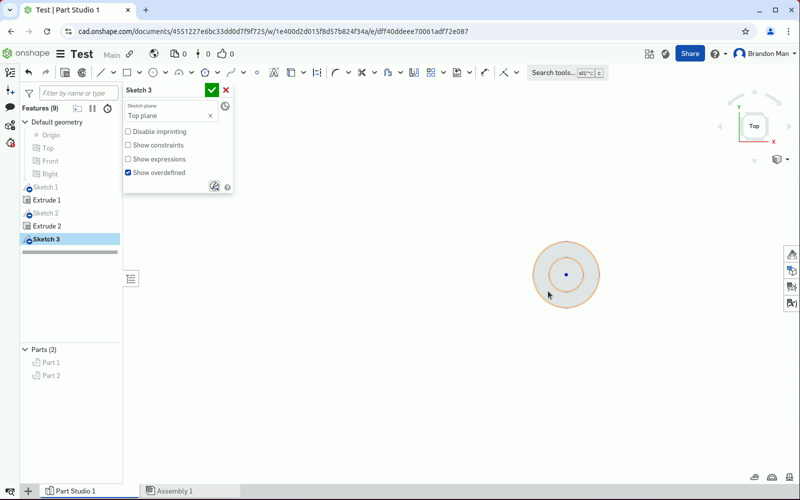
scroll(6)
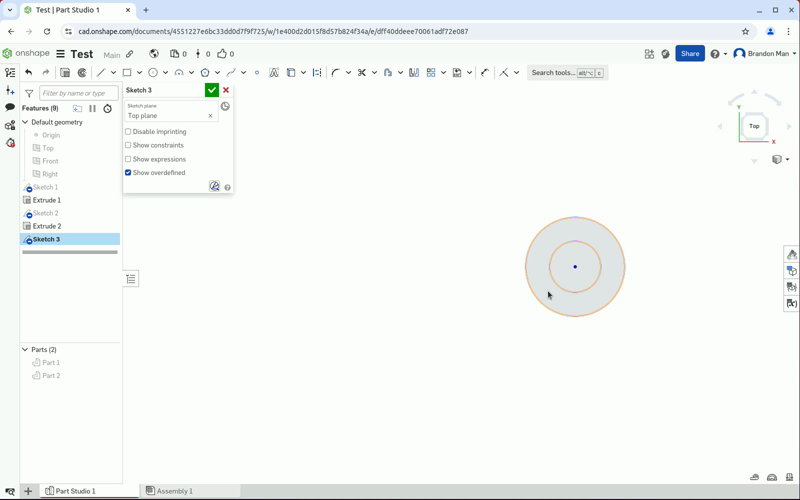
scroll(6)
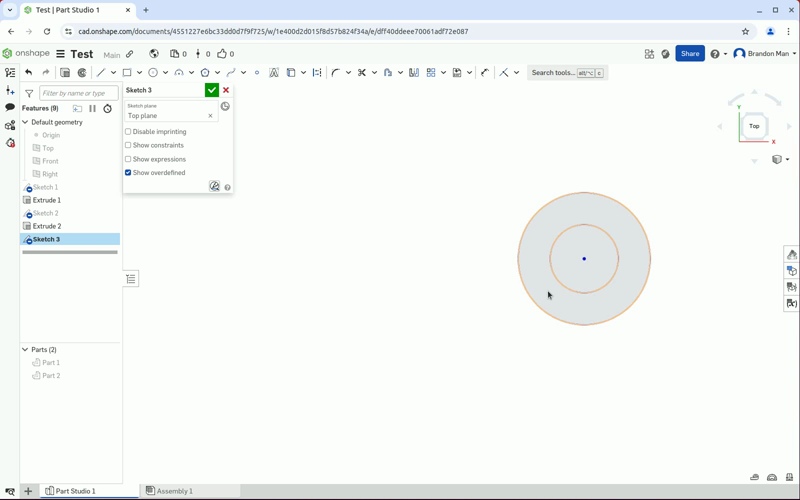
scroll(6)
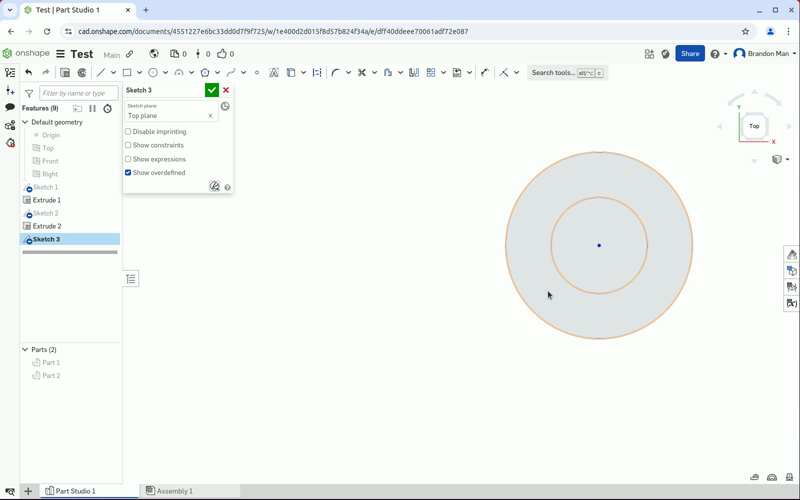
scroll(6)
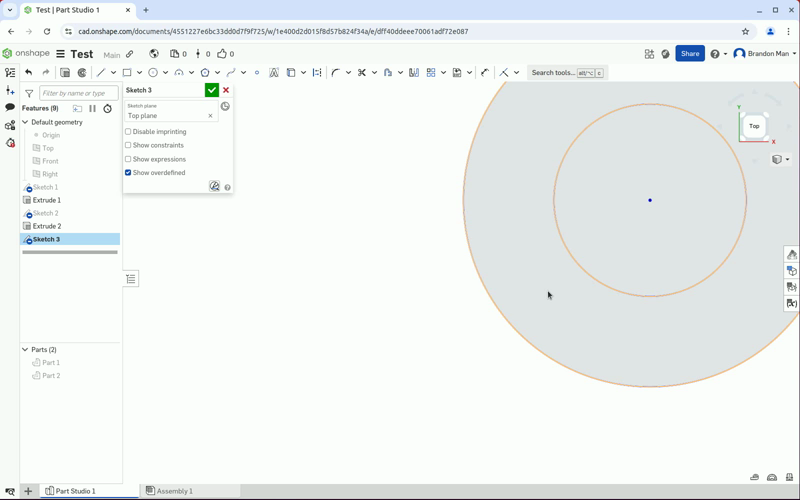
click(548, 290)
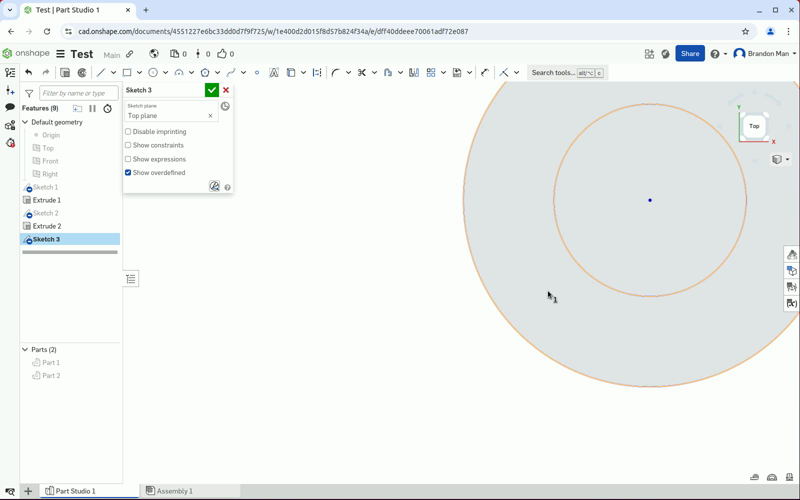
scroll(-6)
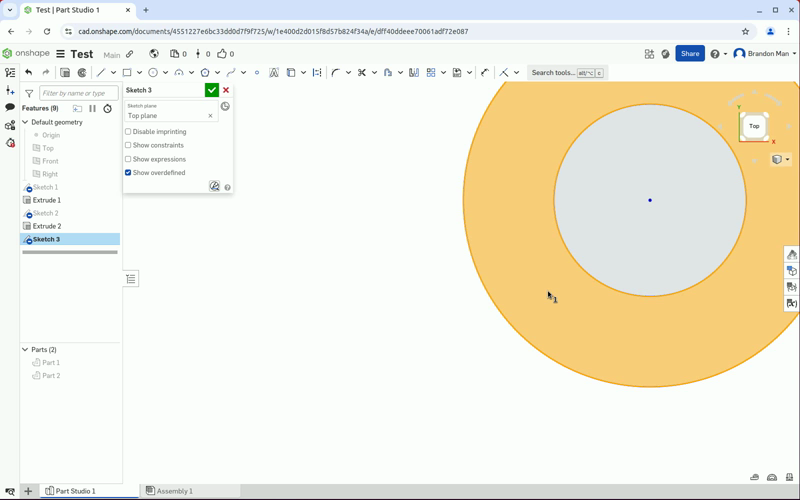
scroll(-6)
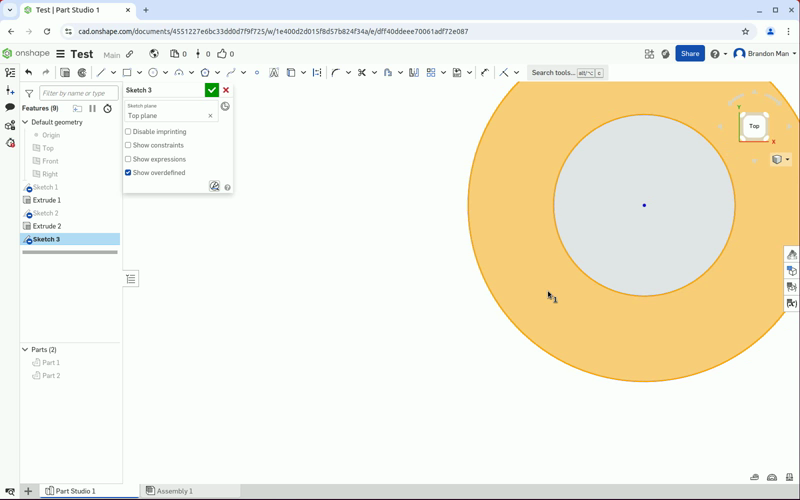
scroll(-6)
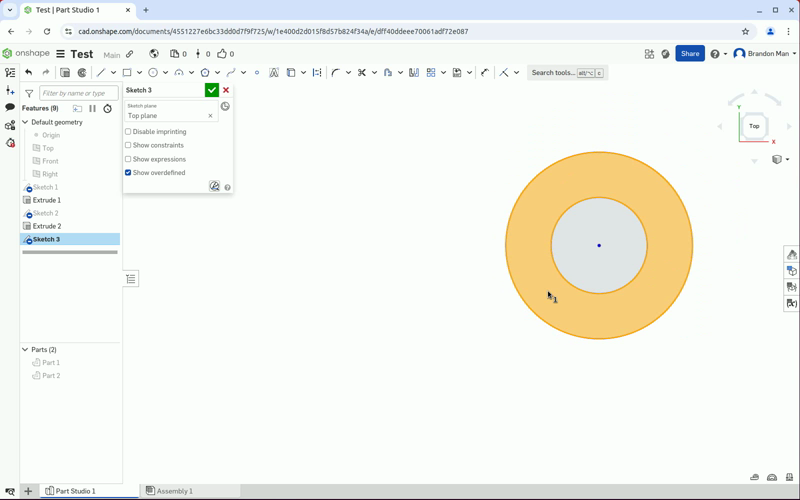
scroll(-6)
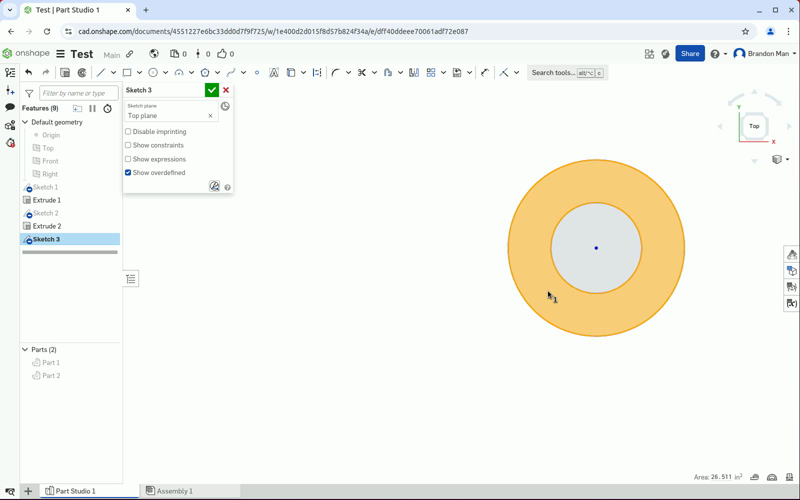
scroll(-6)
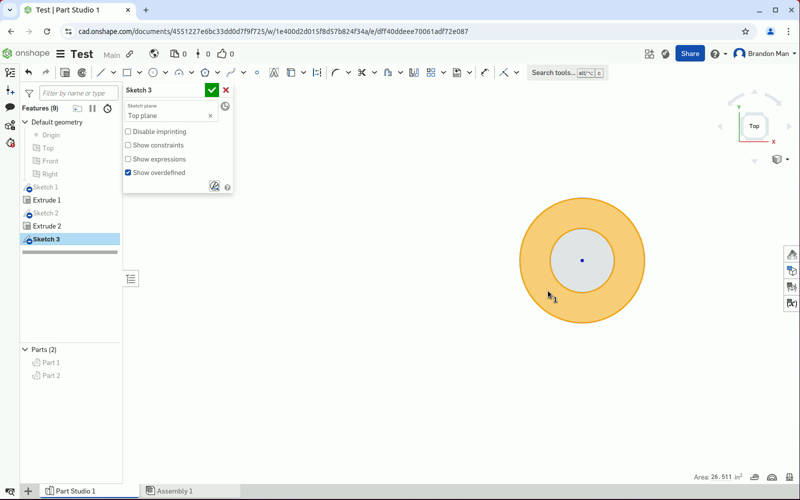
scroll(-6)
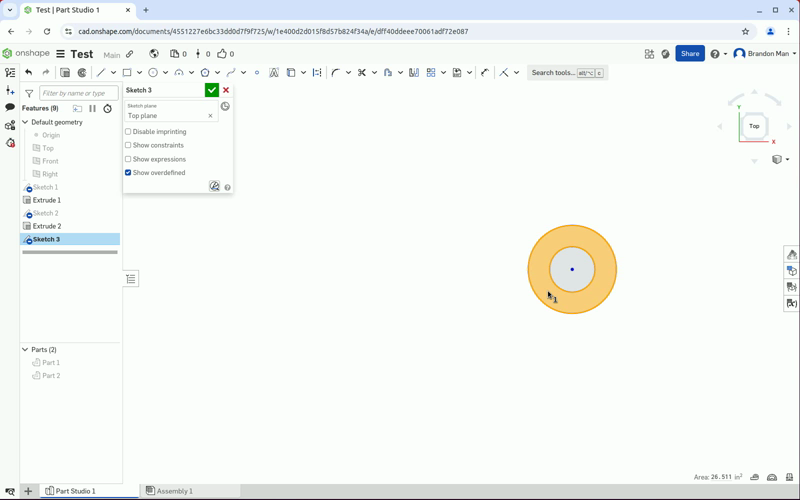
scroll(-6)
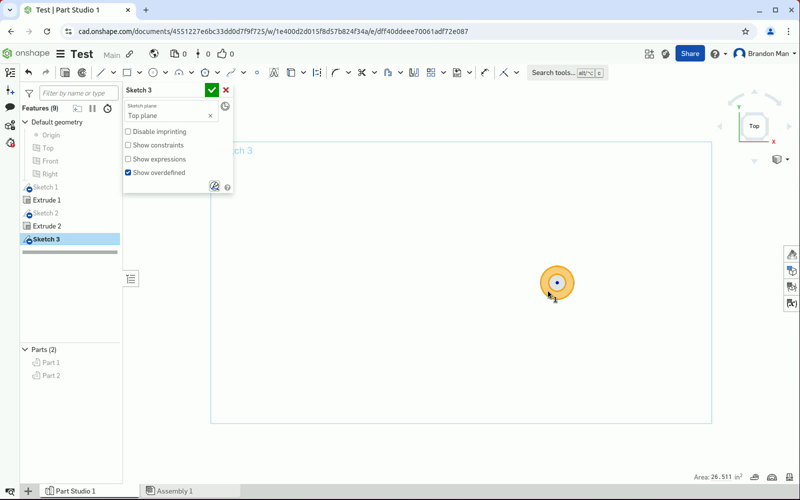
mouse_move(73, 352)
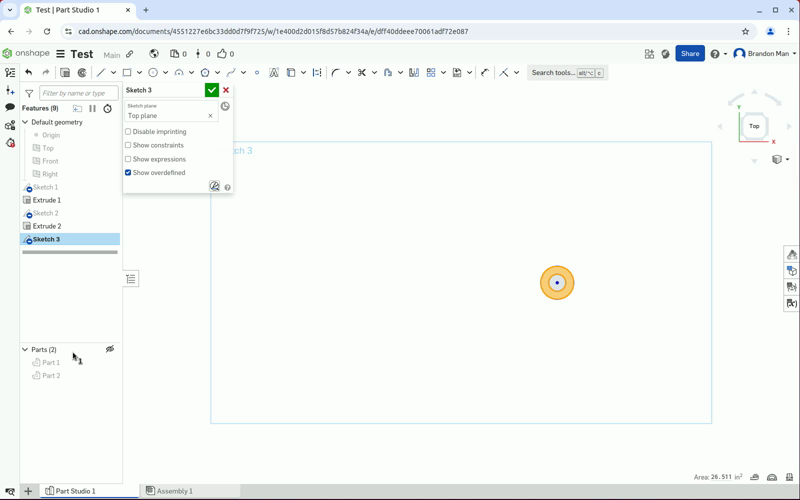
key(shift+y)
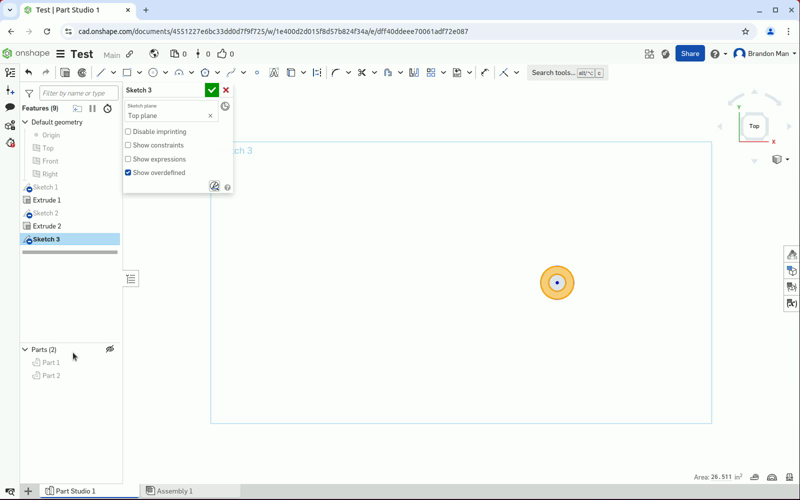
key(shift+e)
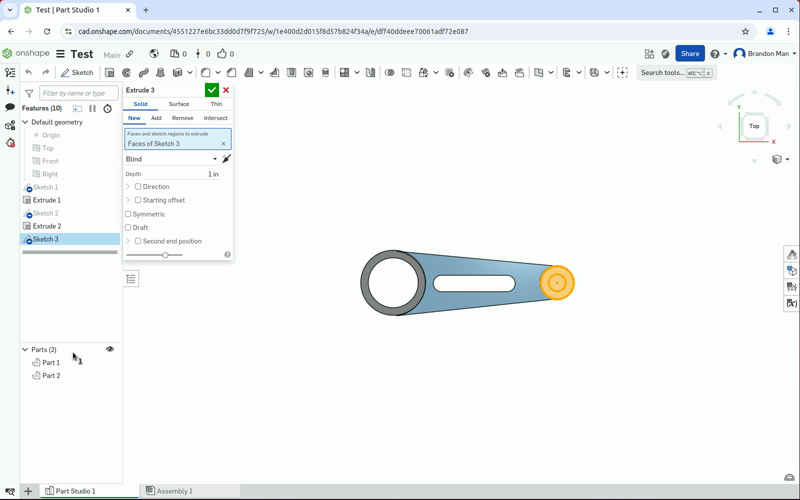
mouse_move(143, 106)
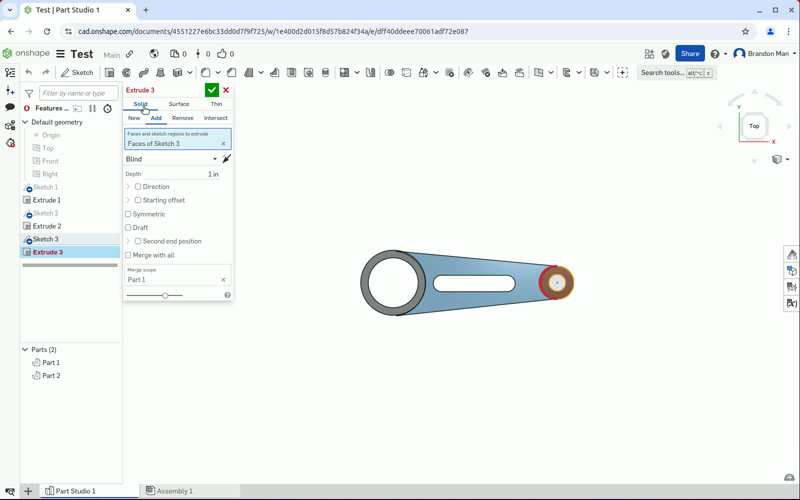
click(143, 106)
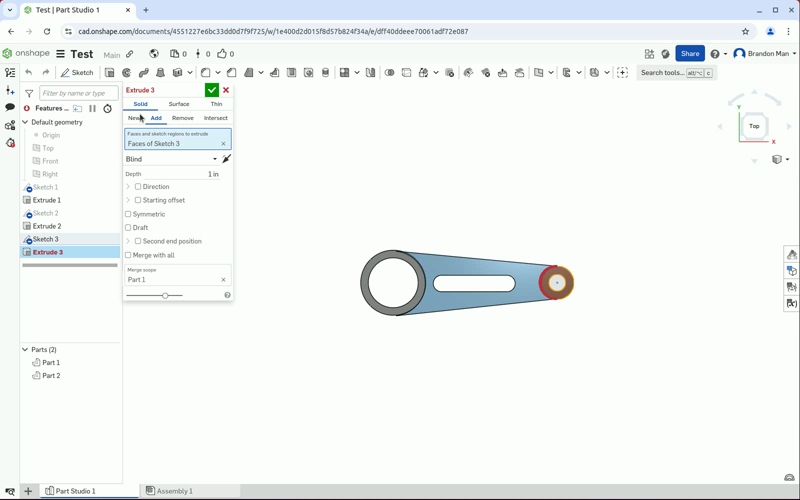
mouse_move(137, 120)
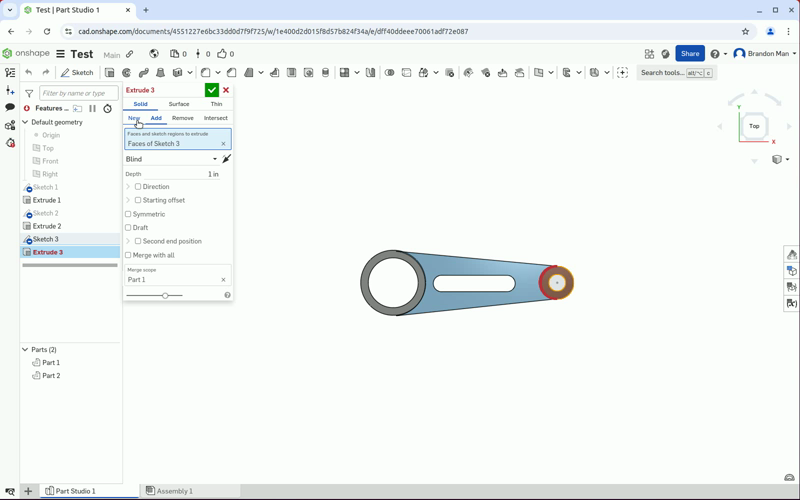
click(137, 120)
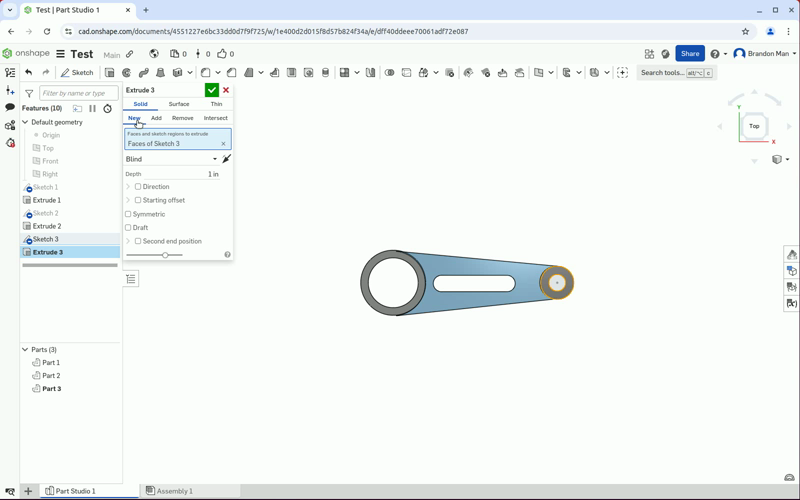
key(tab, 4)
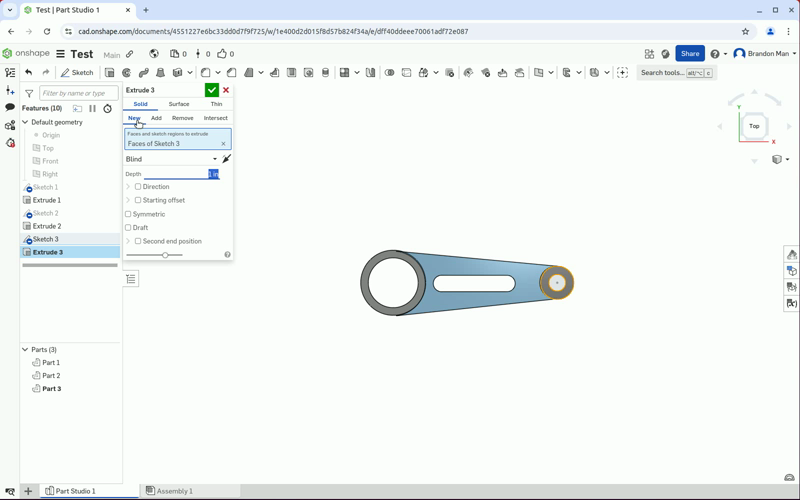
text(6.74)
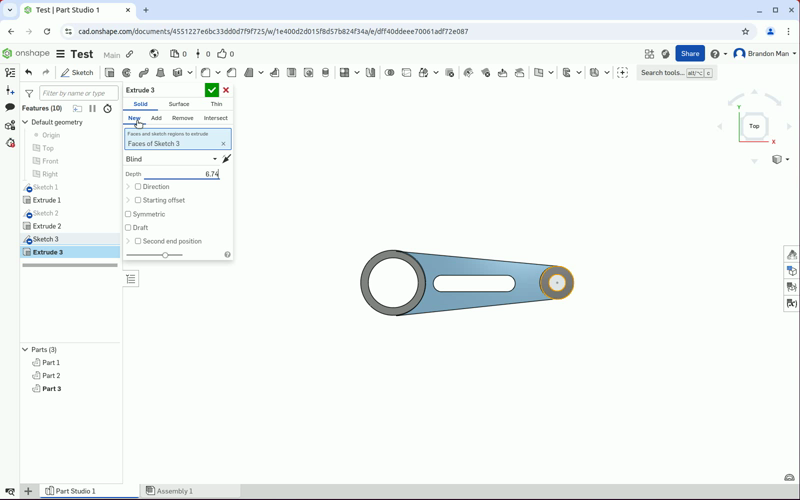
key(enter)
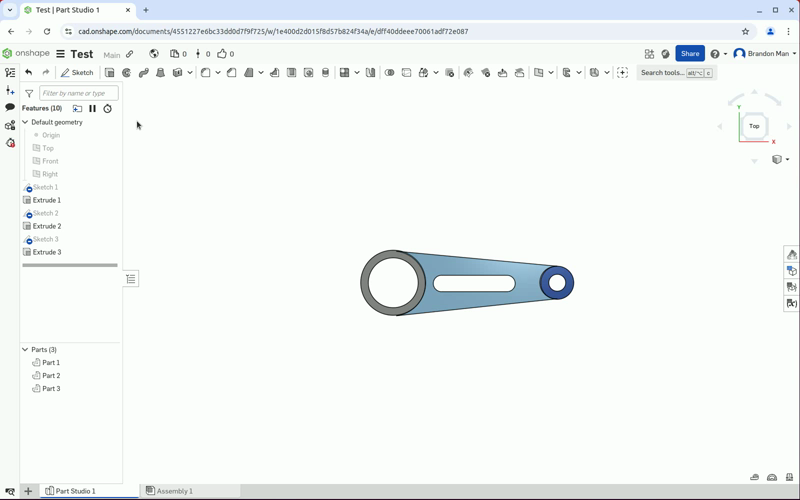
key(shift+h)
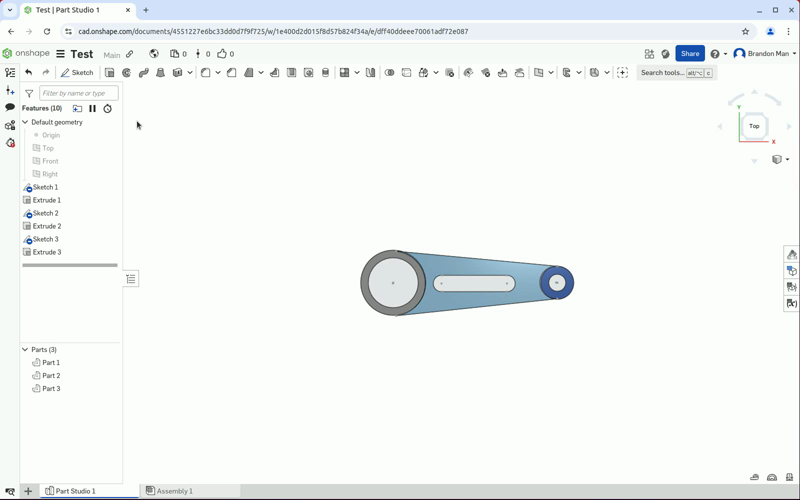
key(shift+h)
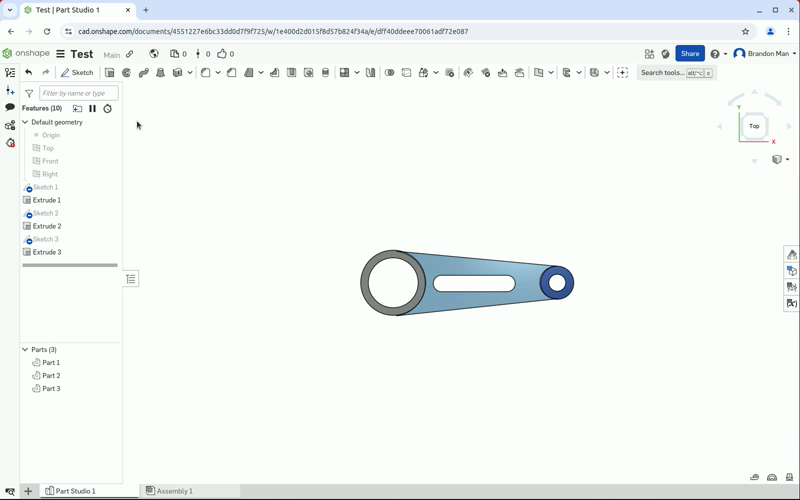
mouse_move(73, 189)
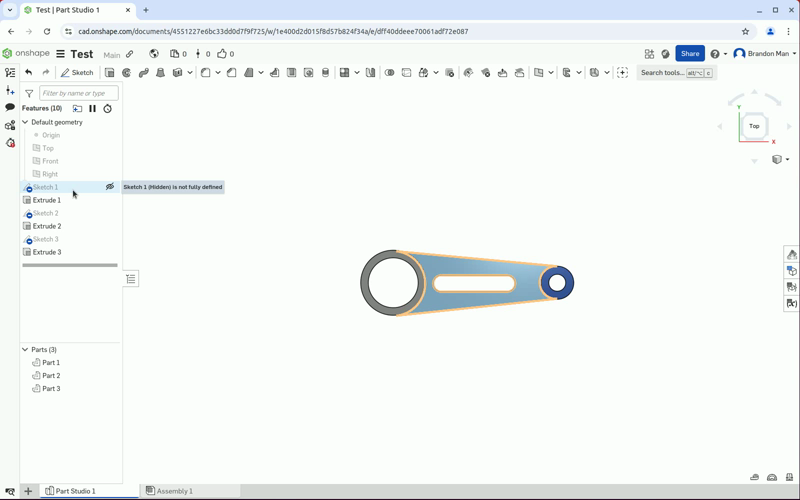
click(73, 189)
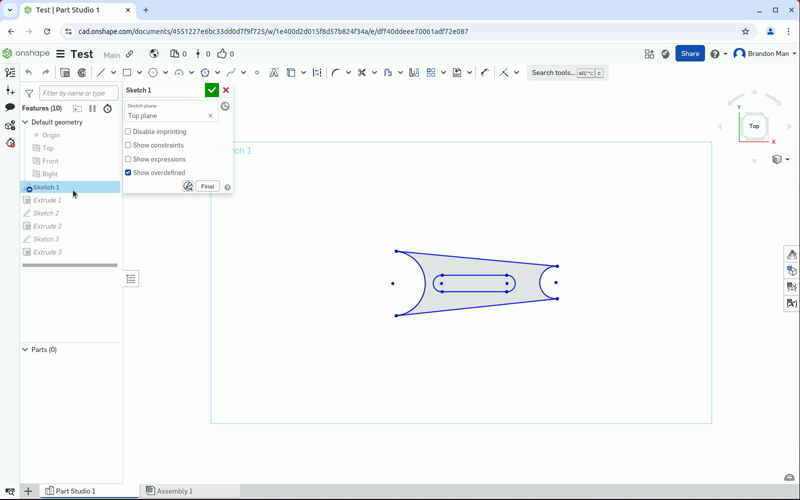
mouse_move(229, 92)
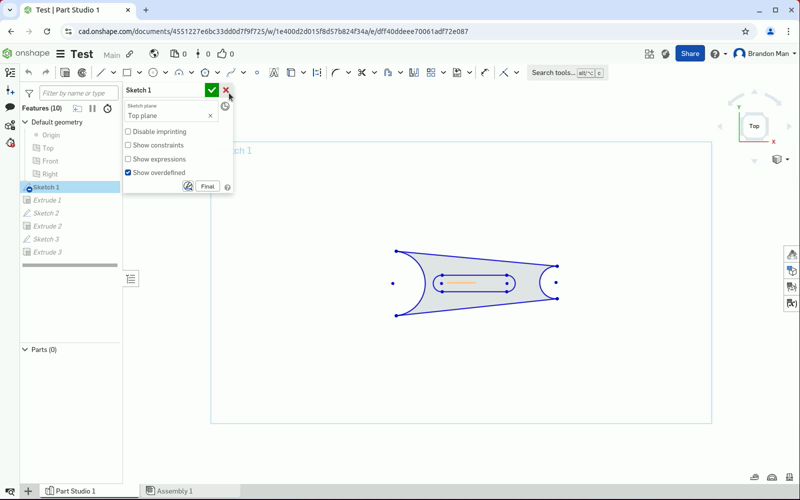
click(229, 92)
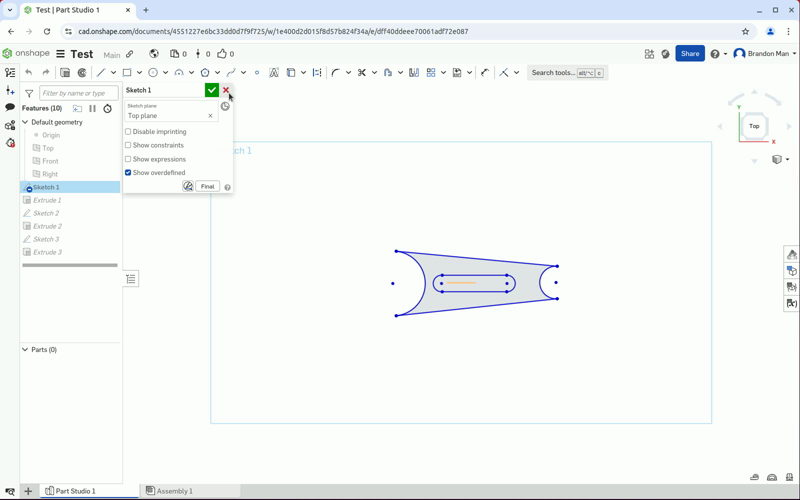
key(shift+s)
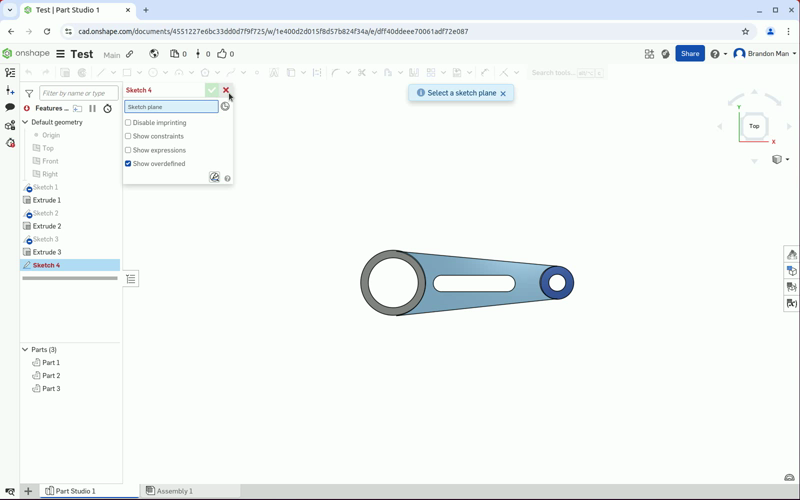
mouse_move(73, 150)
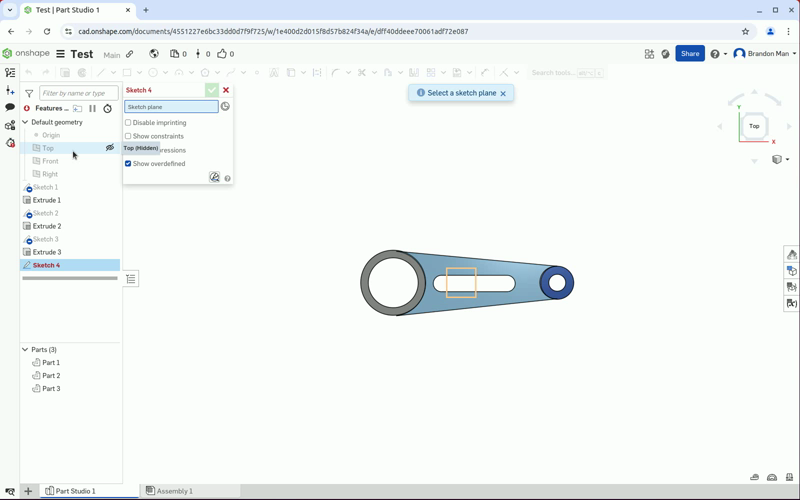
click(73, 150)
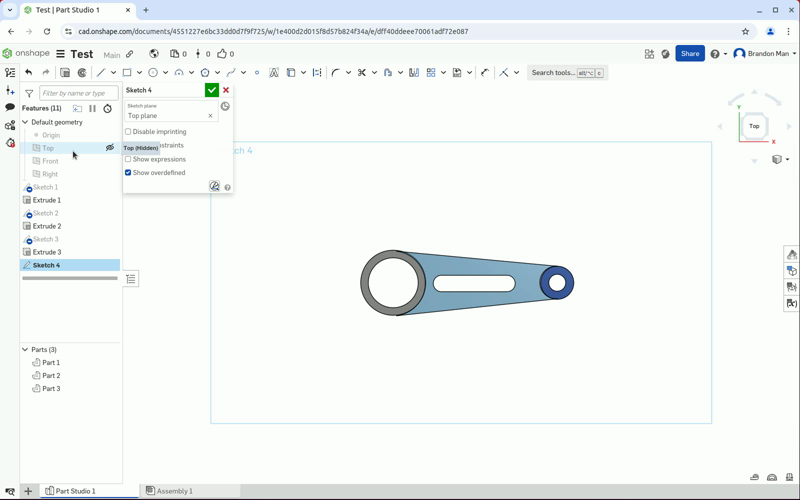
mouse_move(73, 352)
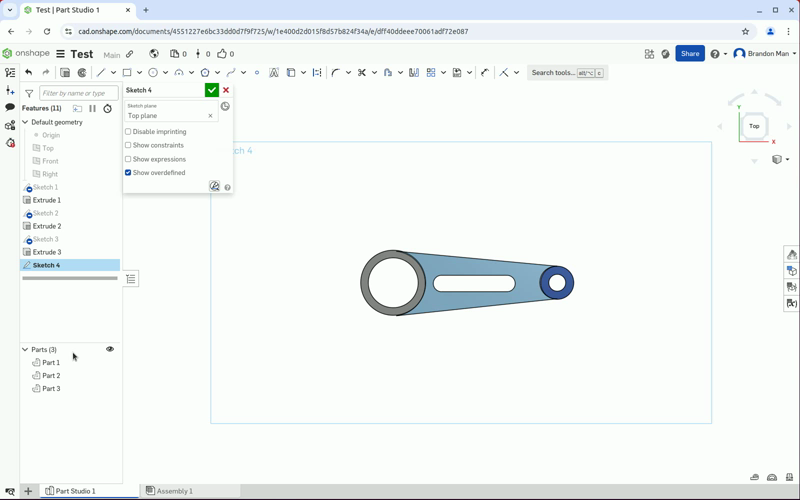
key(y)
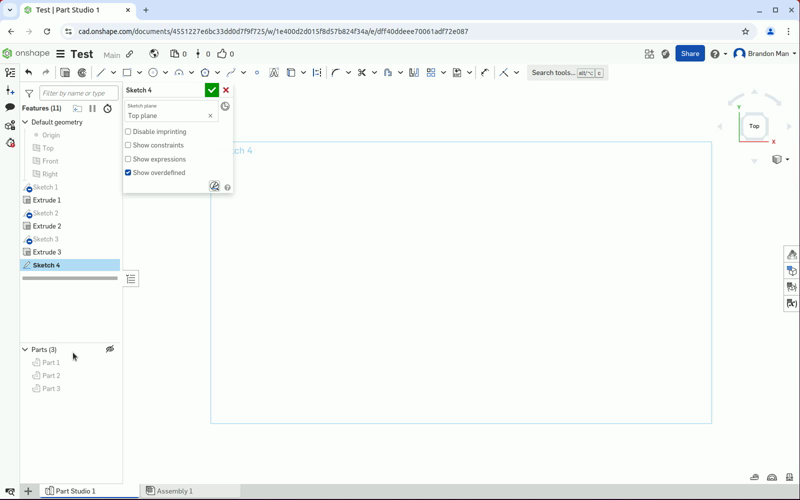
key(c)
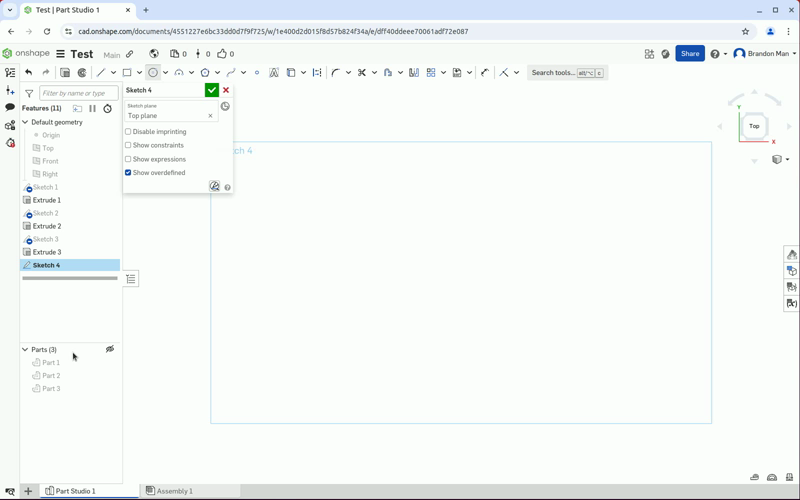
key_down(shift)
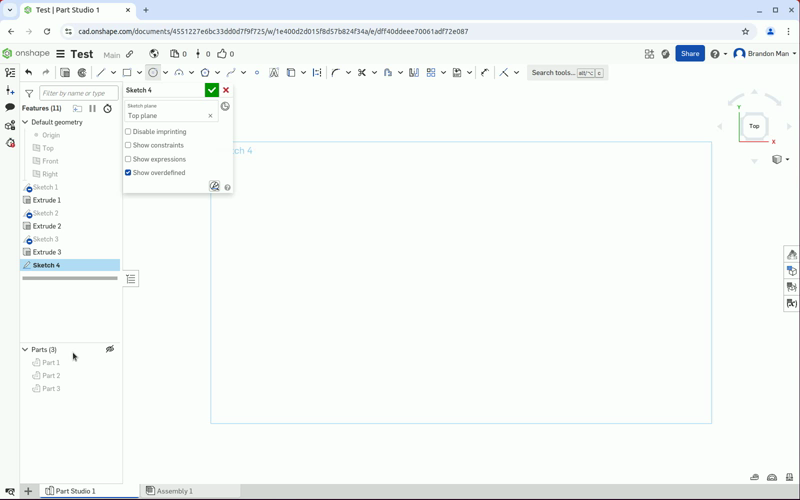
mouse_move(393, 282)
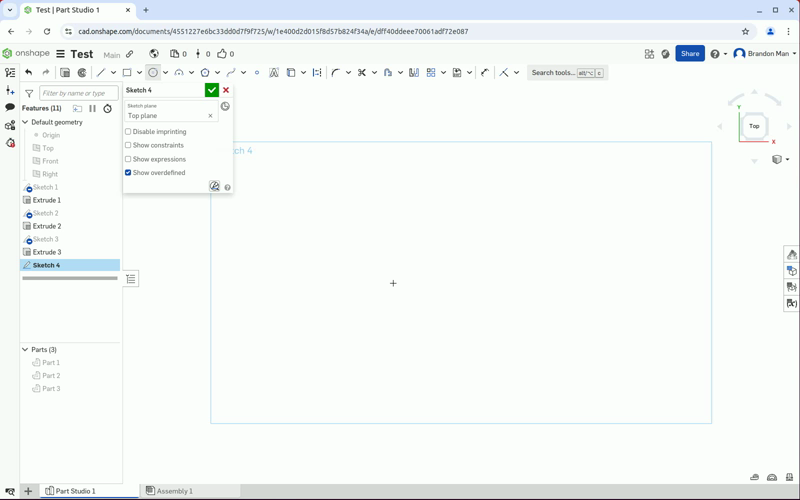
click(393, 282)
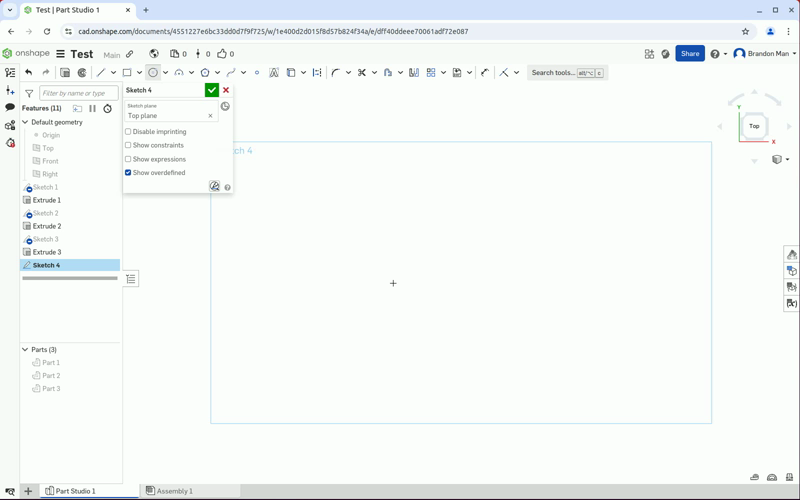
key_up(shift)
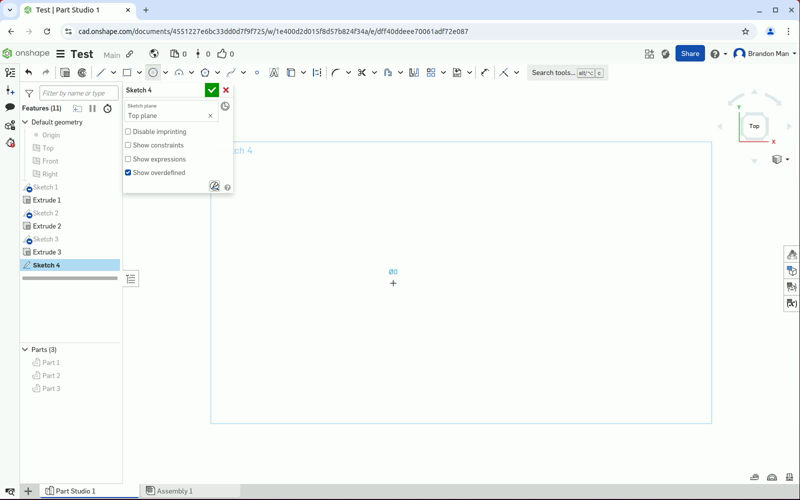
mouse_move(425, 282)
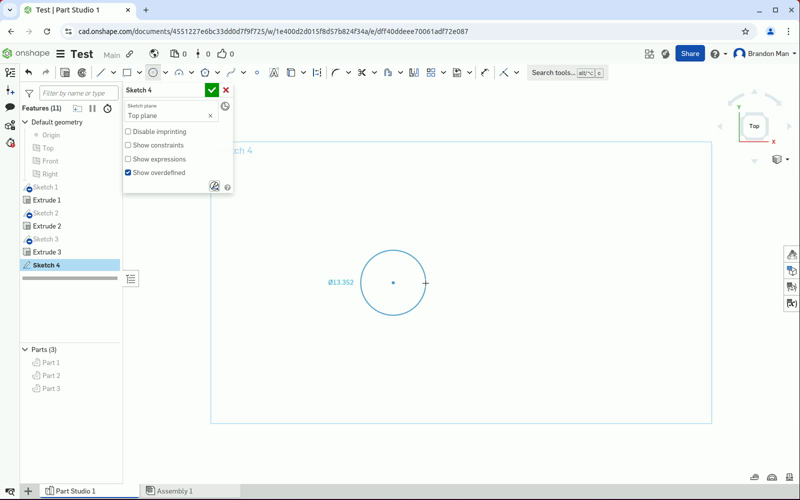
click(425, 282)
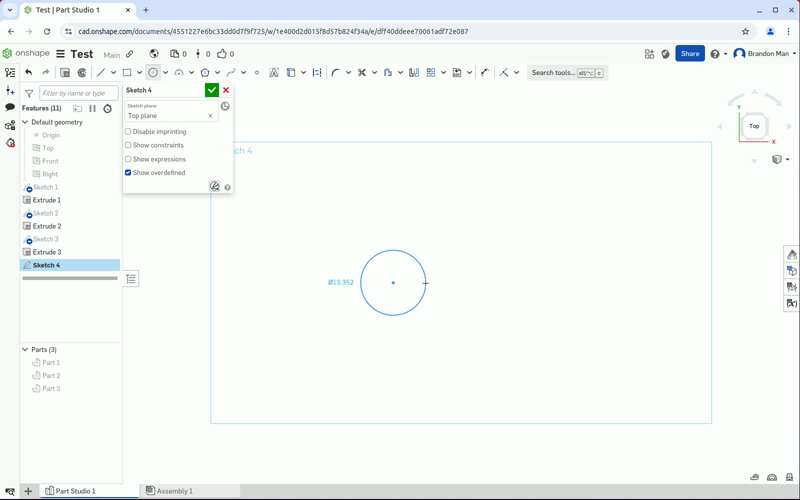
key(esc)
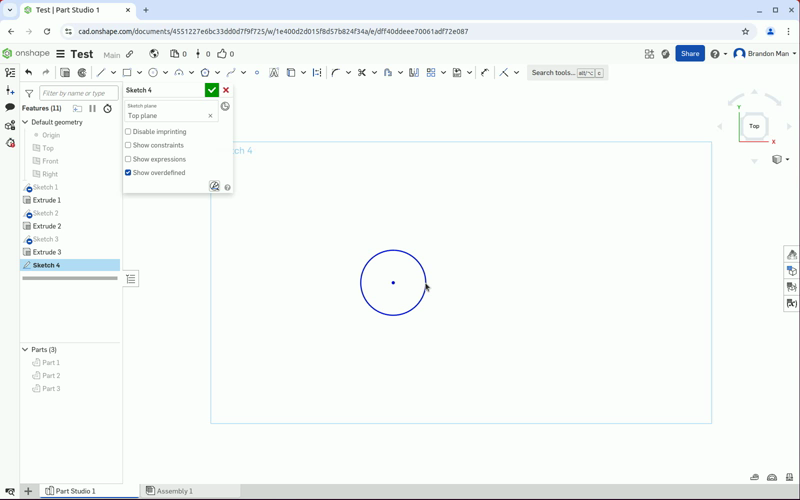
key(c)
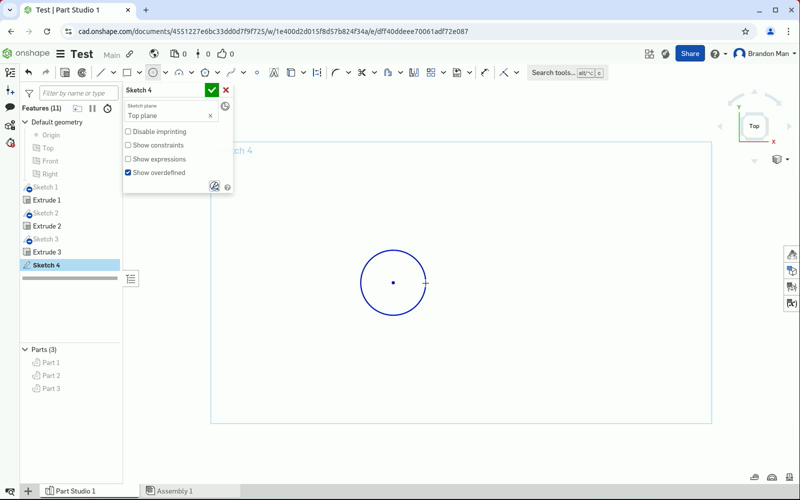
key_down(shift)
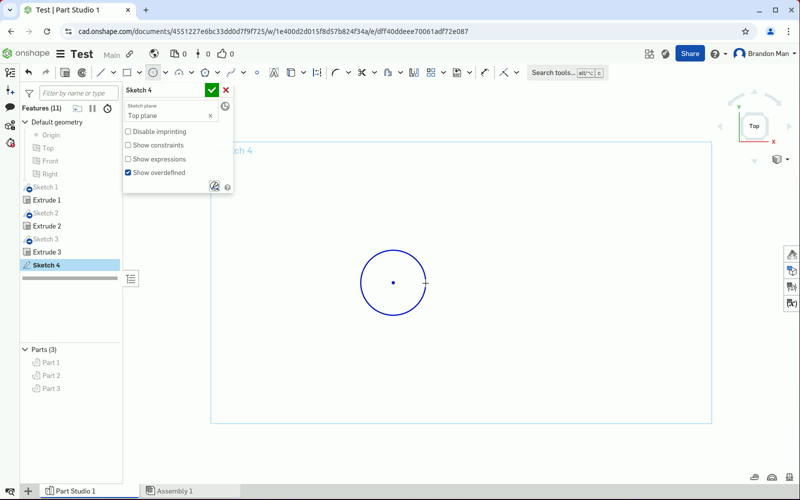
mouse_move(393, 282)
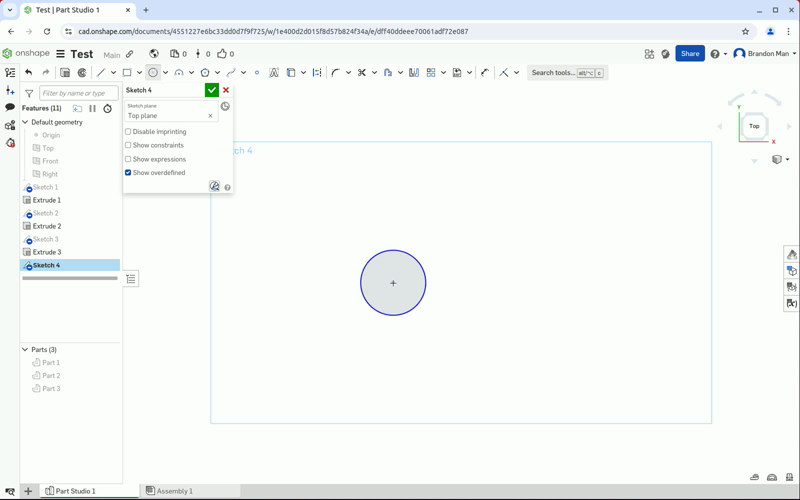
click(393, 282)
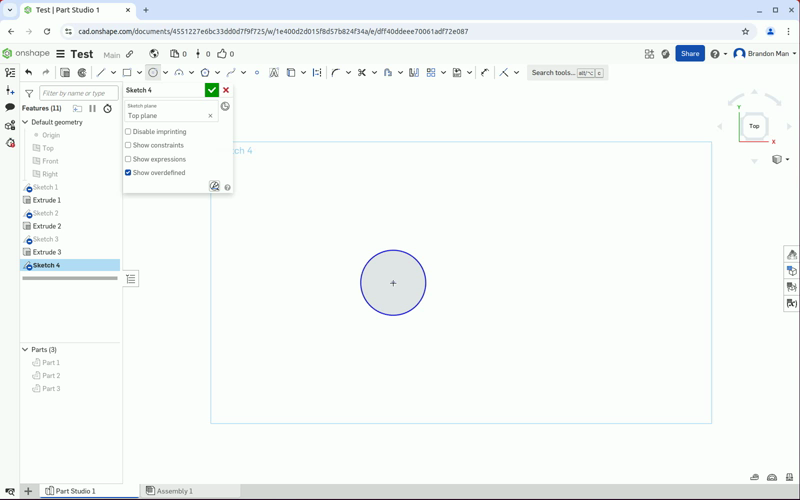
key_up(shift)
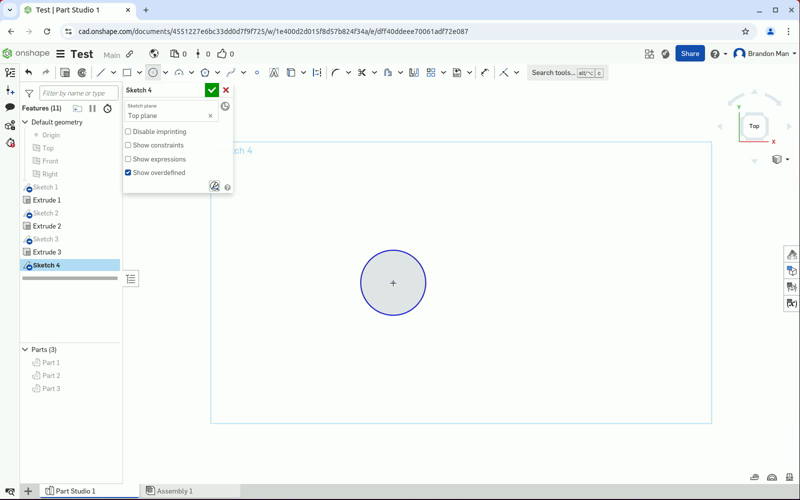
mouse_move(418, 282)
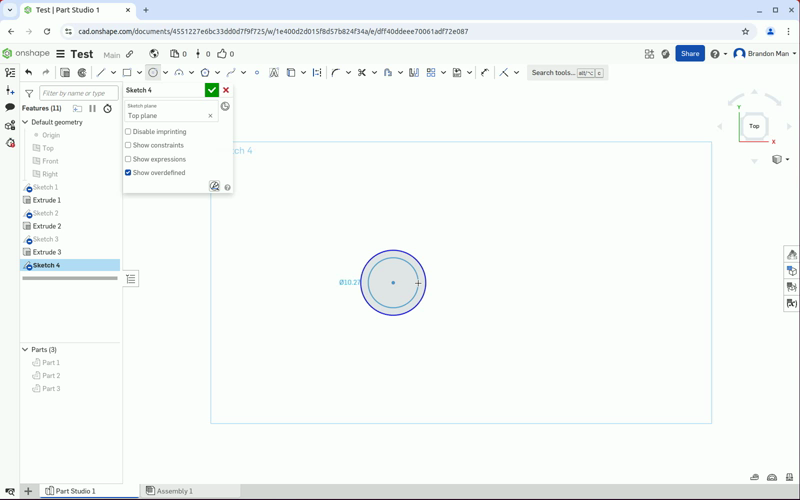
click(418, 282)
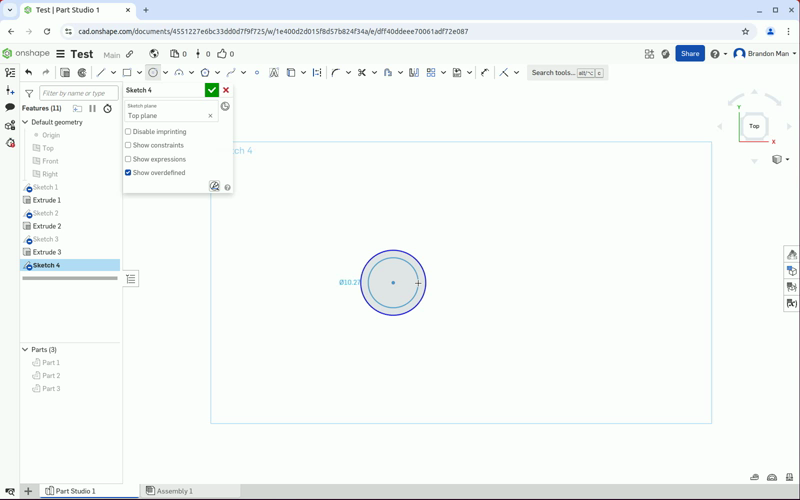
key(esc)
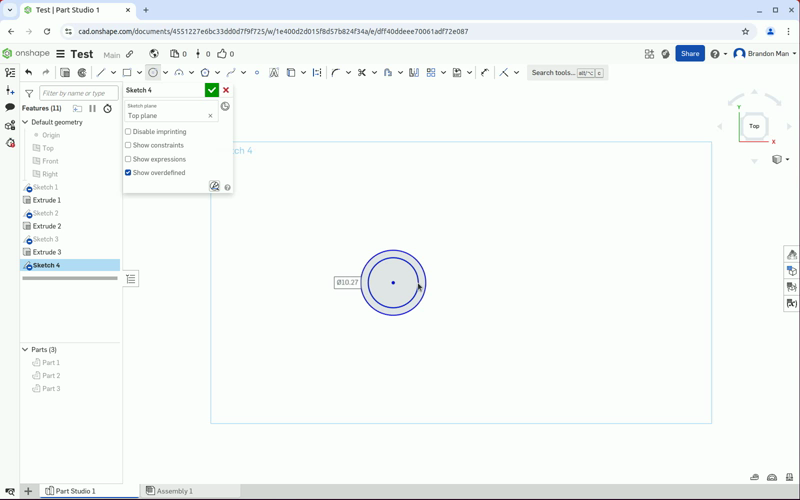
mouse_move(406, 255)
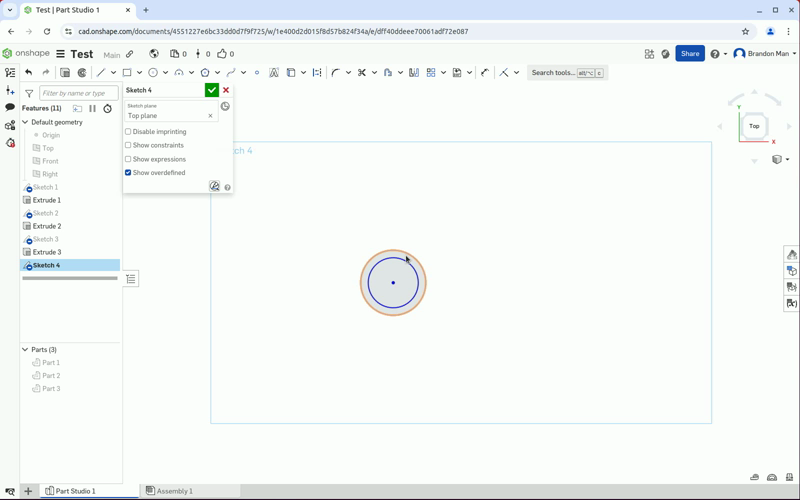
scroll(6)
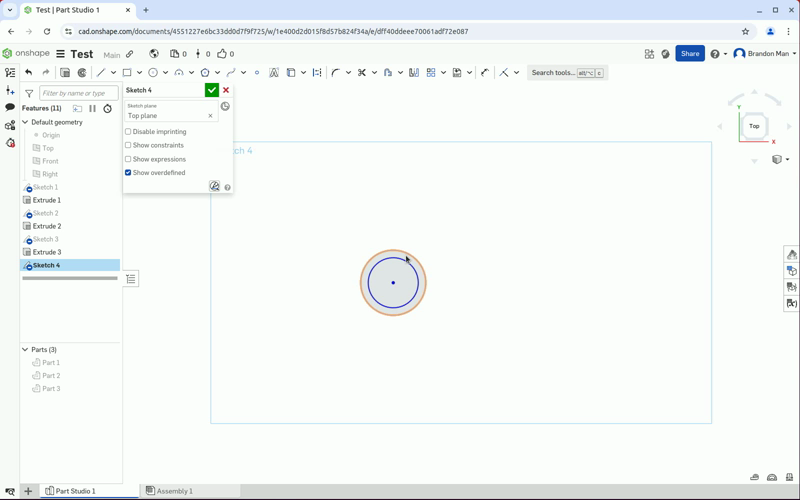
scroll(6)
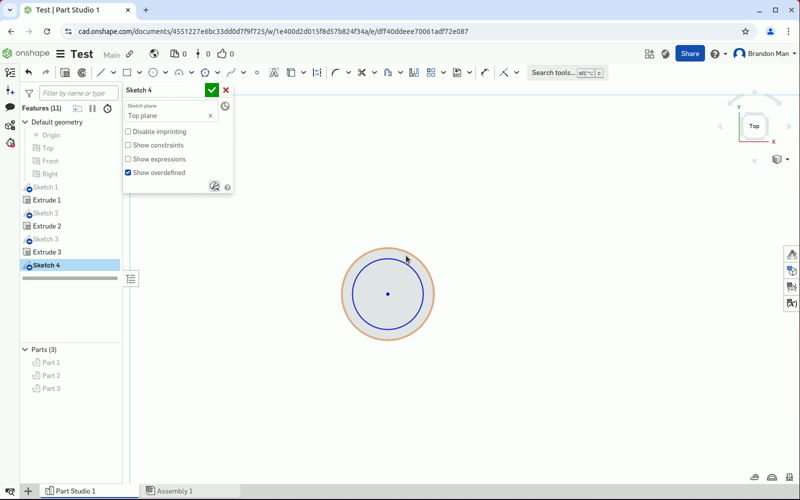
scroll(6)
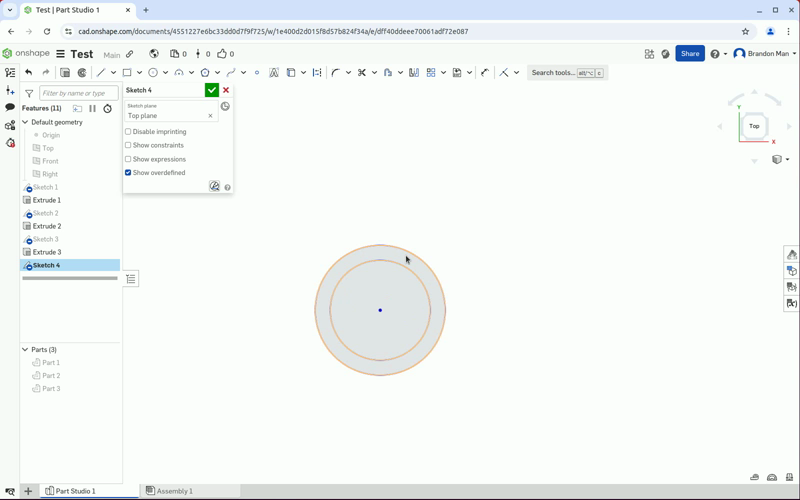
scroll(6)
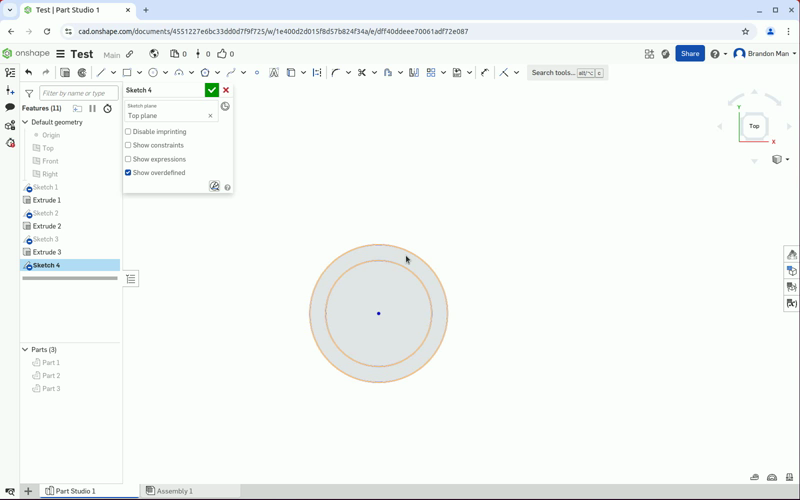
scroll(6)
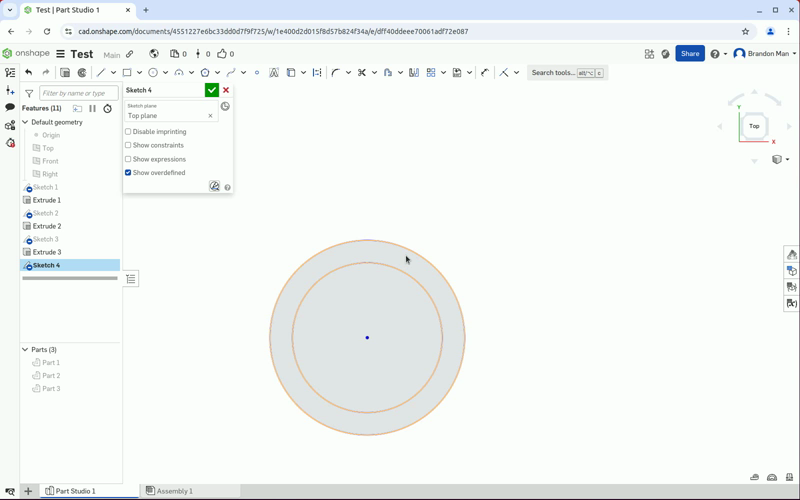
scroll(6)
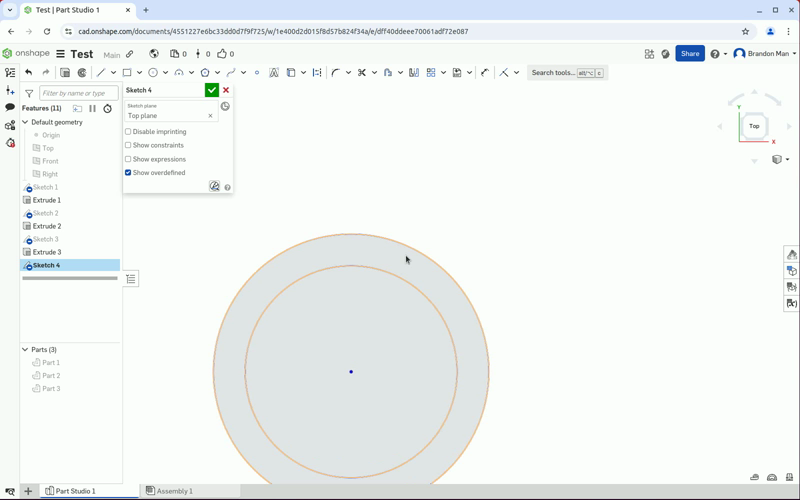
scroll(6)
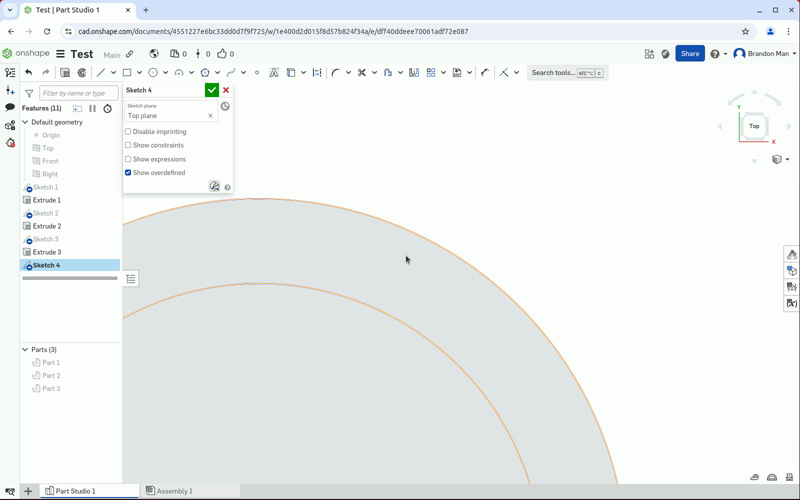
click(406, 255)
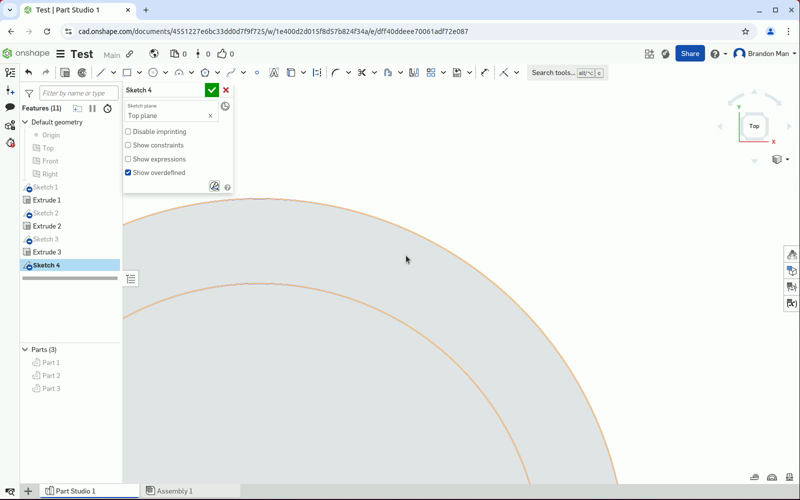
scroll(-6)
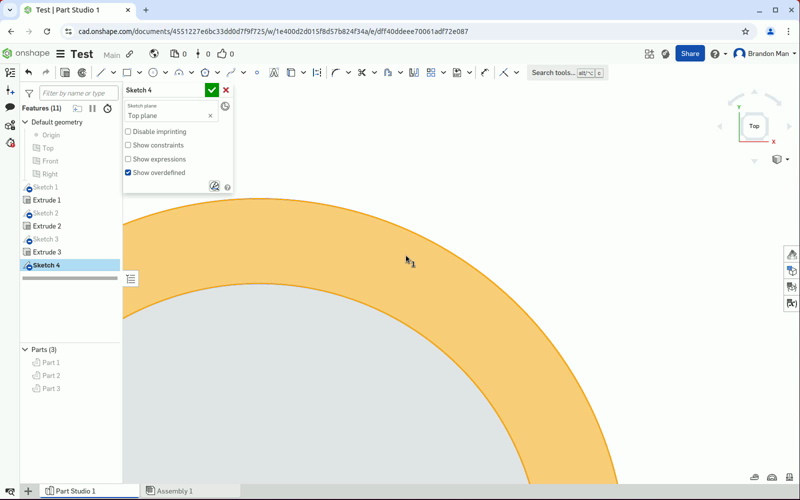
scroll(-6)
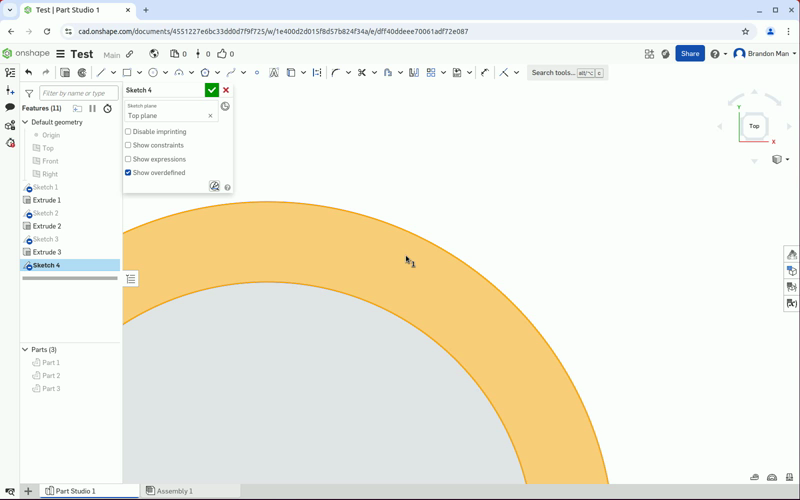
scroll(-6)
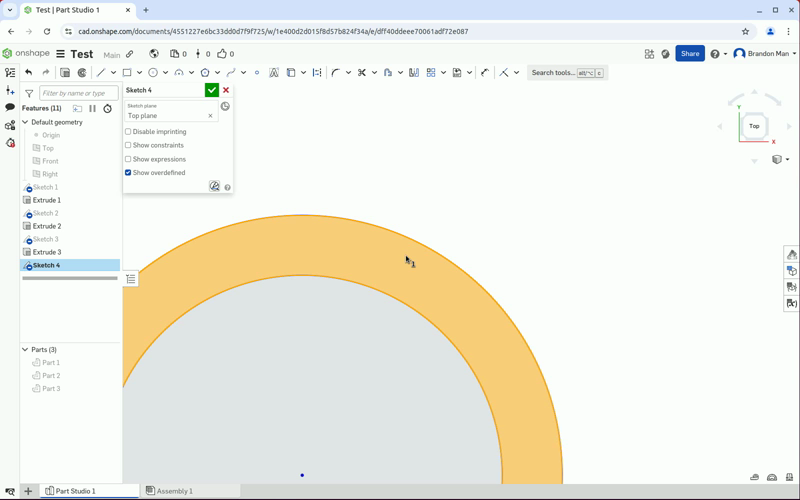
scroll(-6)
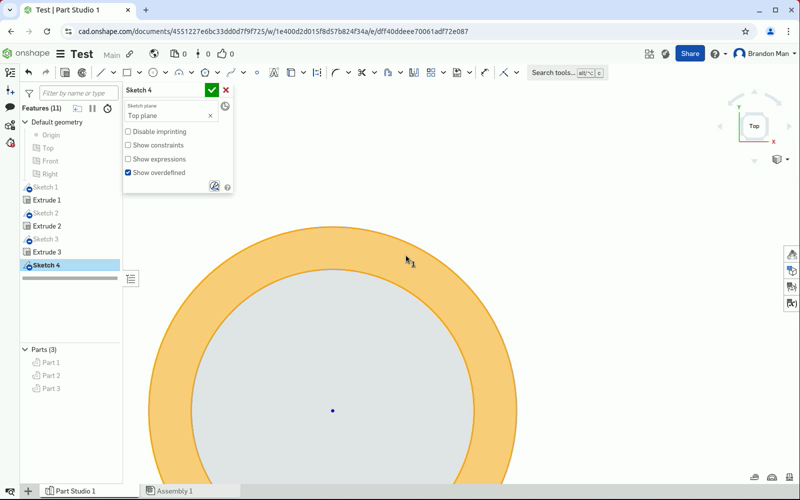
scroll(-6)
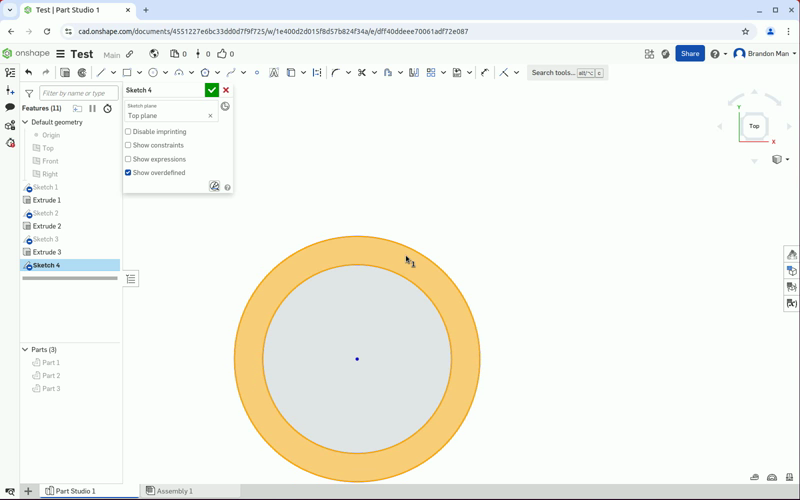
scroll(-6)
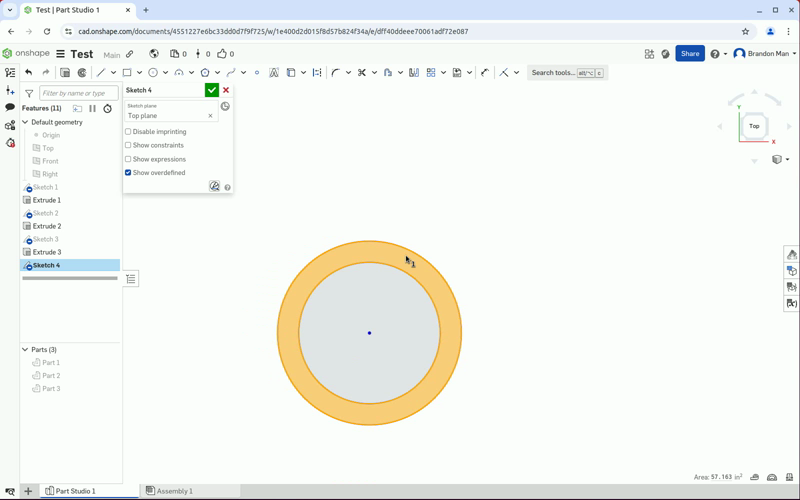
scroll(-6)
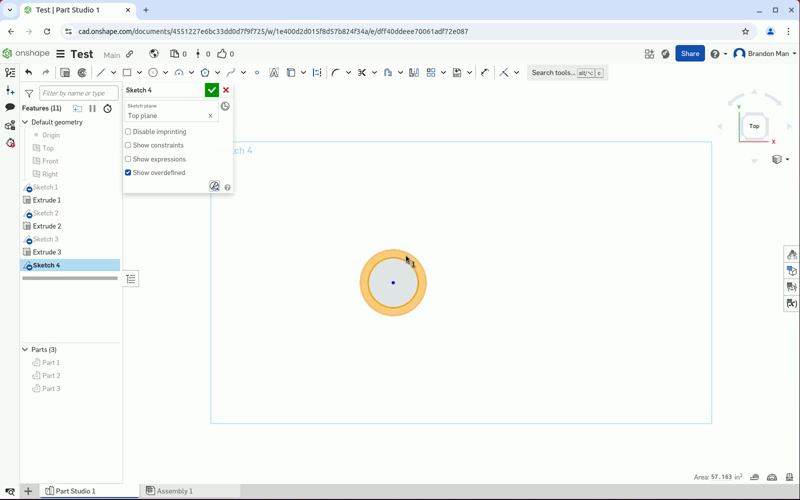
mouse_move(73, 352)
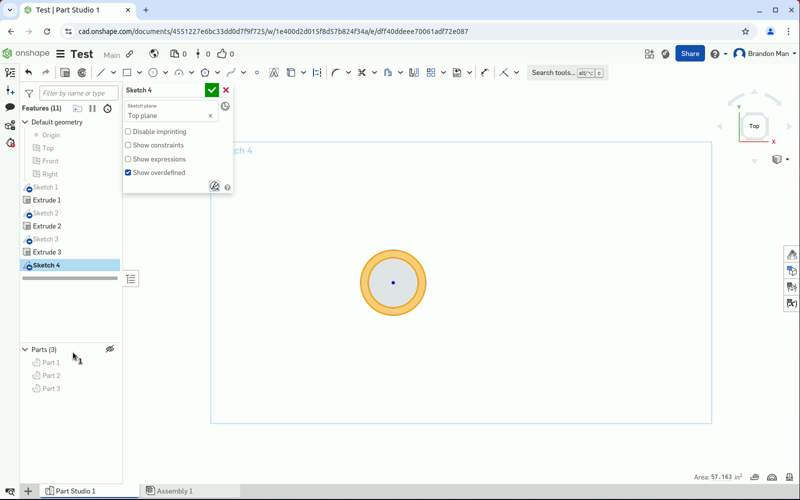
key(shift+y)
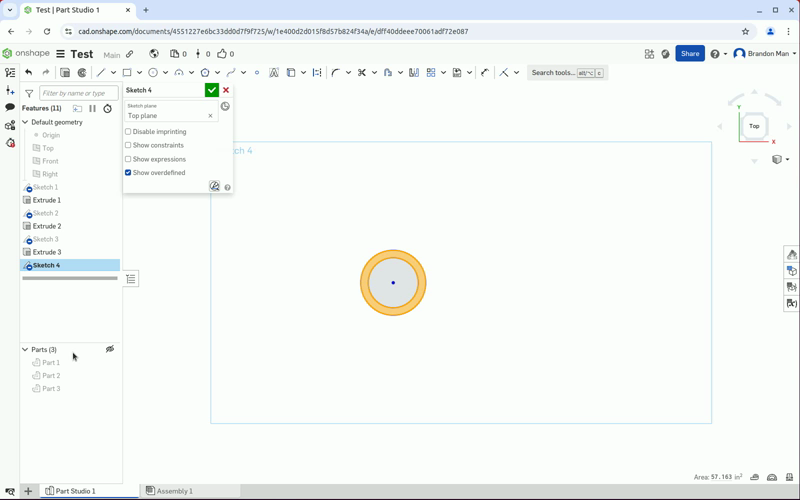
key(shift+e)
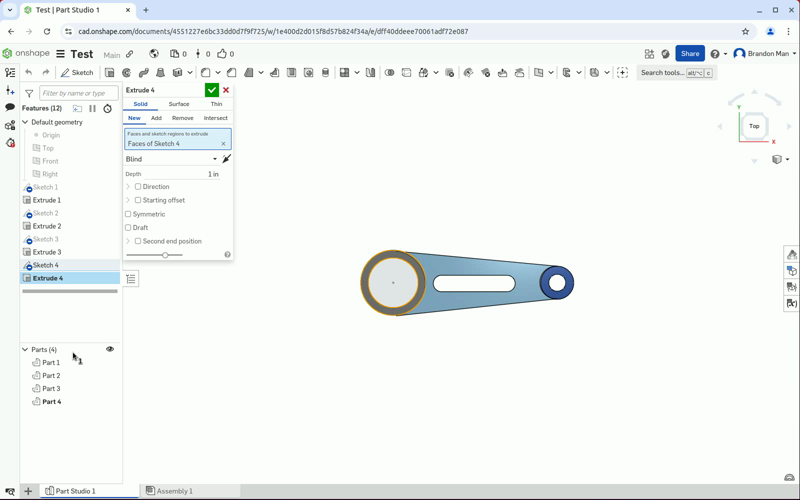
mouse_move(143, 106)
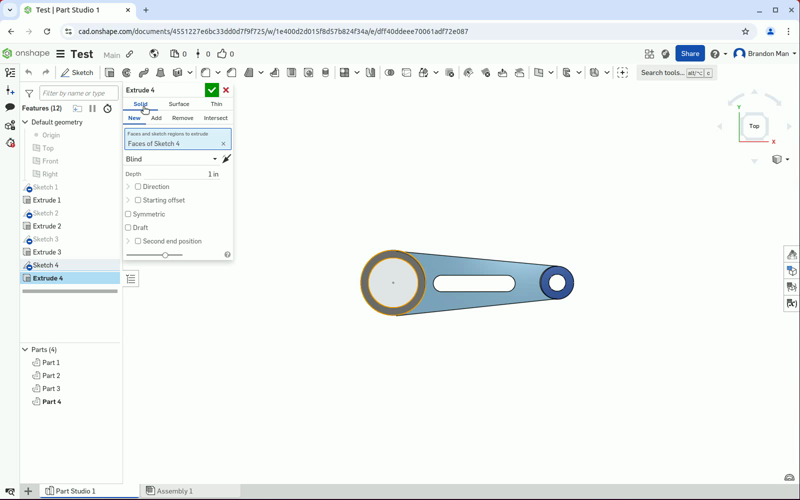
click(143, 106)
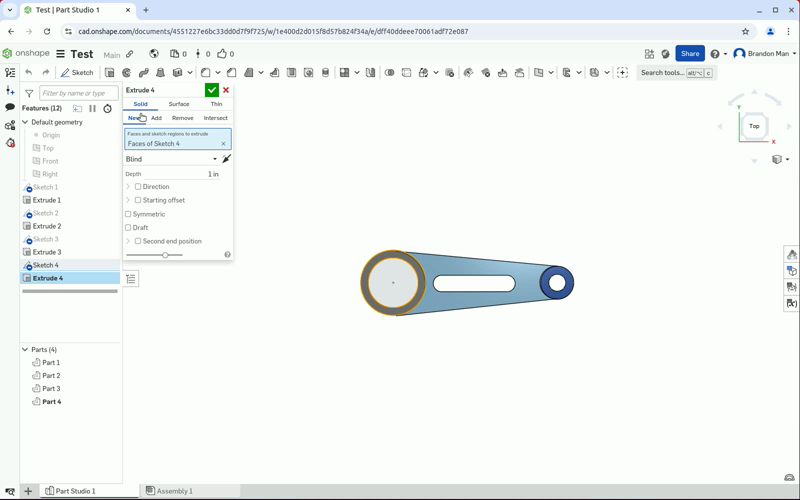
mouse_move(137, 120)
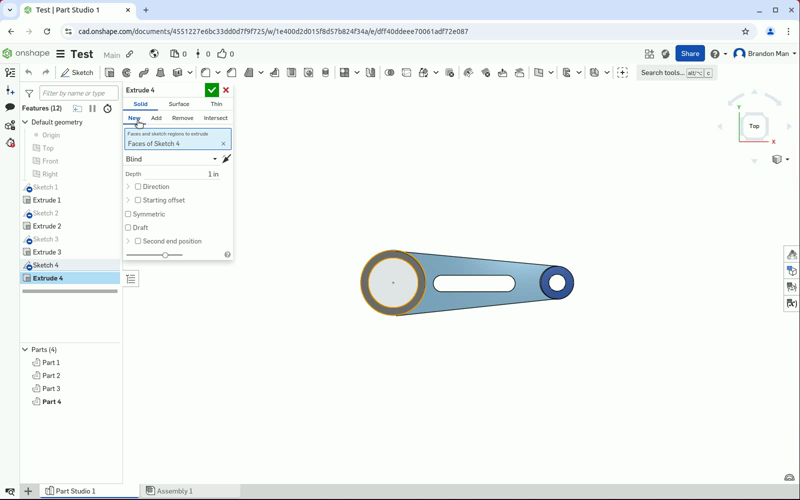
click(137, 120)
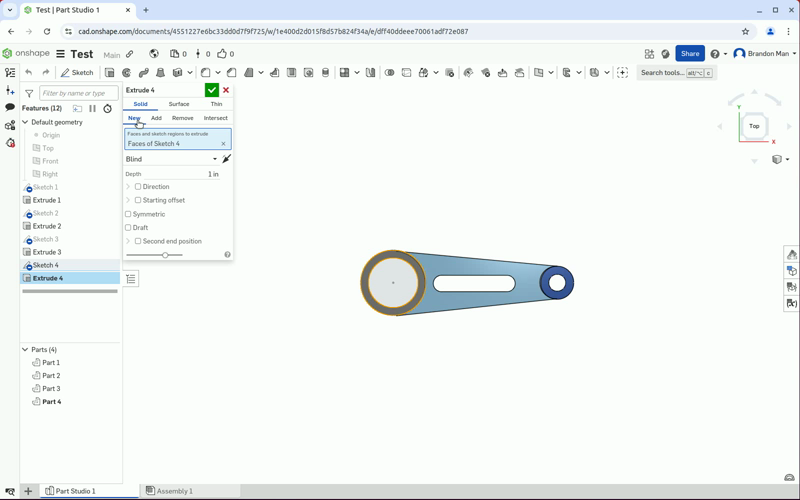
key(tab, 4)
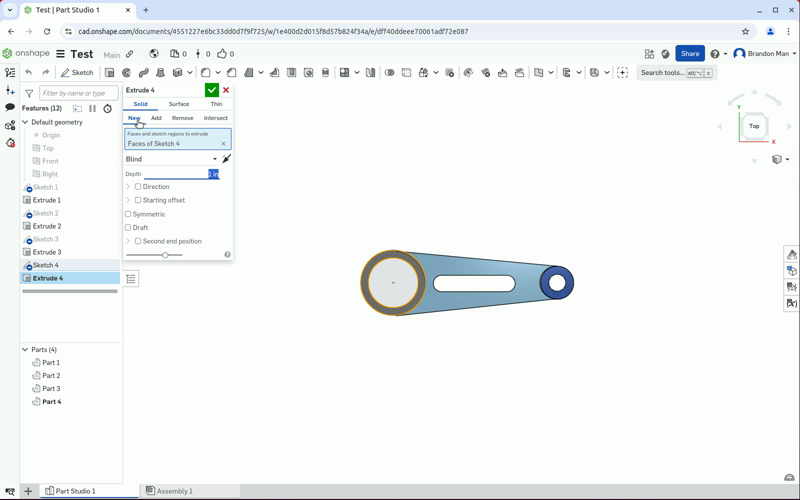
text(10.11)
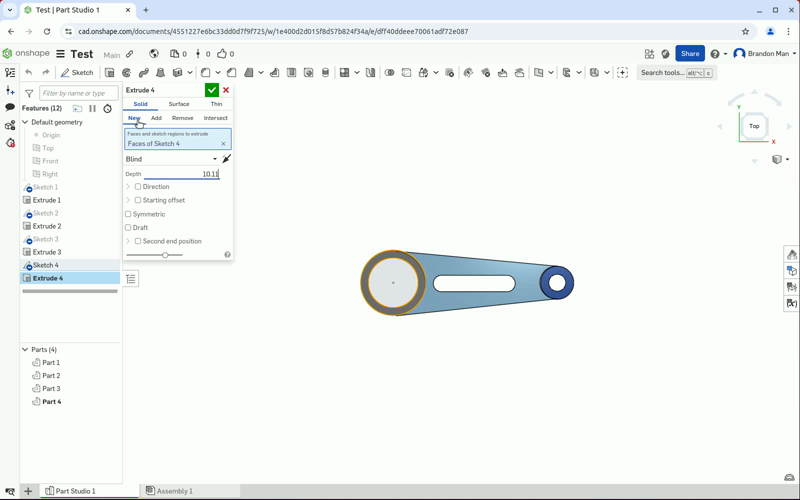
key(enter)
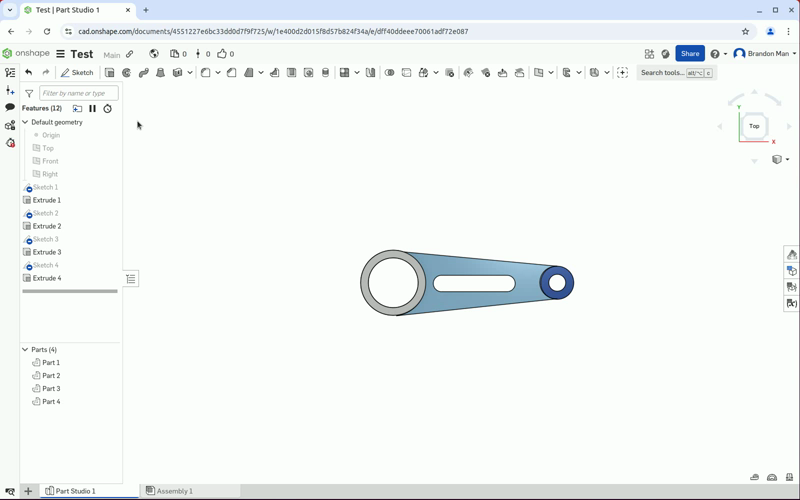
key(shift+h)
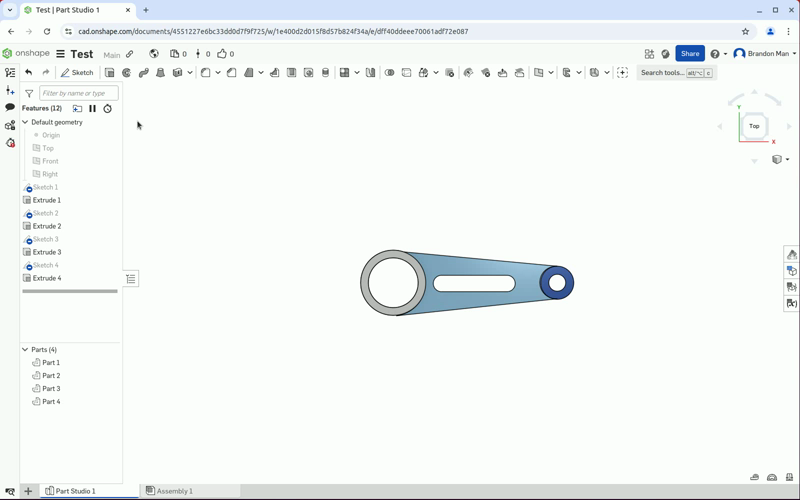
key(shift+h)
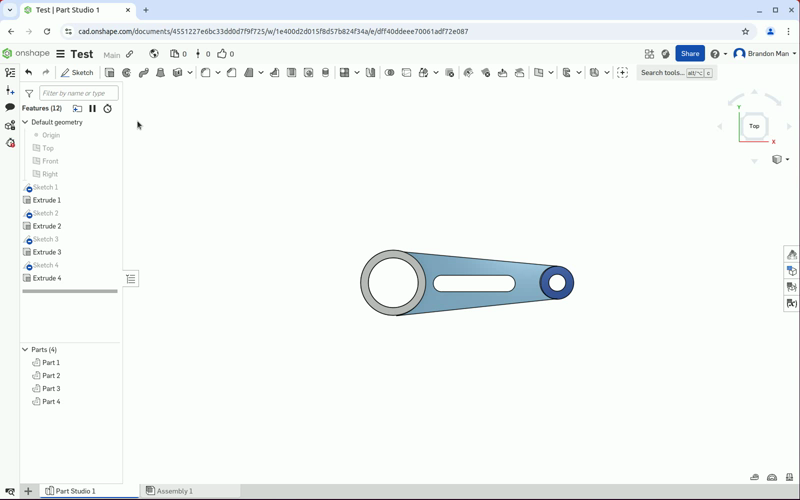
mouse_move(73, 189)
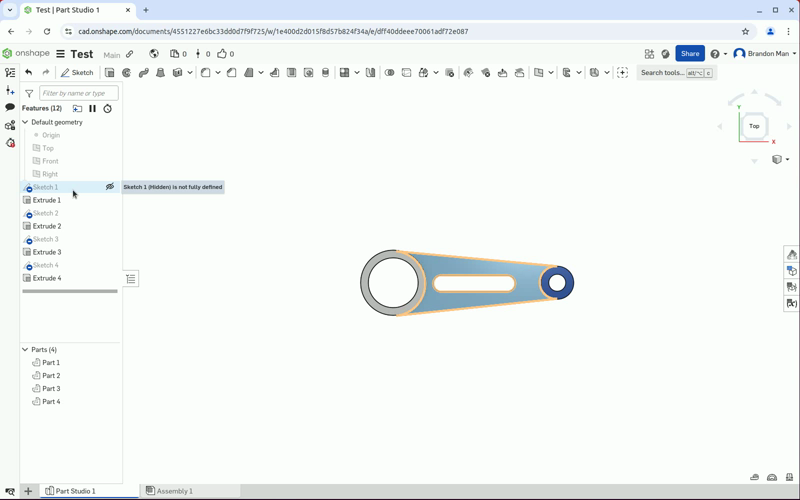
click(73, 189)
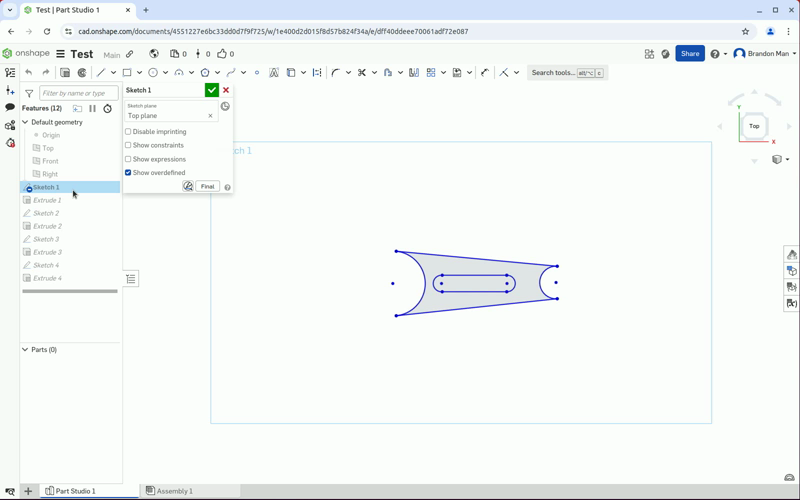
mouse_move(229, 92)
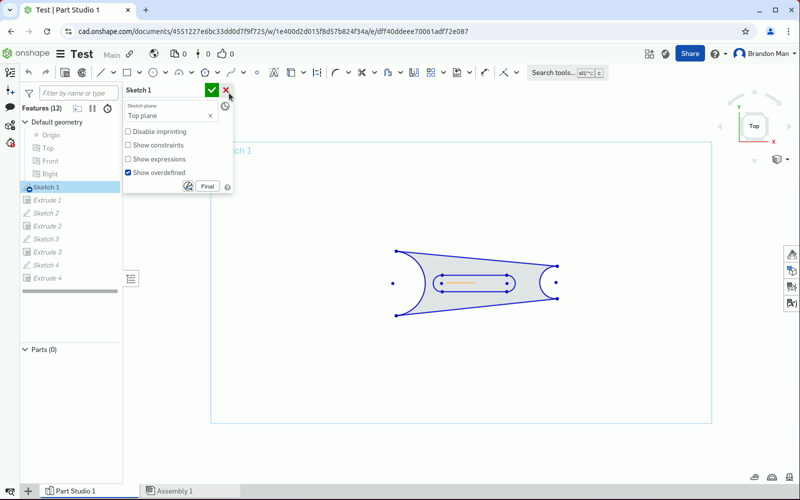
click(229, 92)
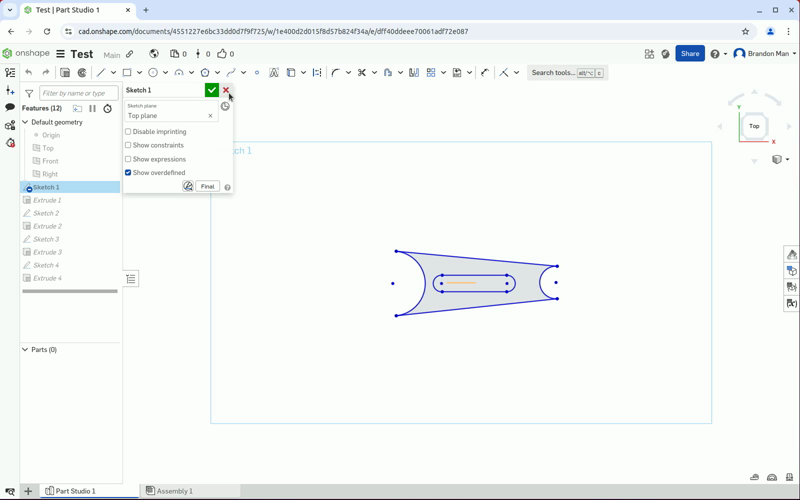
key(shift+s)
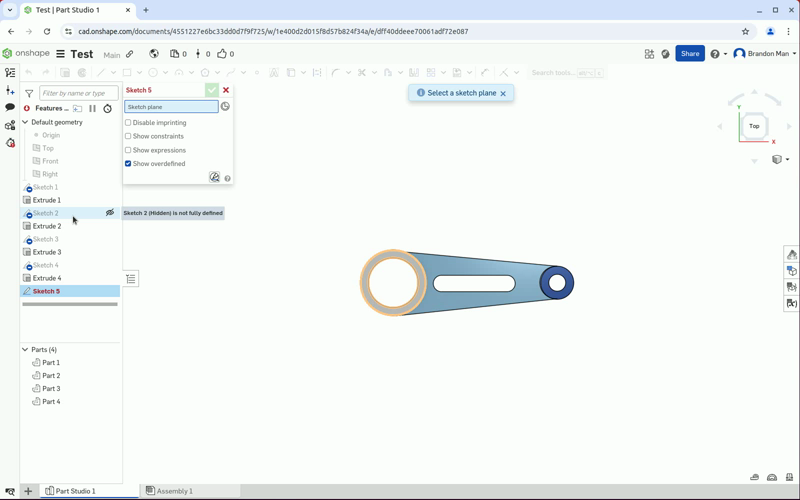
scroll(3)
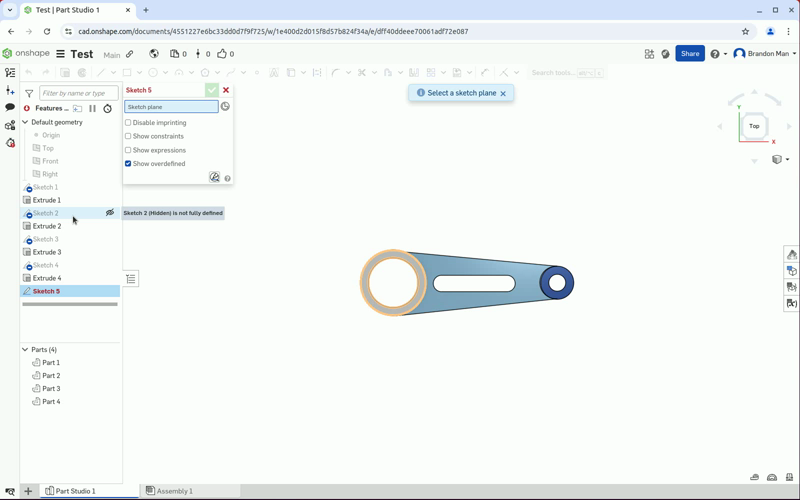
mouse_move(73, 150)
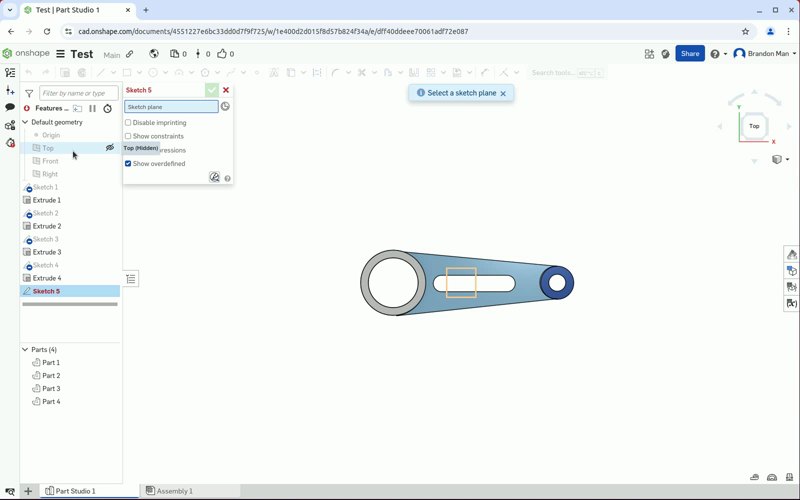
click(73, 150)
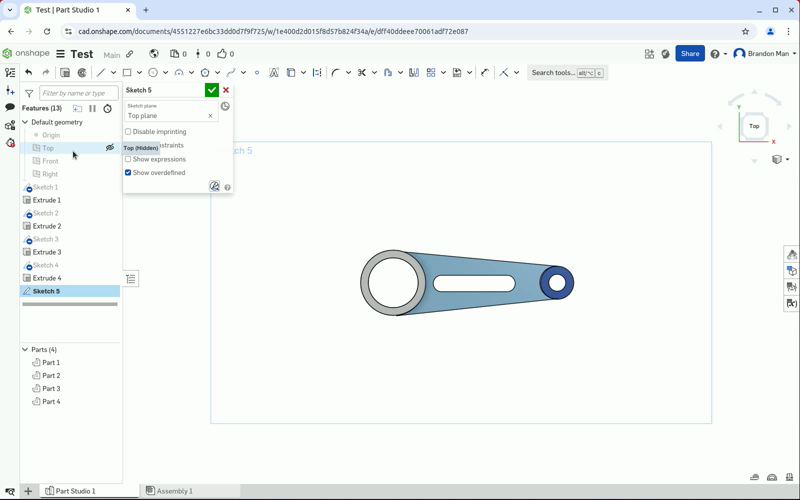
mouse_move(73, 352)
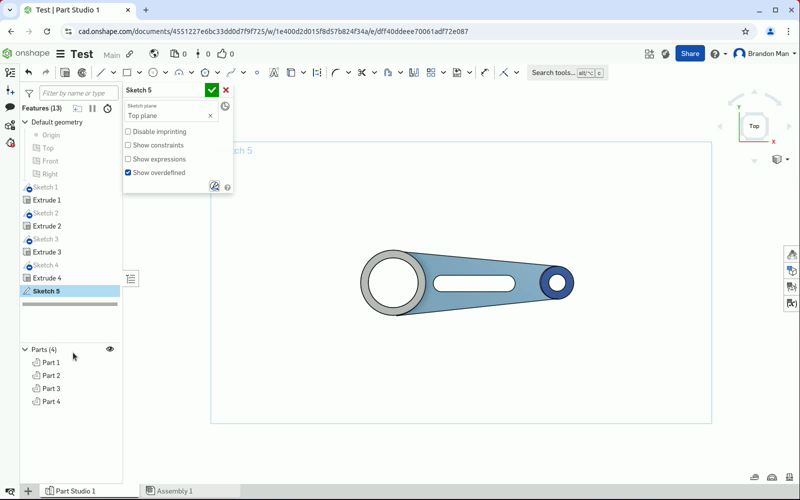
key(y)
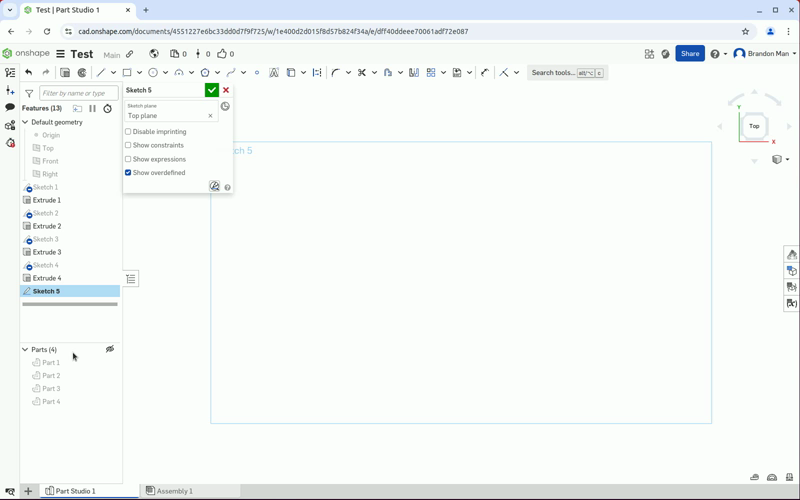
key(c)
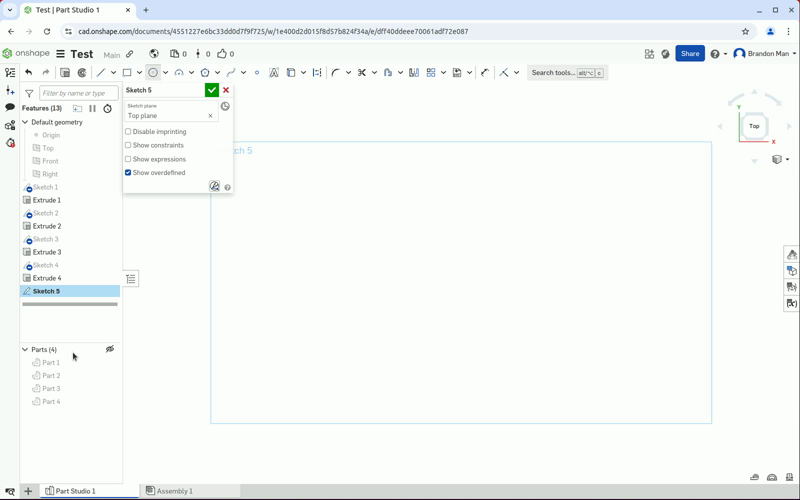
key_down(shift)
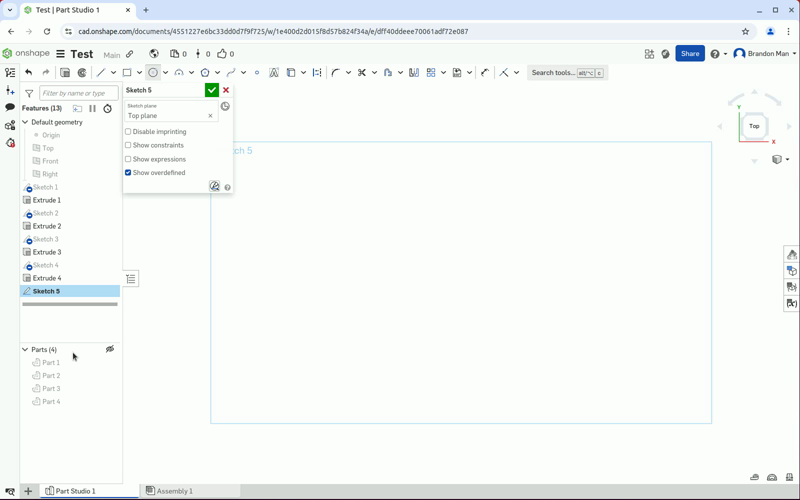
mouse_move(557, 282)
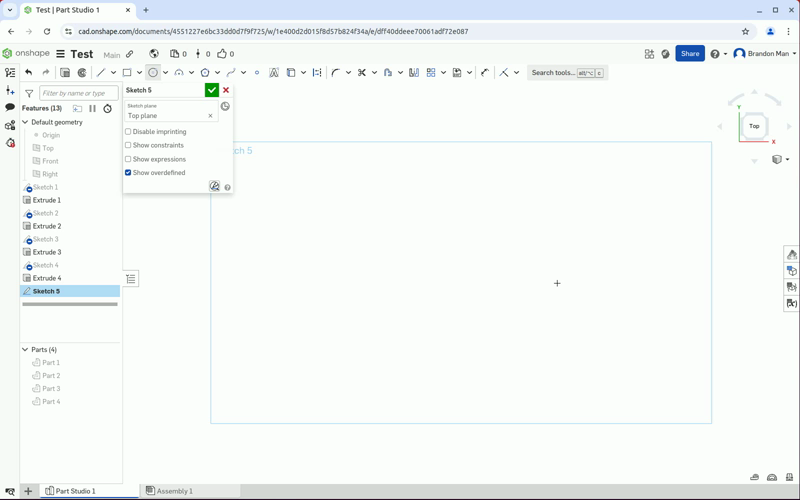
click(557, 282)
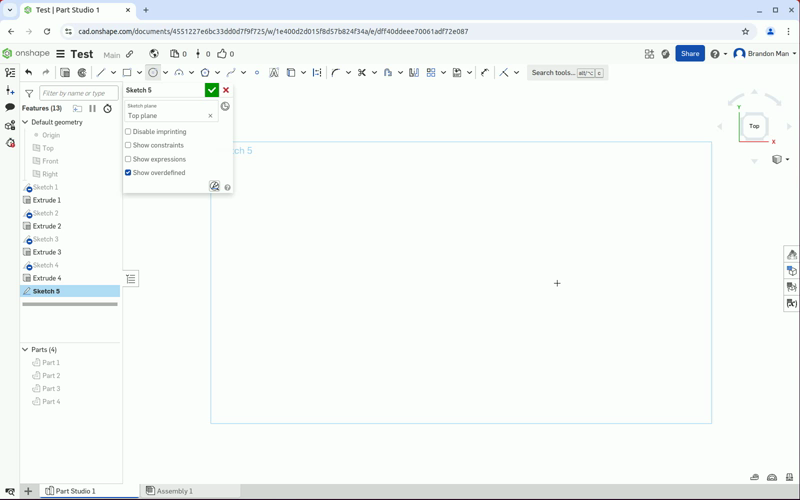
key_up(shift)
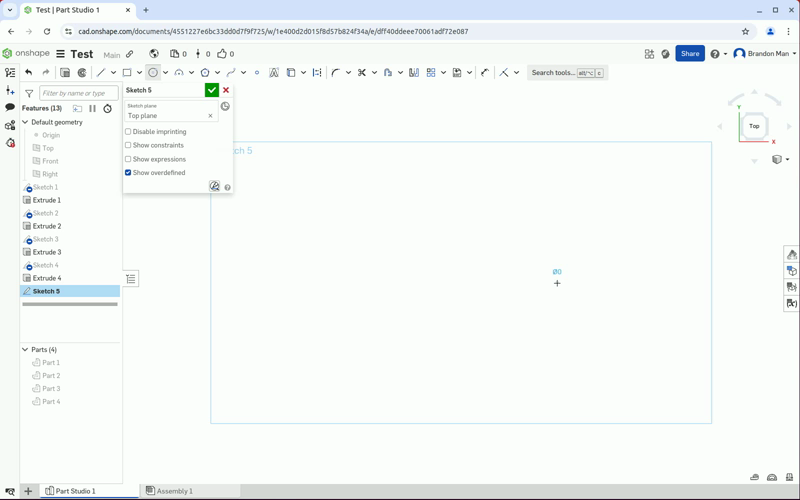
mouse_move(573, 282)
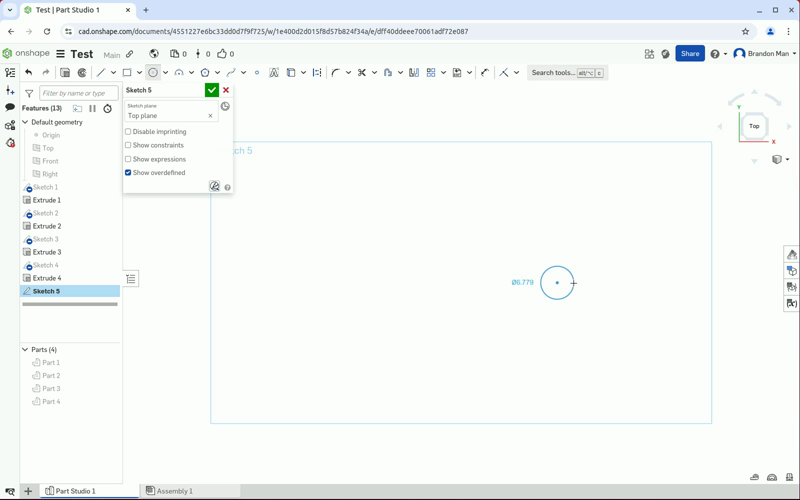
click(573, 282)
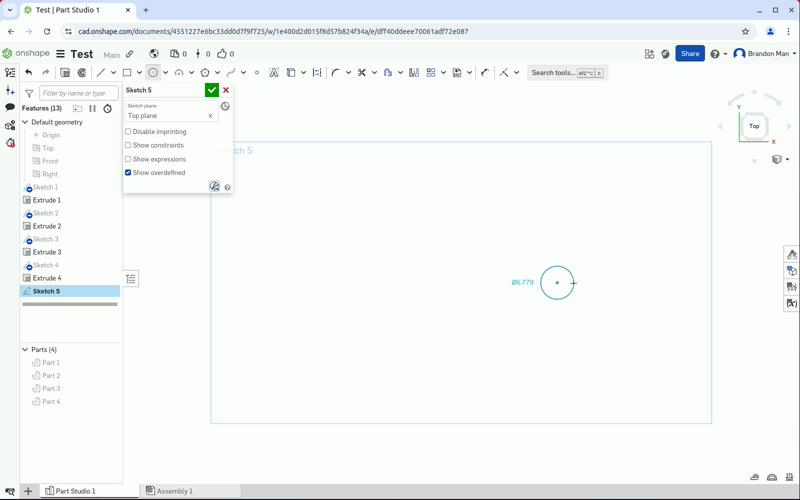
key(esc)
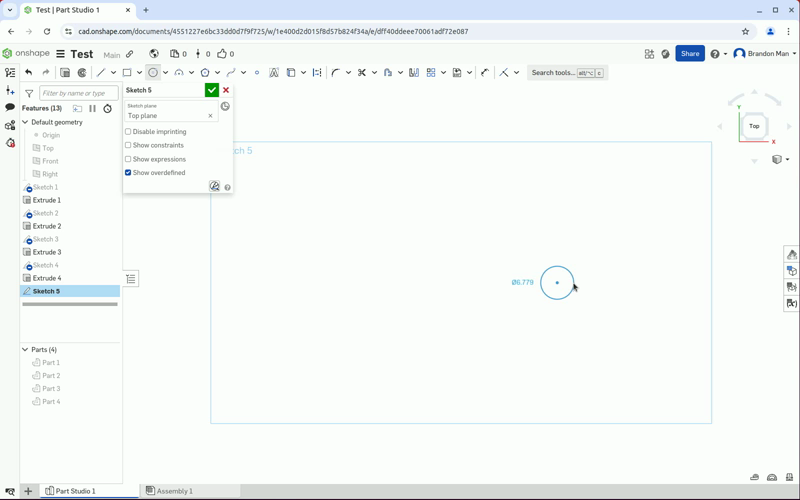
key(c)
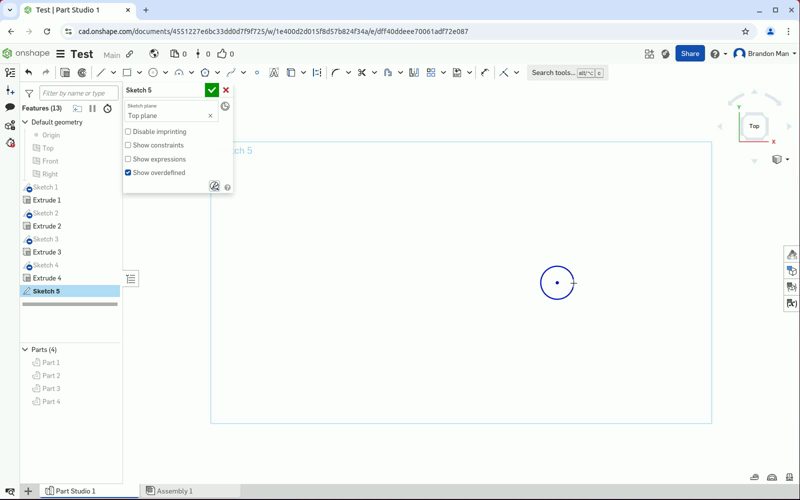
key_down(shift)
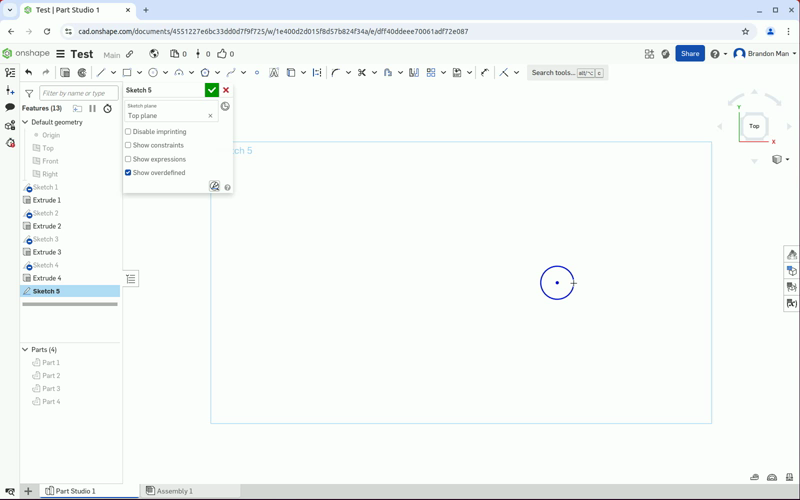
mouse_move(557, 282)
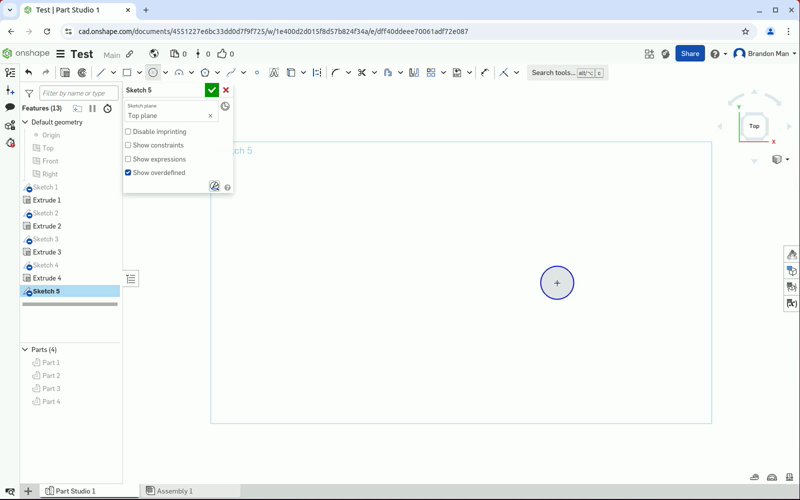
click(557, 282)
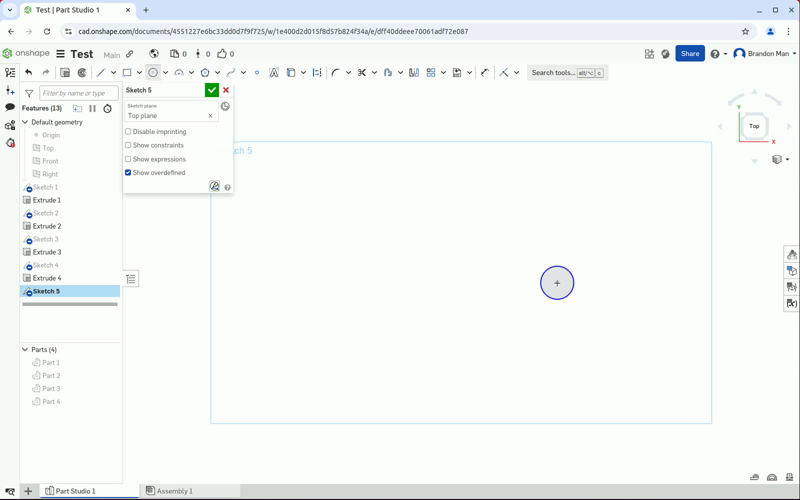
key_up(shift)
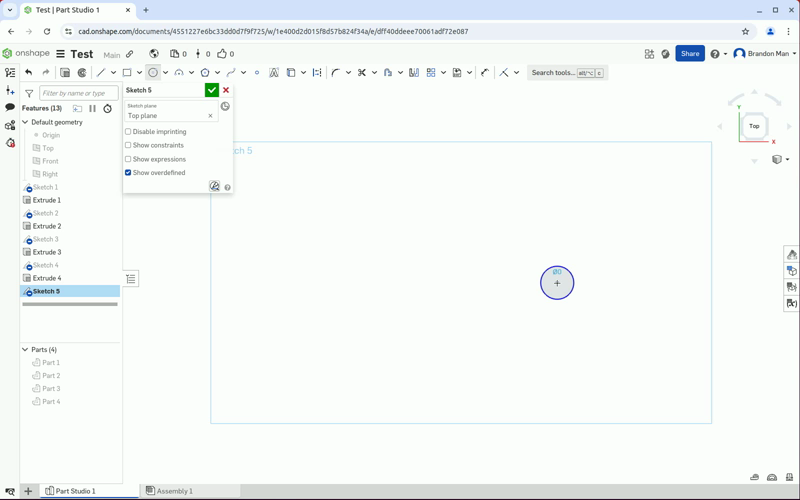
mouse_move(565, 282)
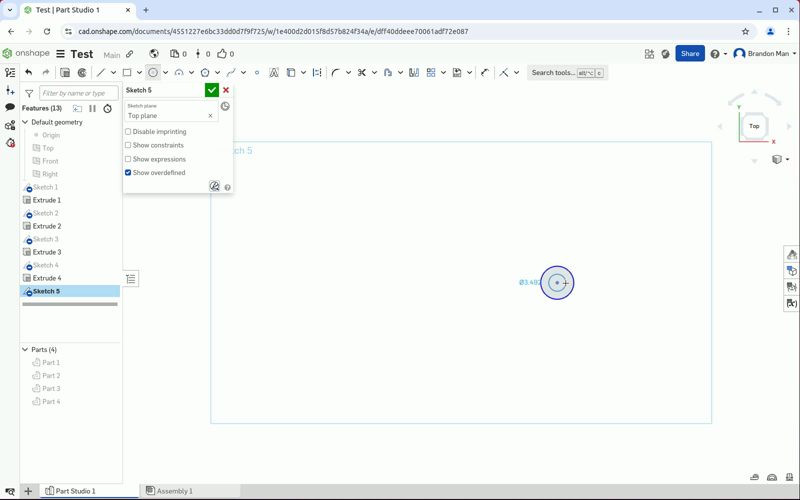
click(565, 282)
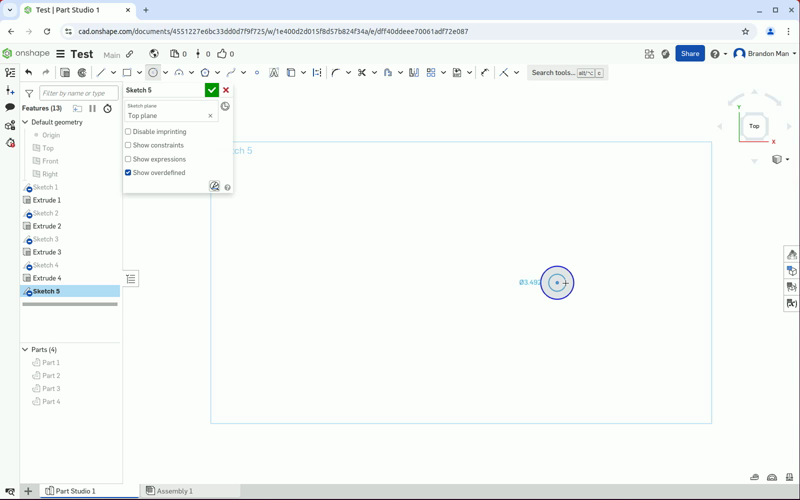
key(esc)
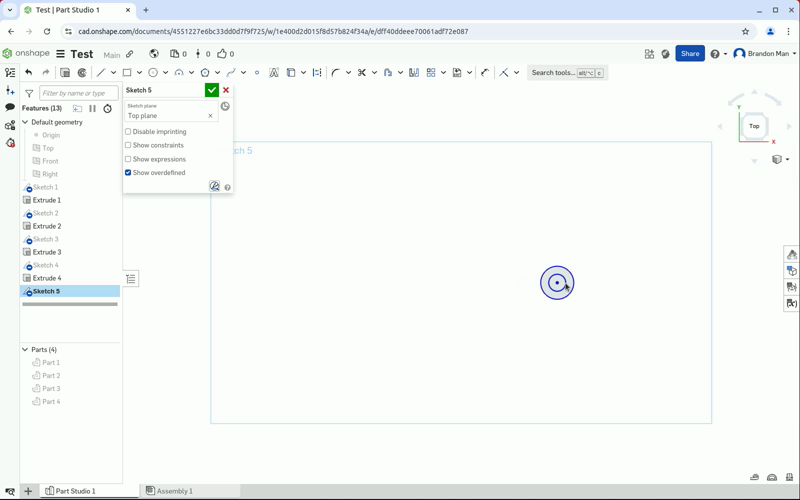
mouse_move(549, 271)
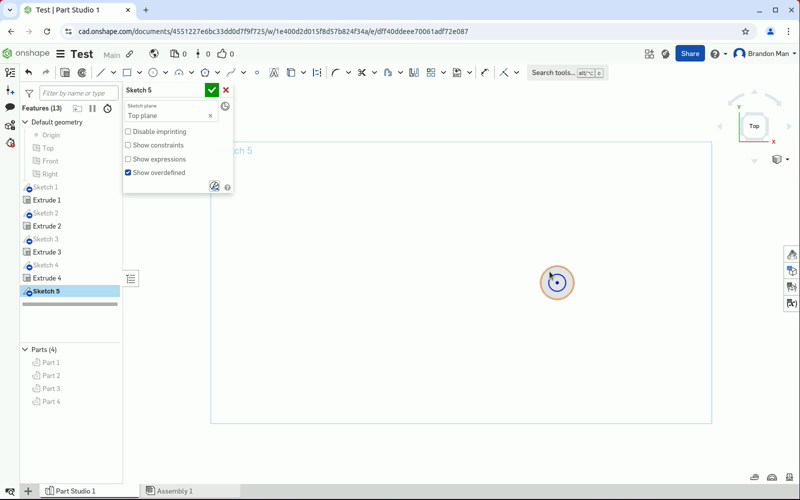
scroll(6)
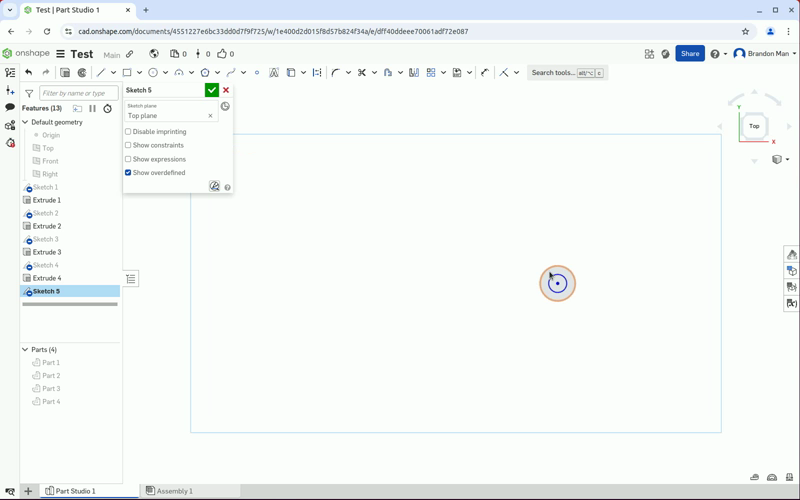
scroll(6)
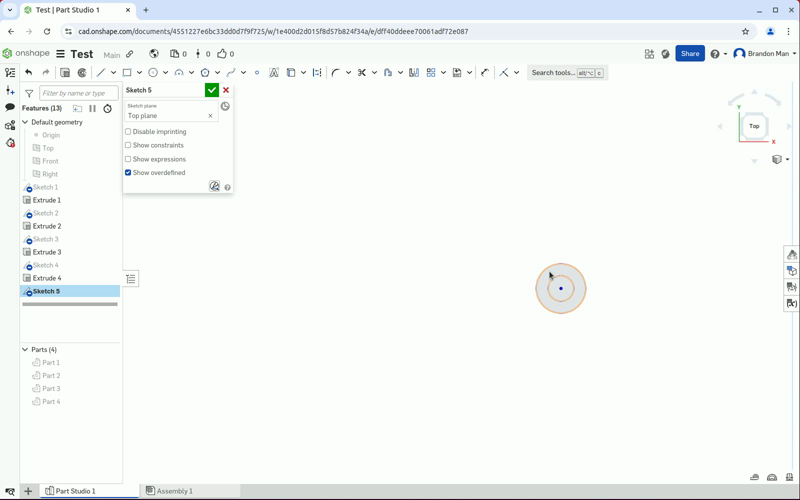
scroll(6)
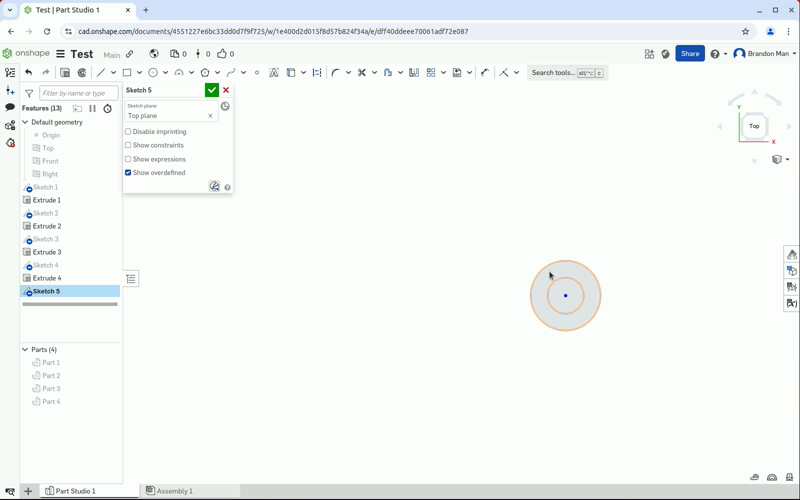
scroll(6)
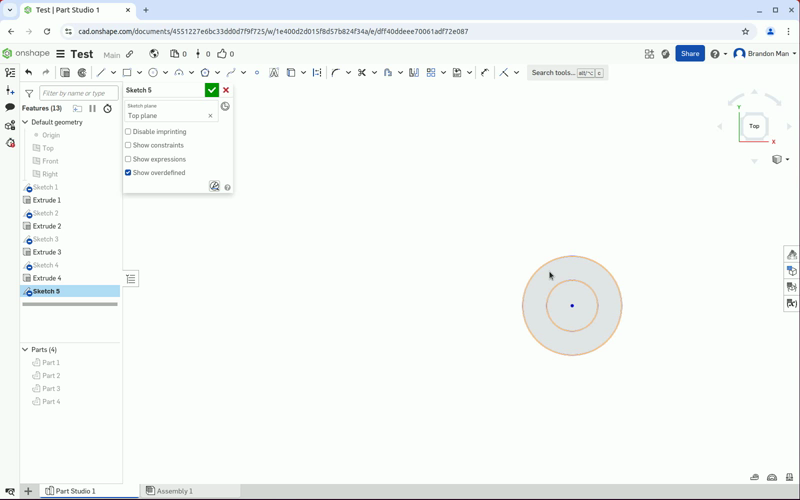
scroll(6)
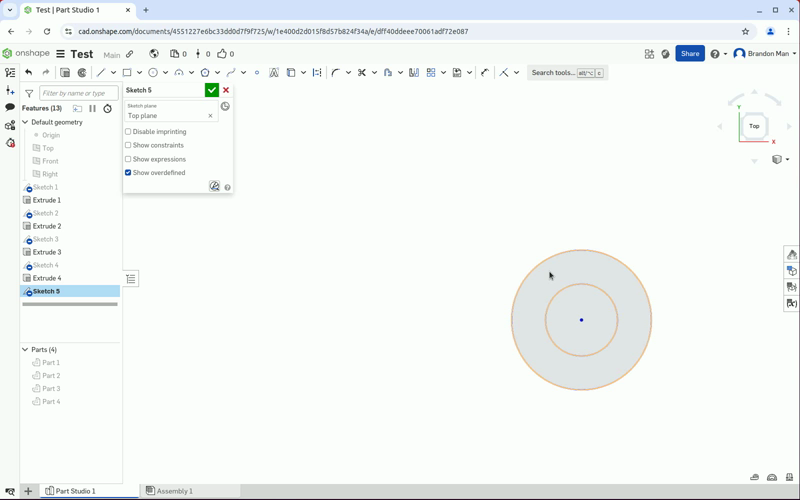
scroll(6)
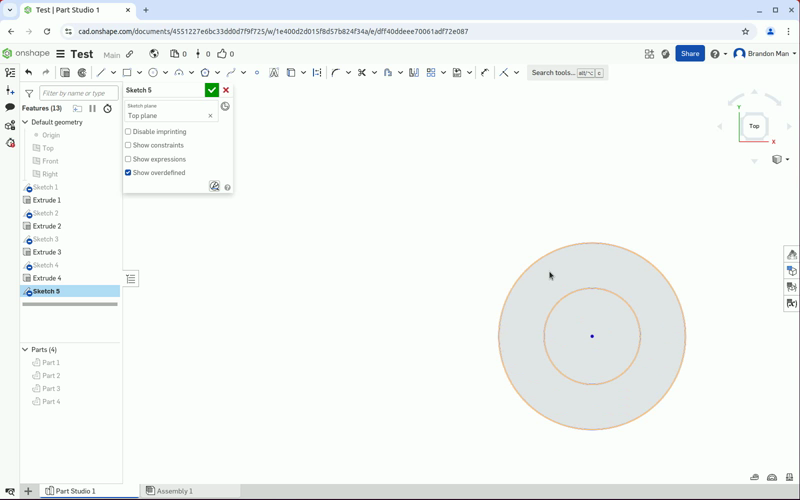
scroll(6)
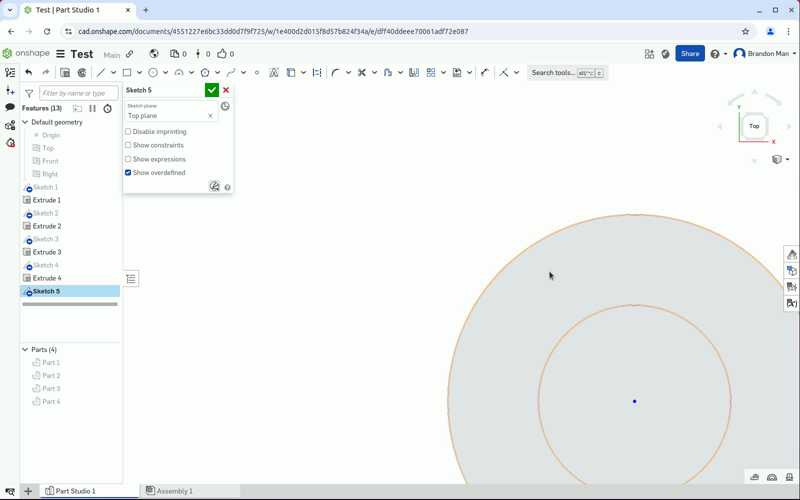
click(549, 271)
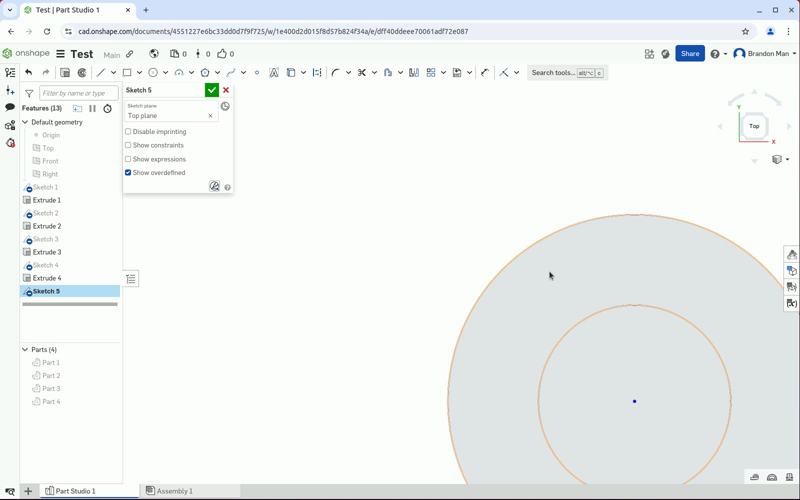
scroll(-6)
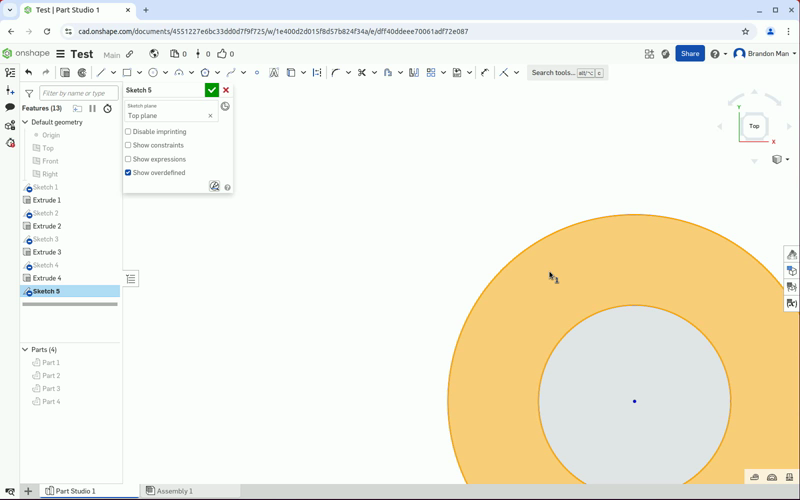
scroll(-6)
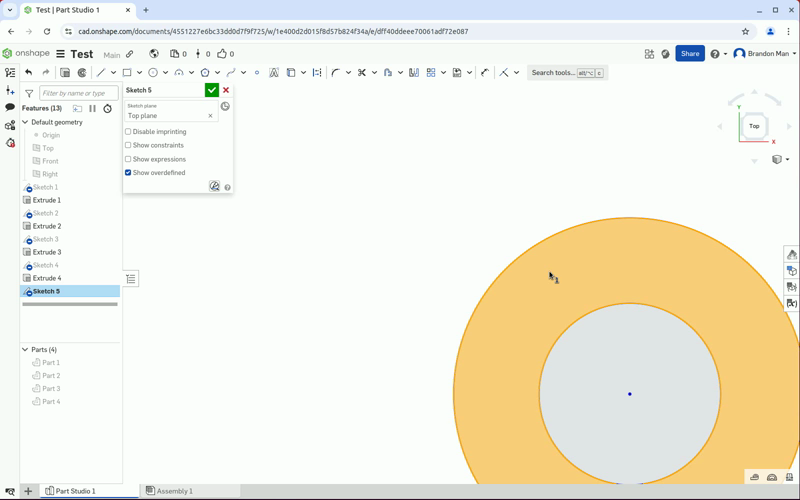
scroll(-6)
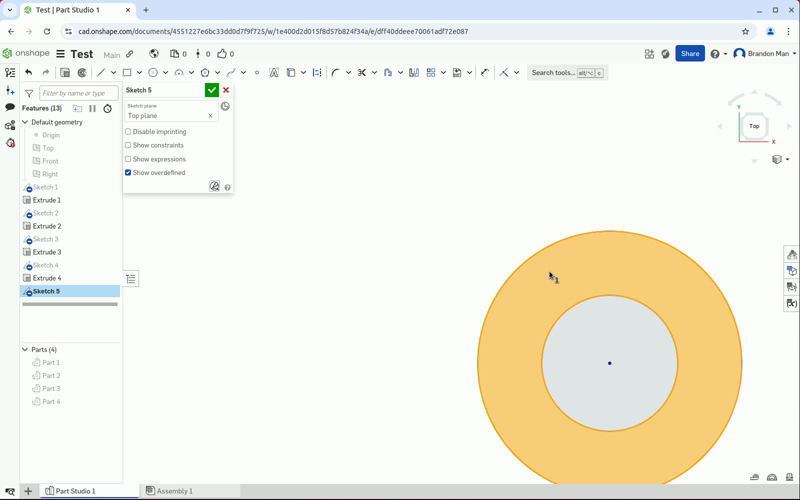
scroll(-6)
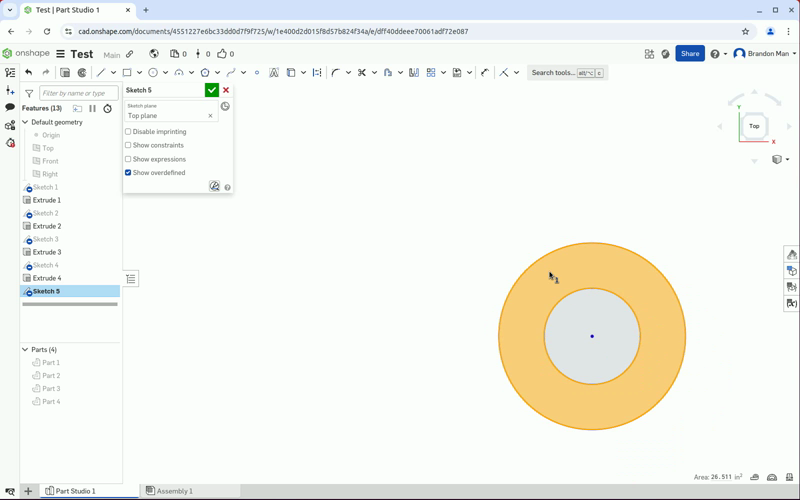
scroll(-6)
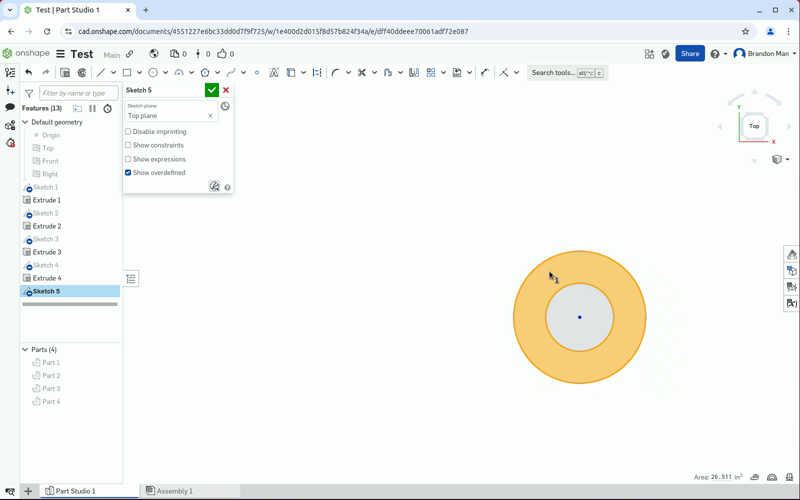
scroll(-6)
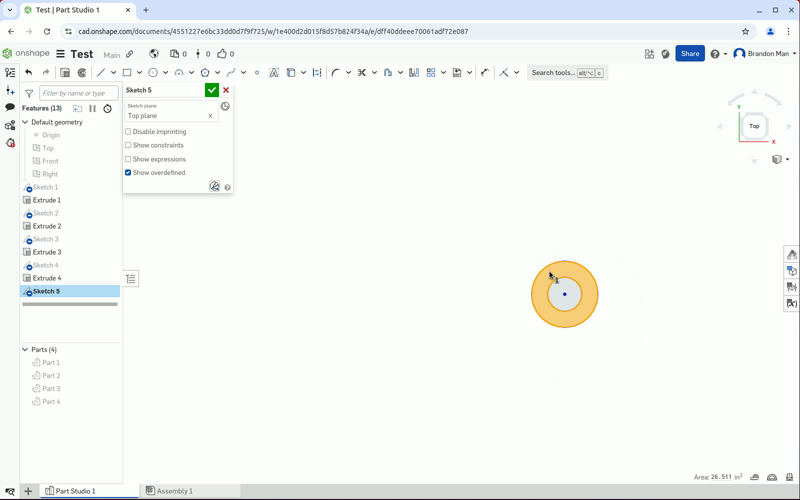
scroll(-6)
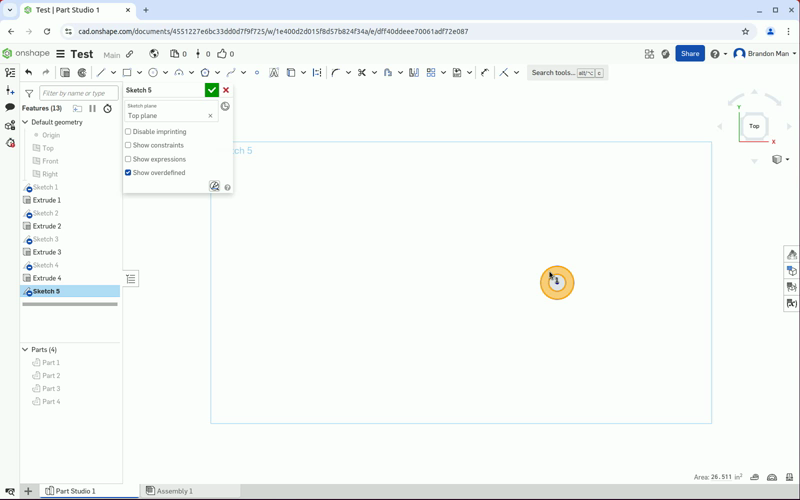
mouse_move(73, 352)
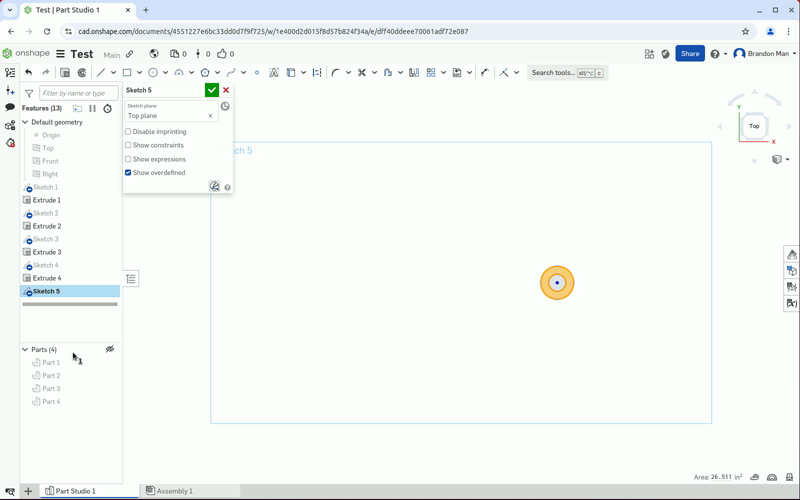
key(shift+y)
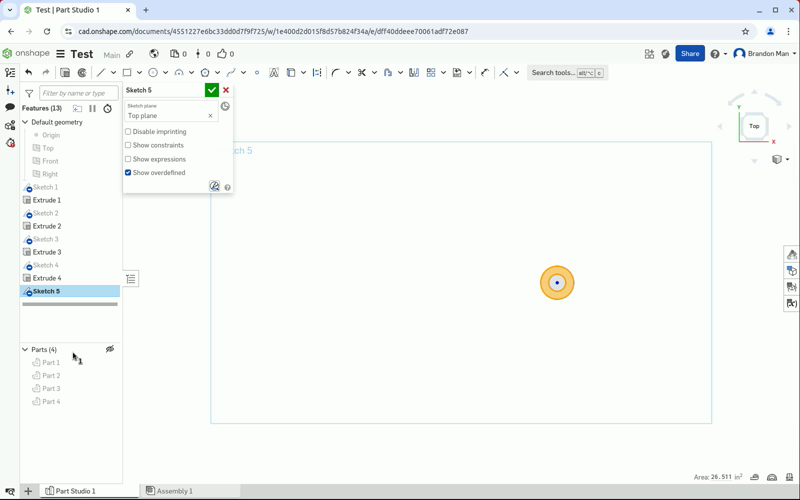
key(shift+e)
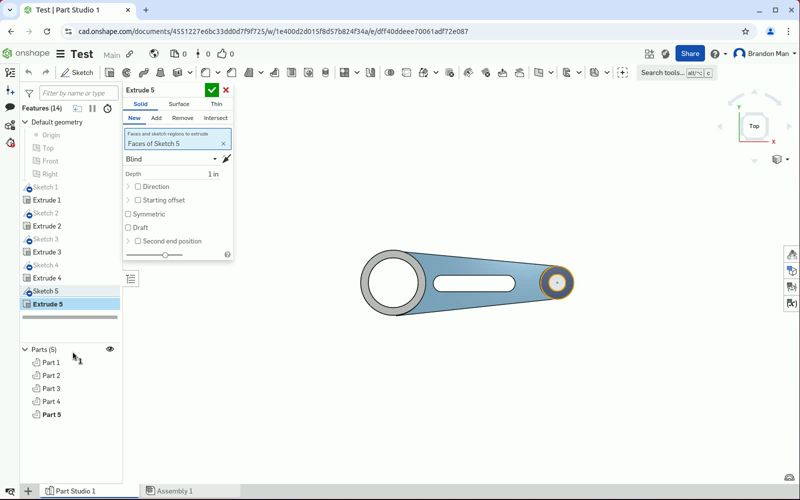
mouse_move(143, 106)
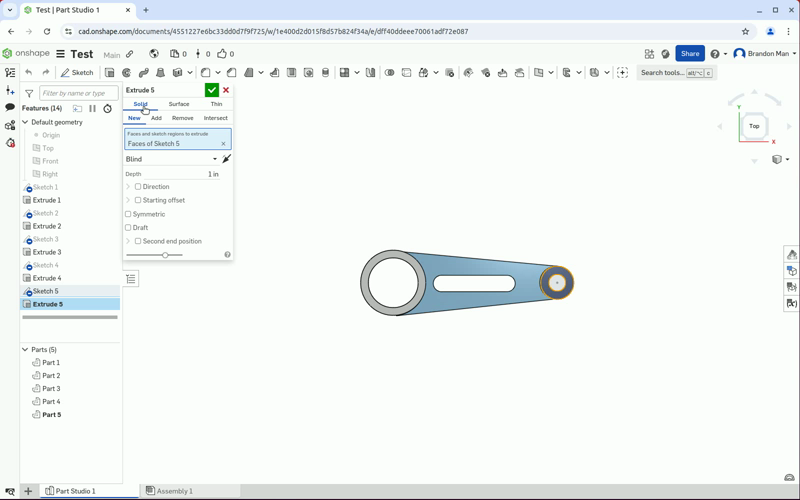
click(143, 106)
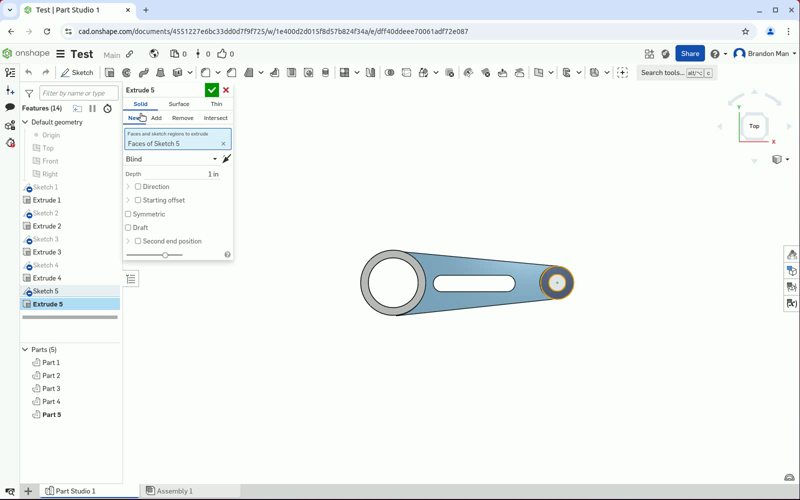
mouse_move(137, 120)
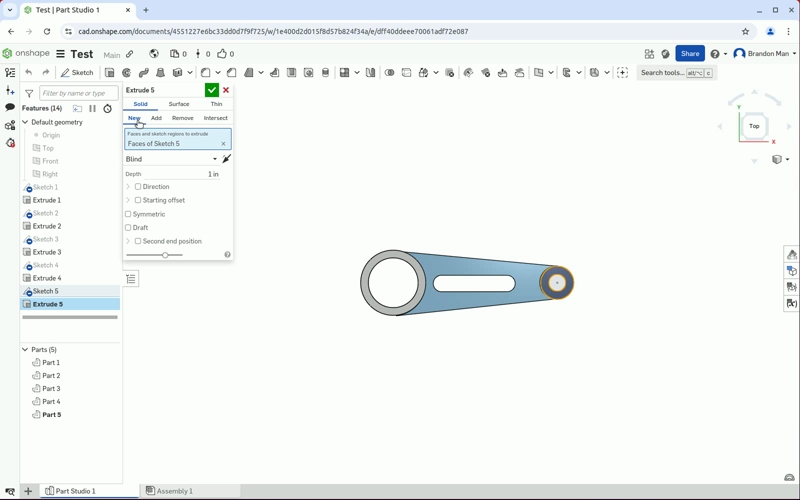
click(137, 120)
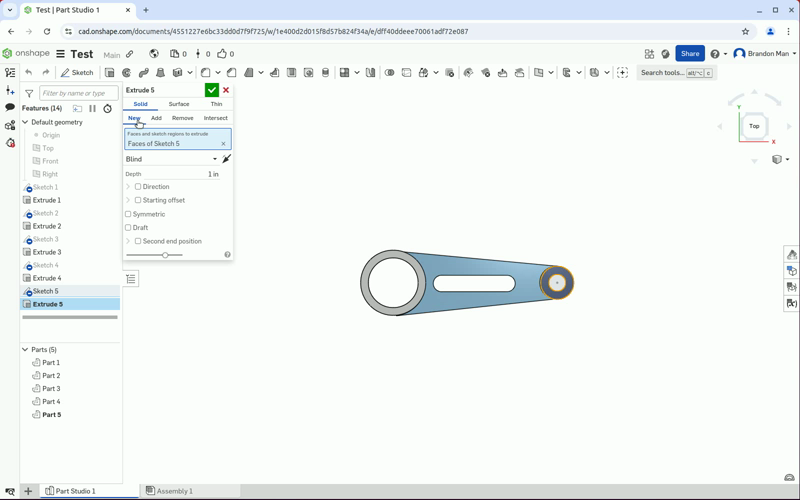
key(tab, 4)
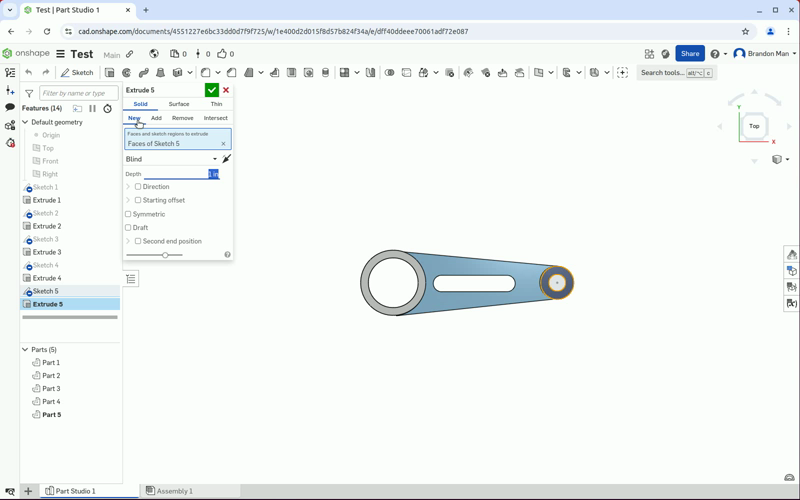
text(8.425)
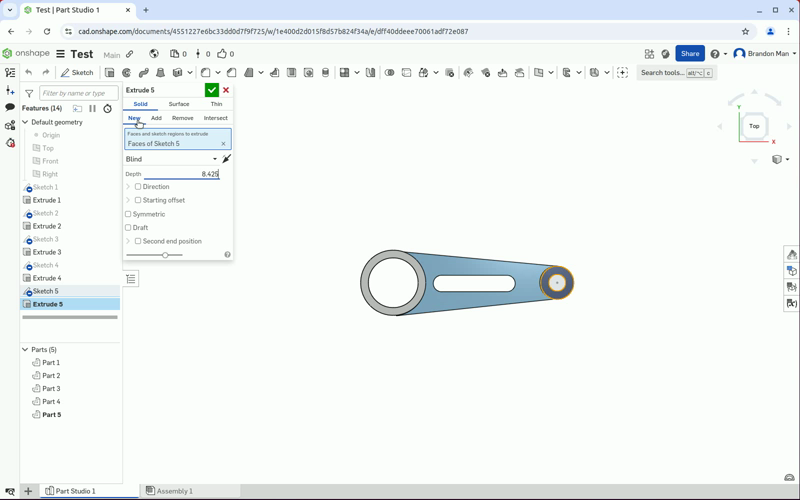
key(enter)
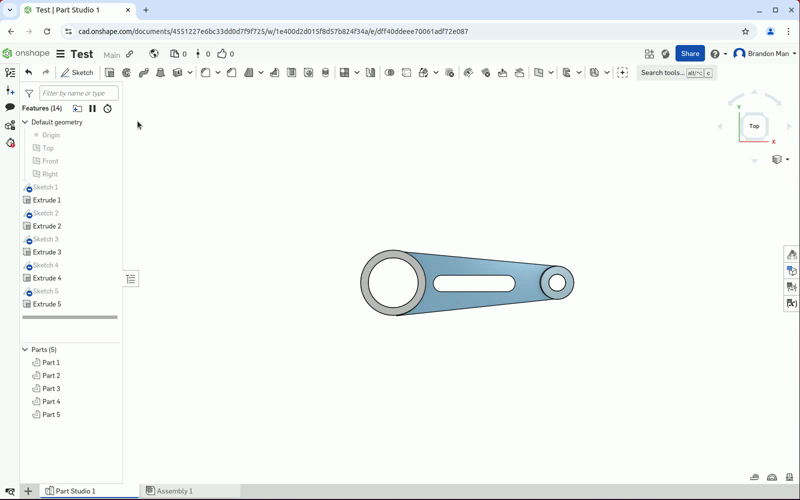
key(shift+h)
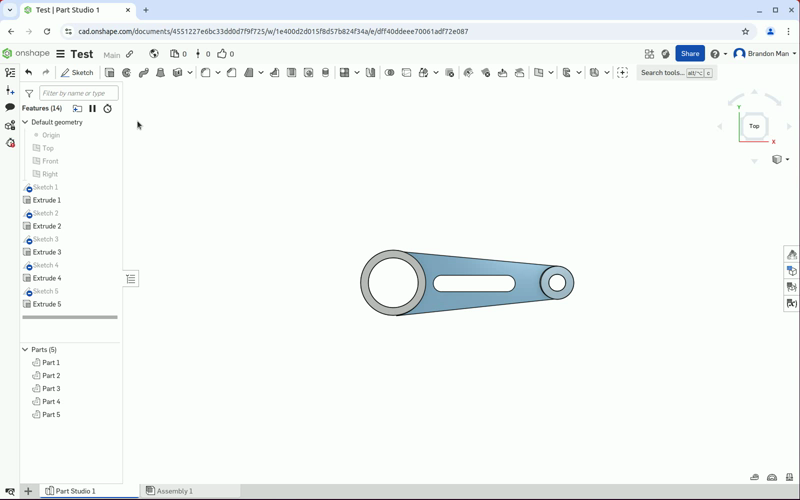
key(shift+h)
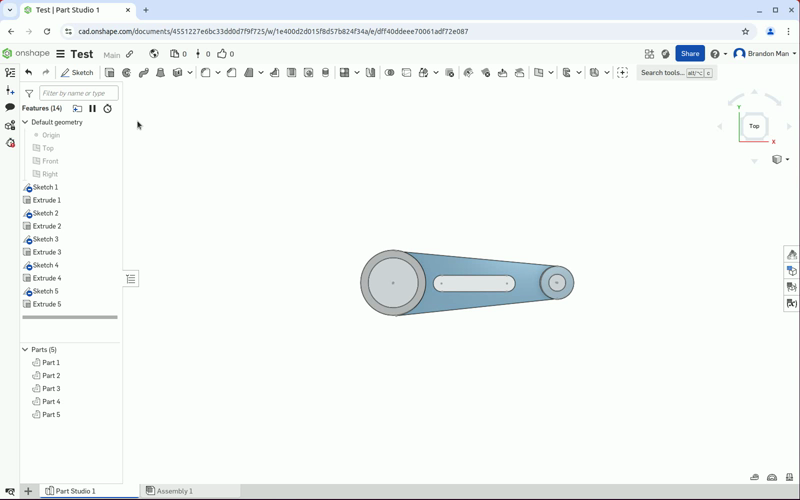
key(shift+7)
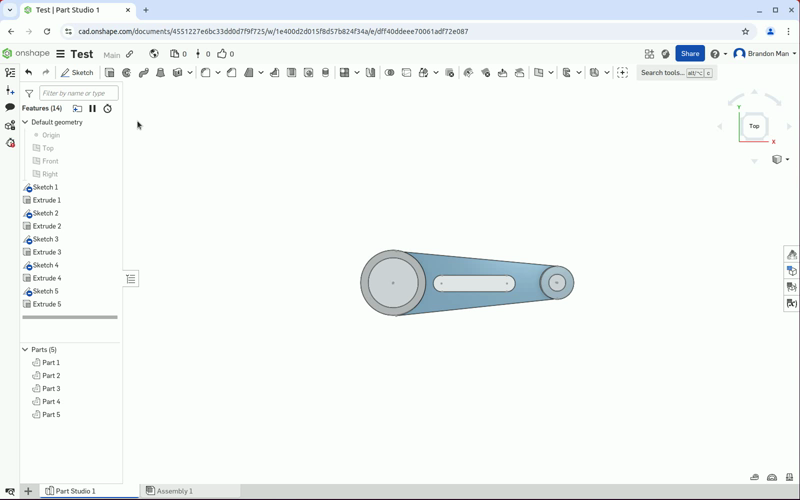
key(up, 3)
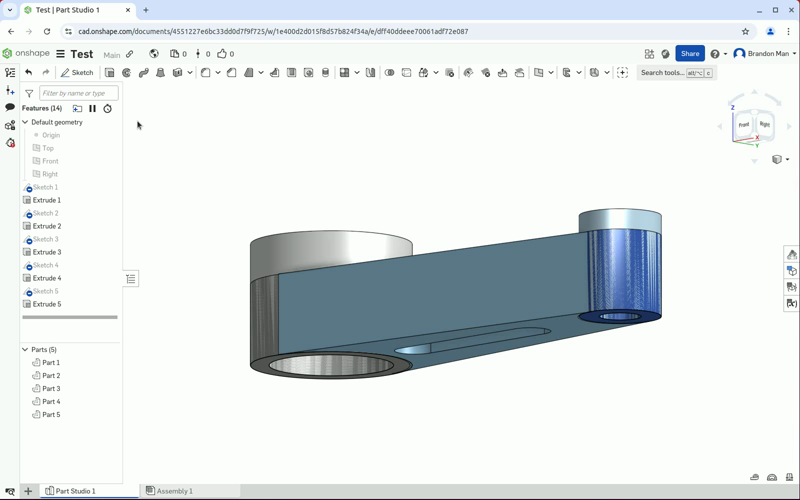
key(left, 3)
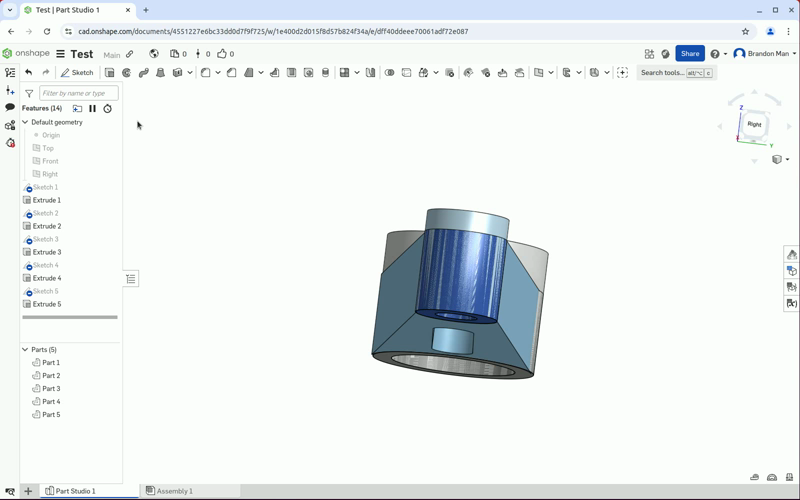
key(right, 3)
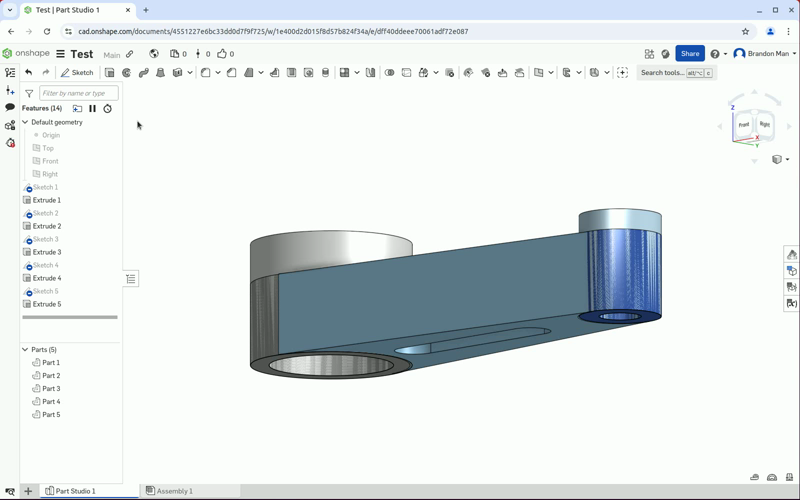
key(down, 3)
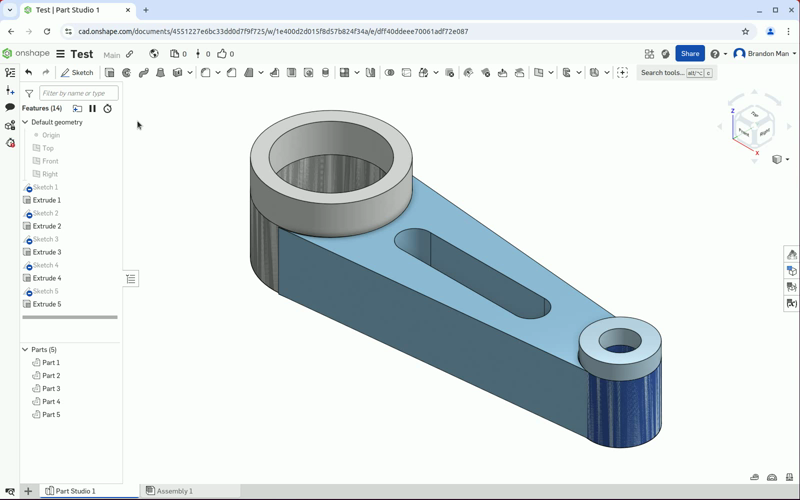
mouse_move(73, 189)
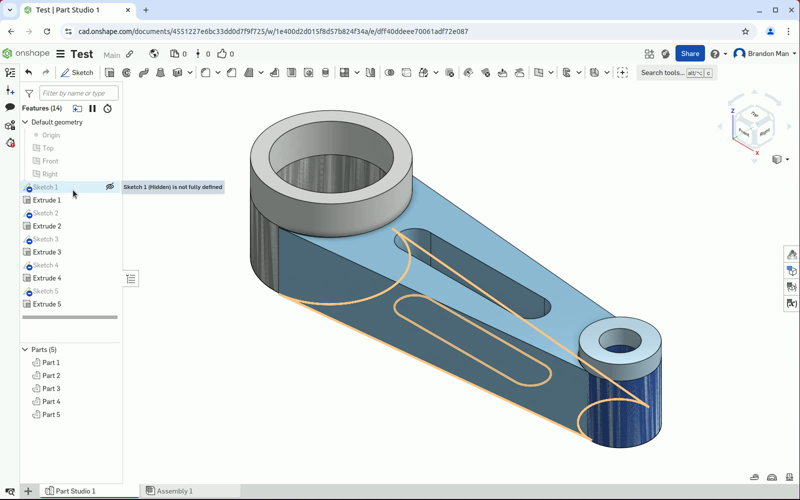
click(73, 189)